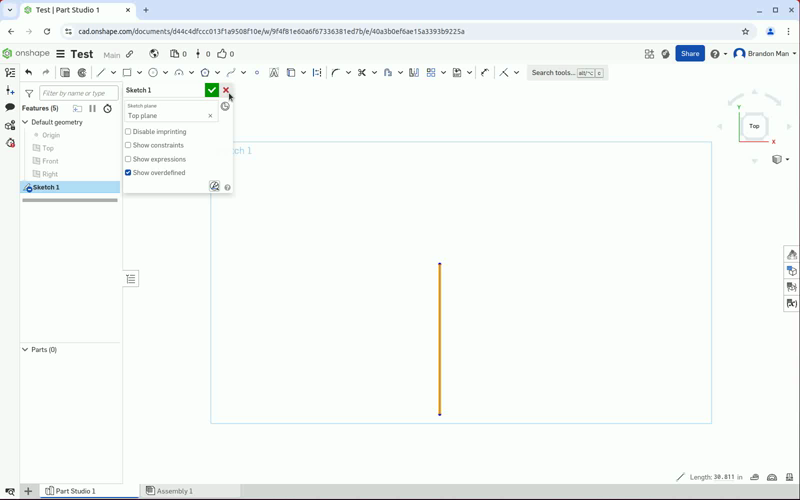
key(shift+h)
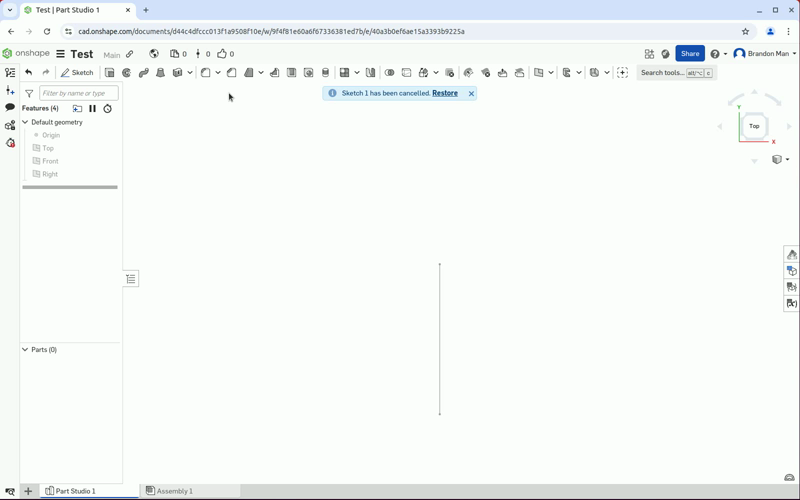
mouse_move(73, 352)
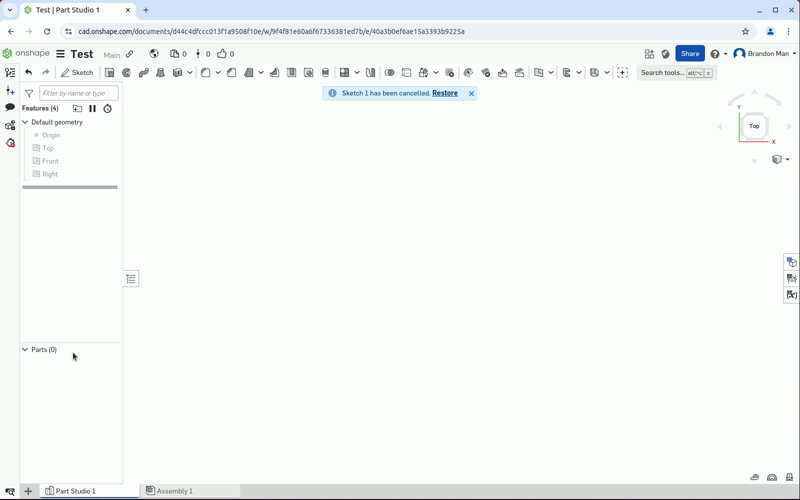
key(y)
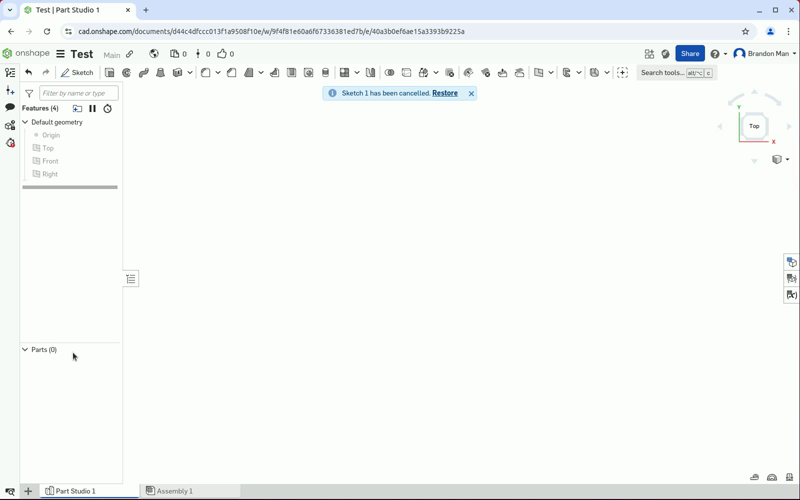
key(shift+p)
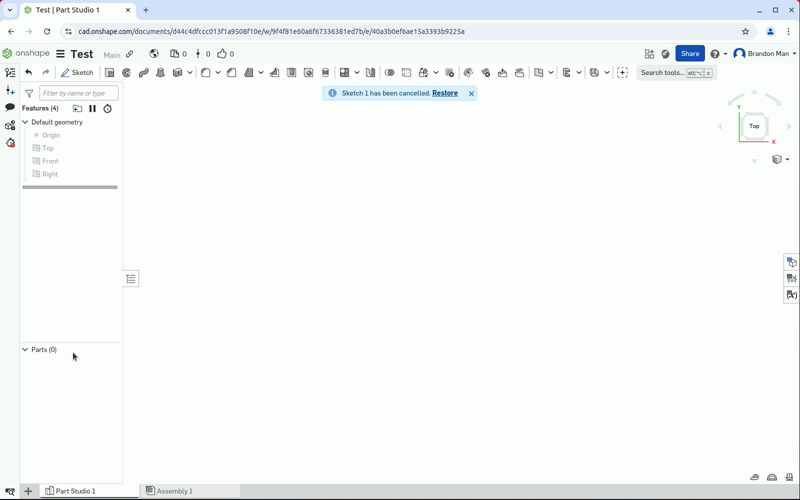
key(space)
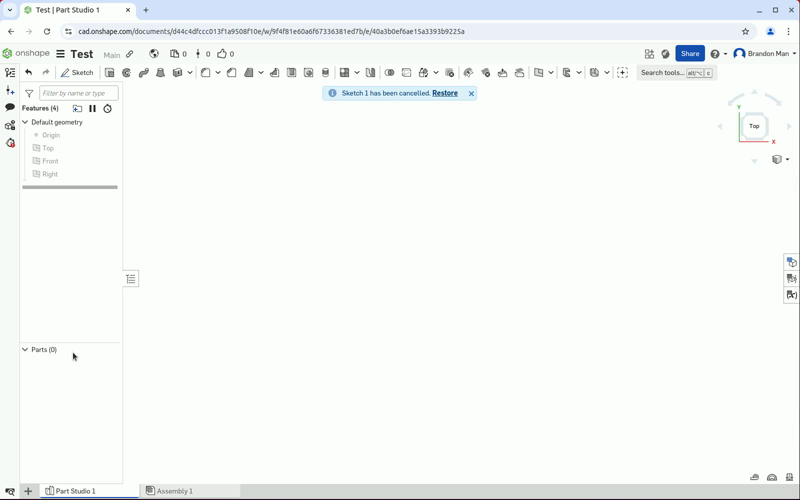
key_down(shift)
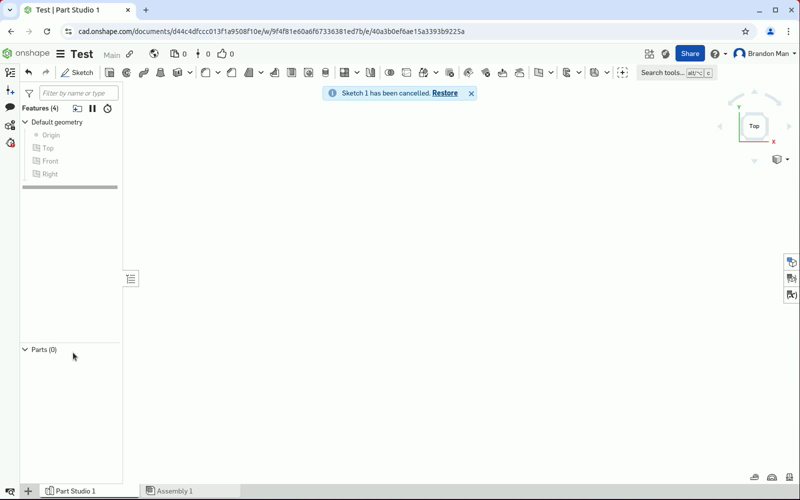
key(up)
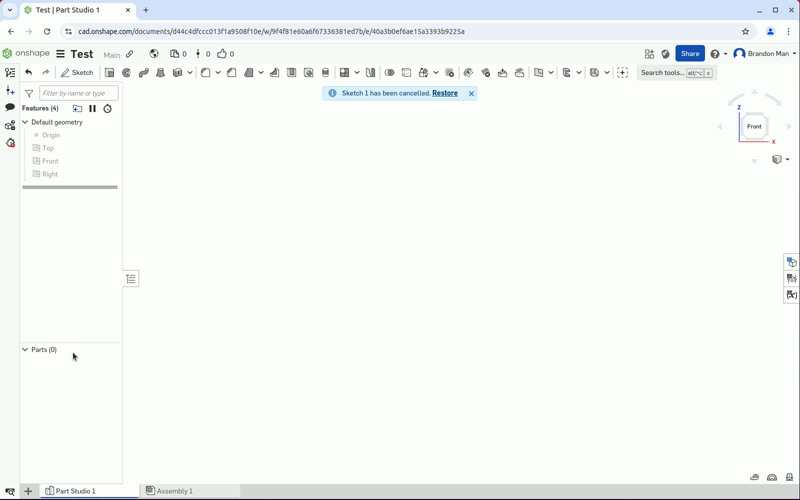
key_up(shift)
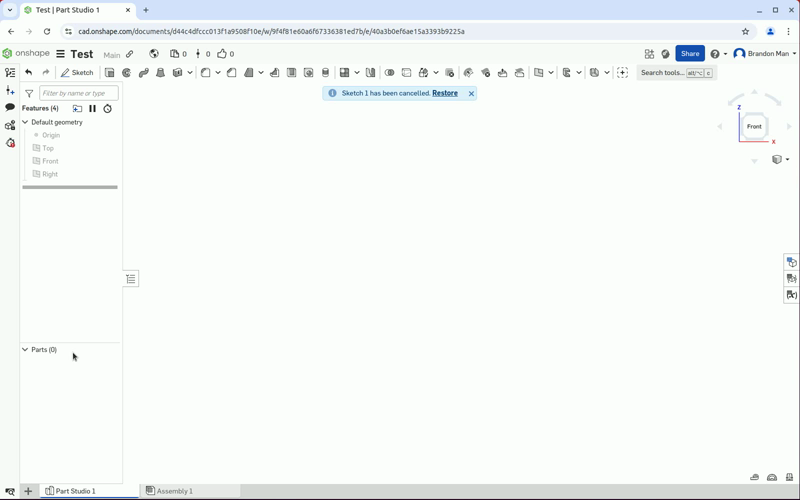
mouse_move(73, 352)
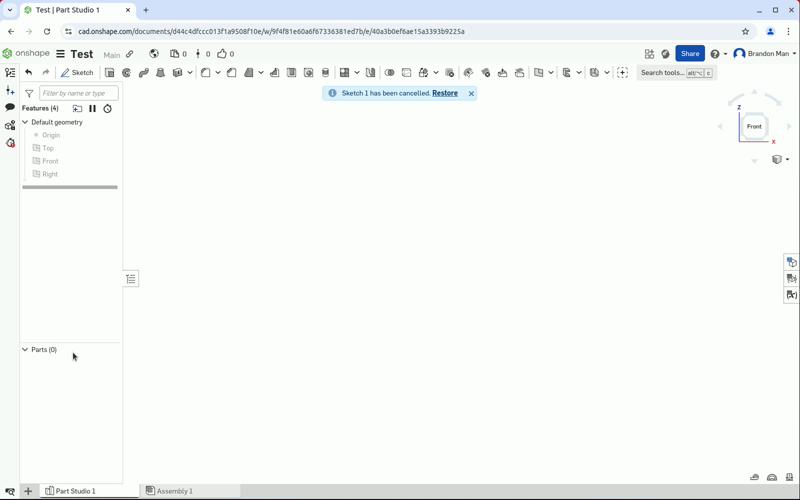
key(shift+y)
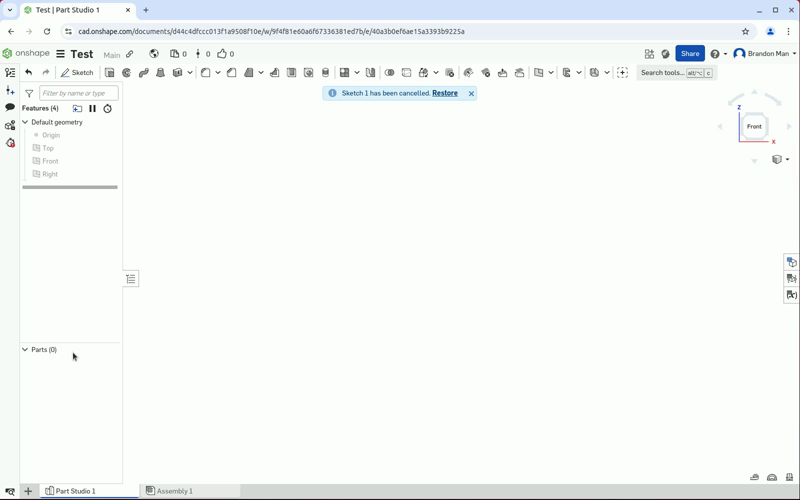
key(shift+s)
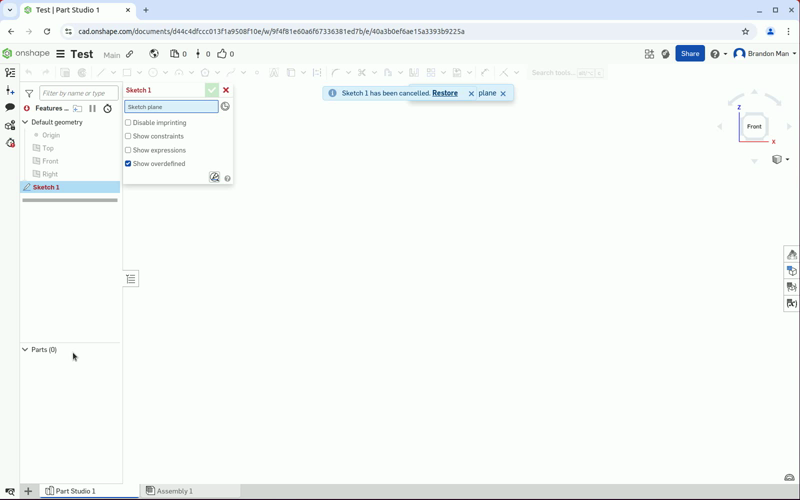
mouse_move(73, 163)
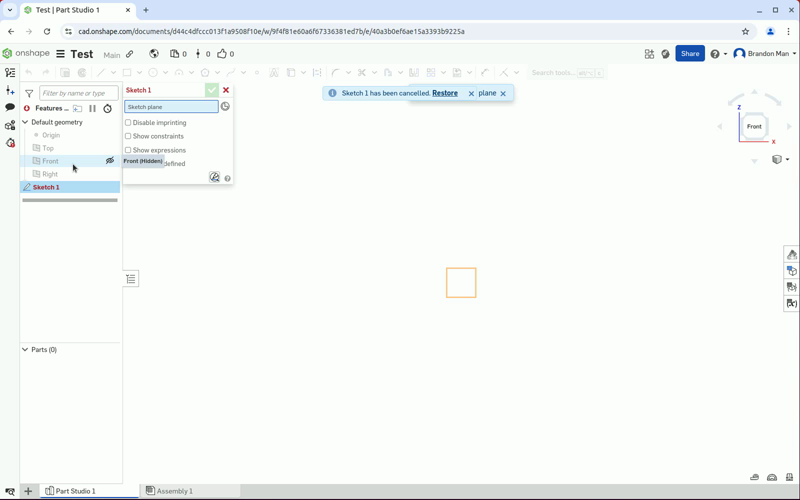
click(73, 163)
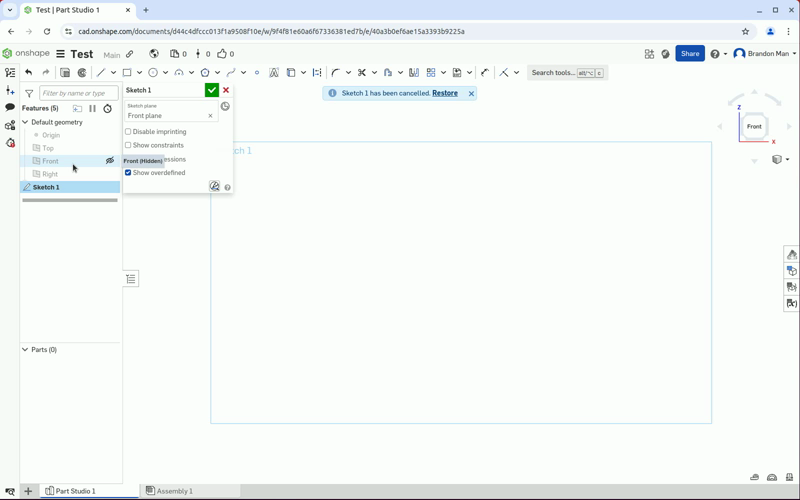
mouse_move(73, 352)
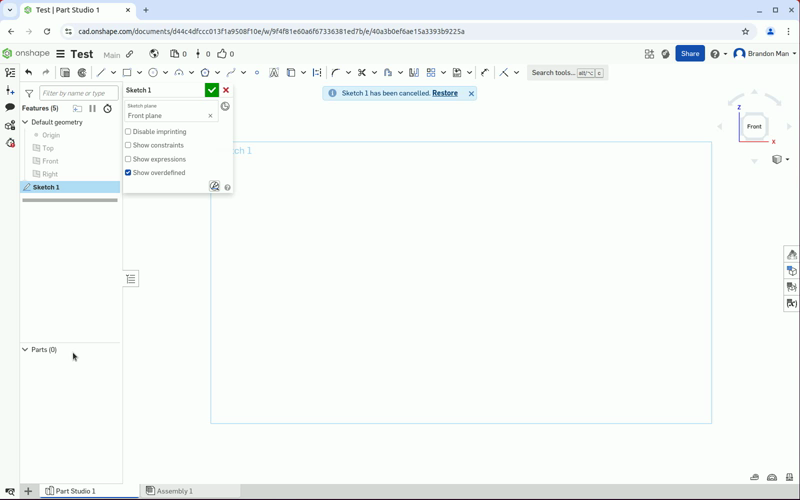
key(y)
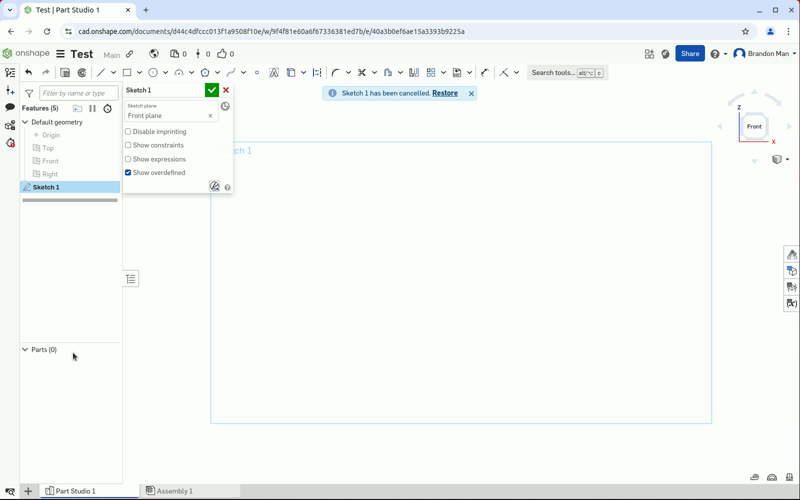
key(c)
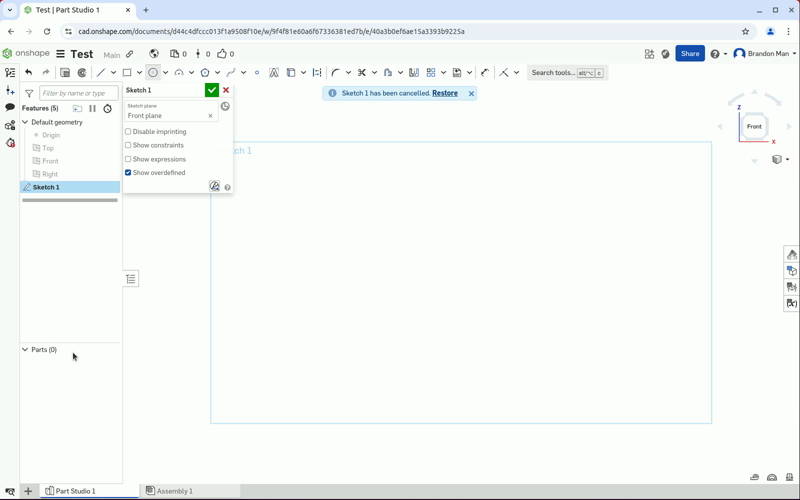
key_down(shift)
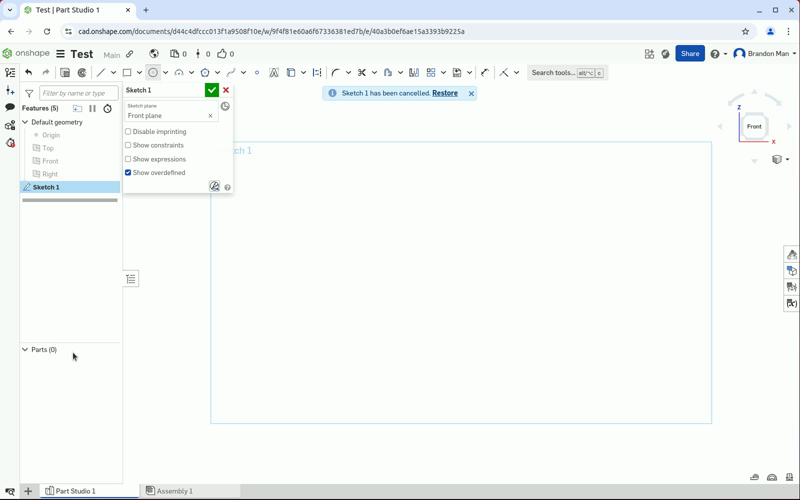
mouse_move(461, 282)
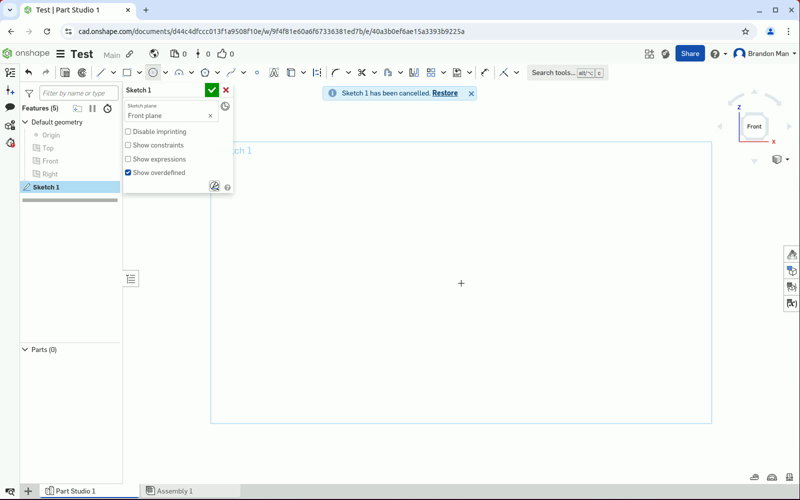
click(461, 282)
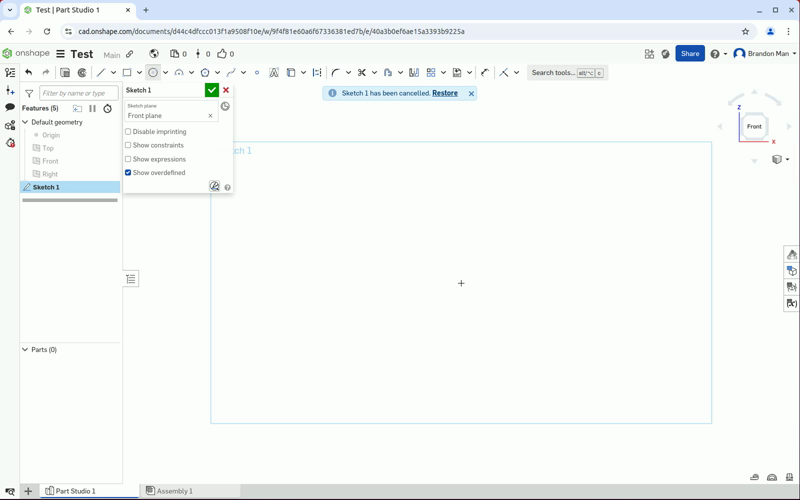
key_up(shift)
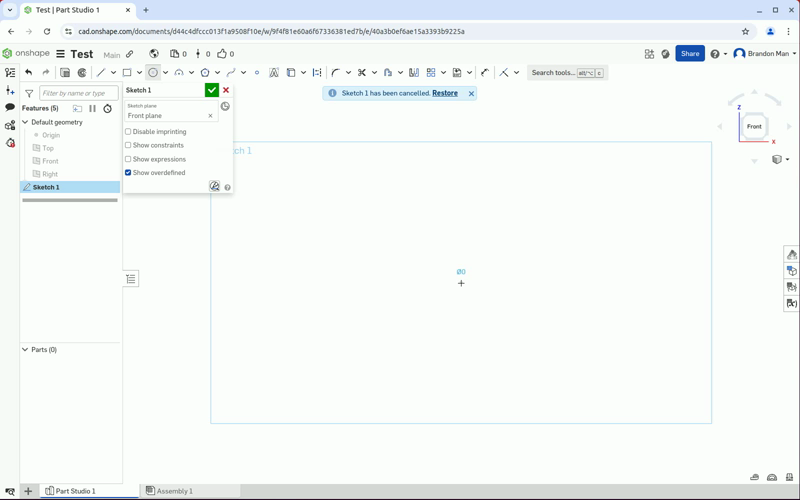
mouse_move(555, 282)
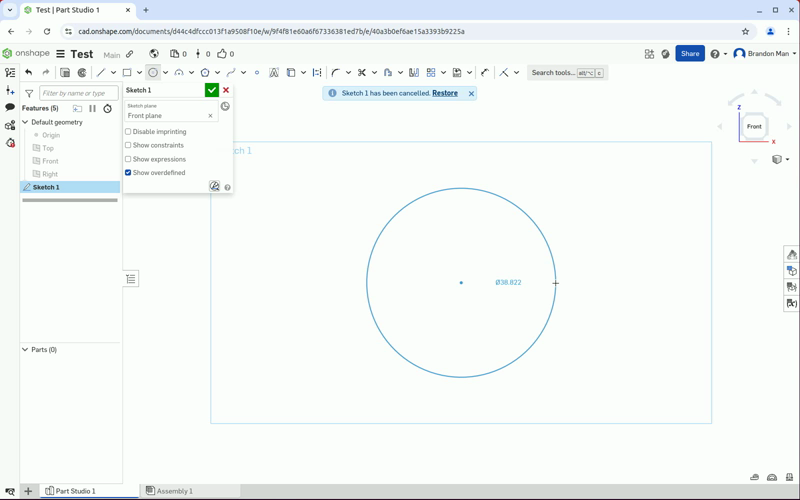
click(555, 282)
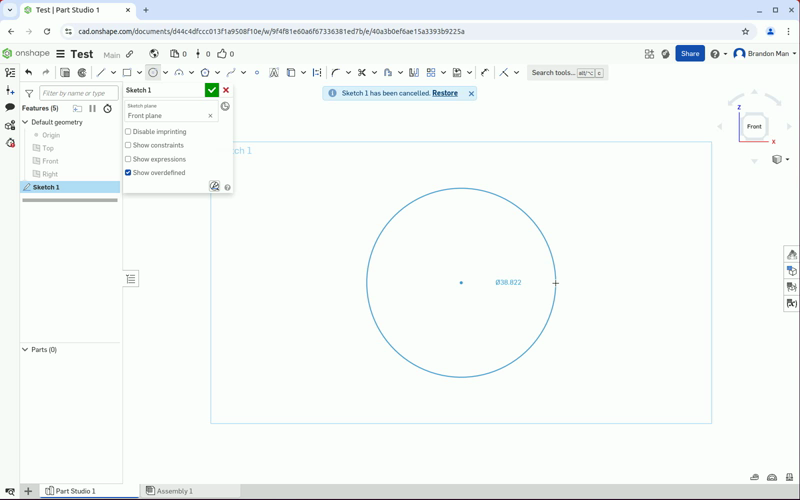
key(esc)
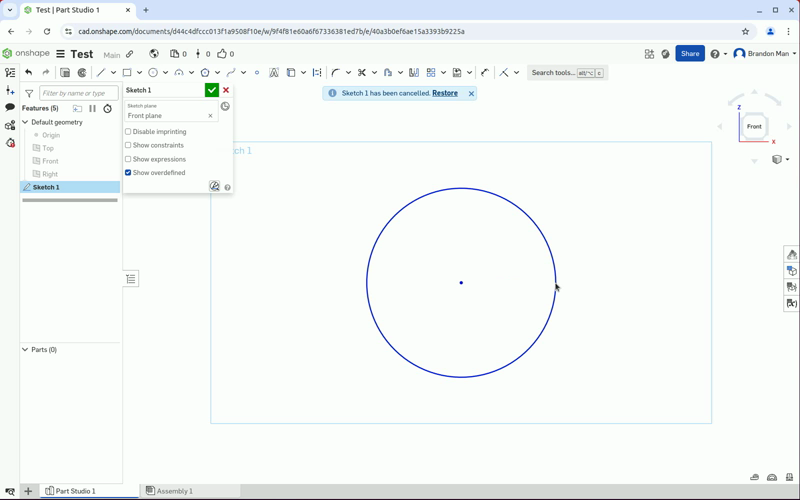
mouse_move(516, 235)
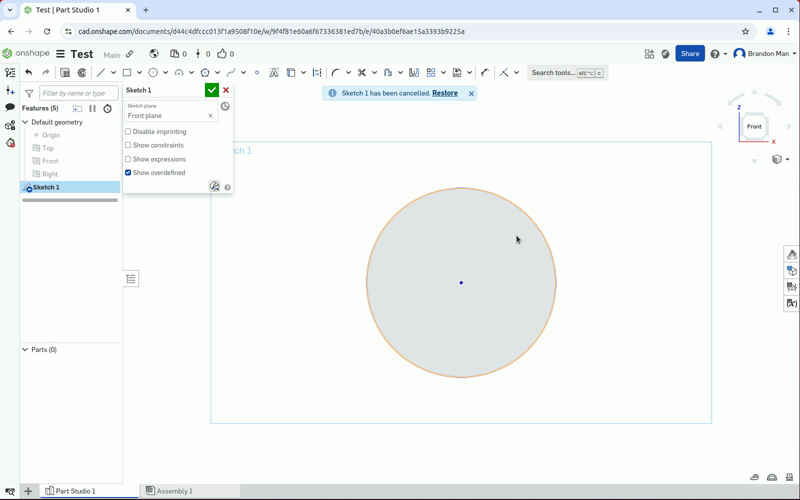
click(516, 235)
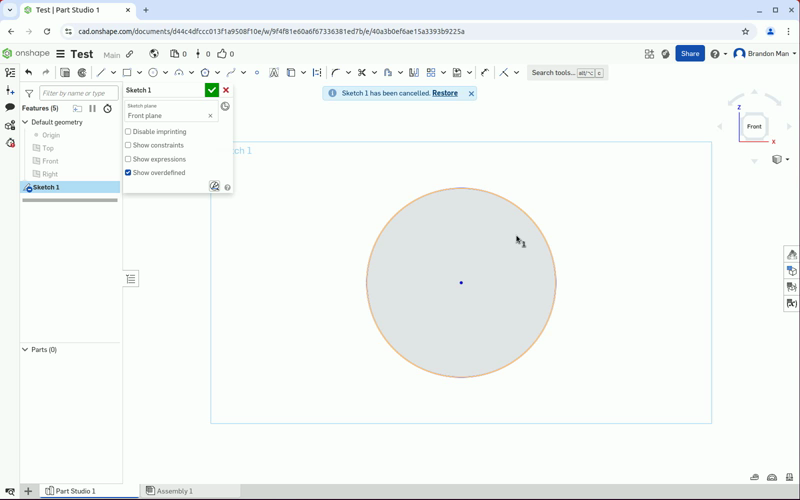
mouse_move(73, 352)
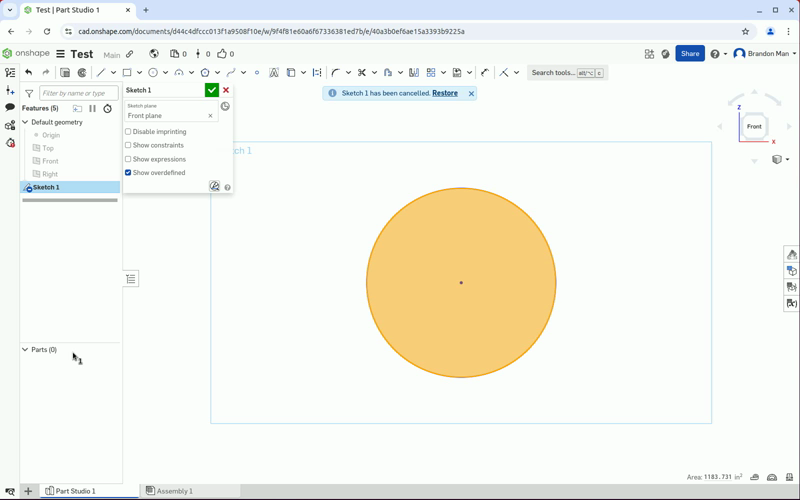
key(shift+y)
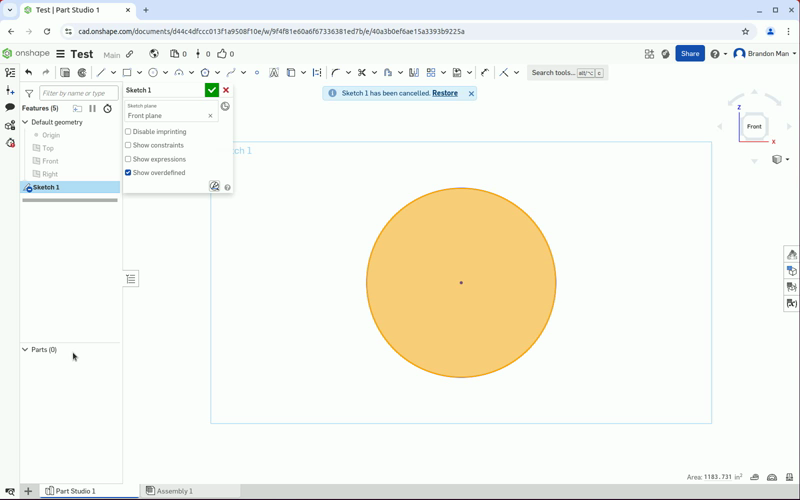
key(shift+e)
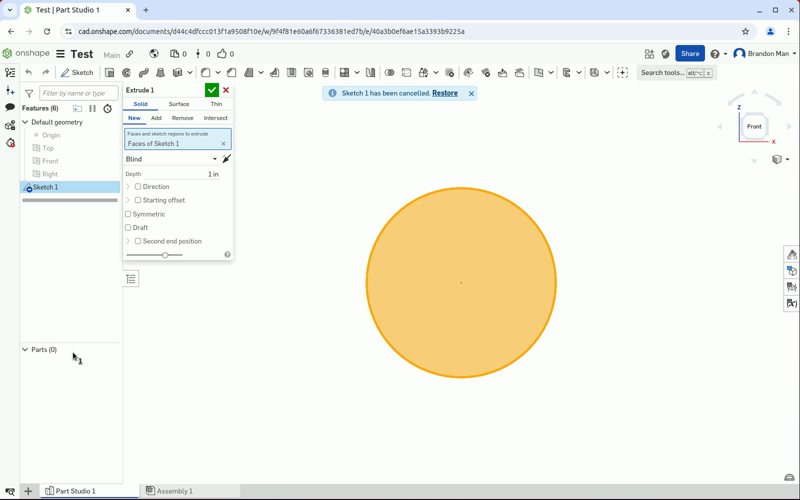
mouse_move(143, 106)
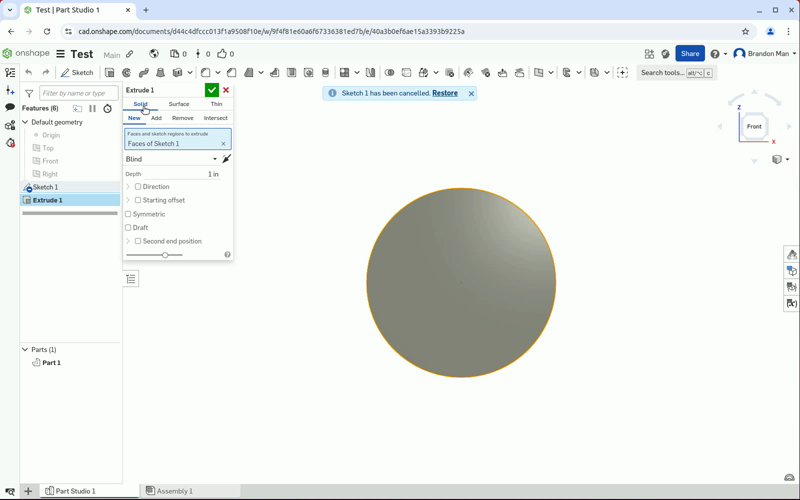
click(143, 106)
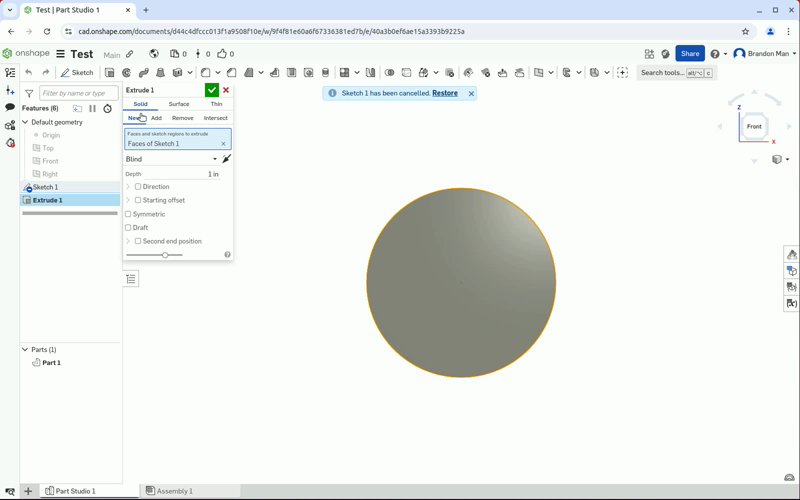
mouse_move(137, 120)
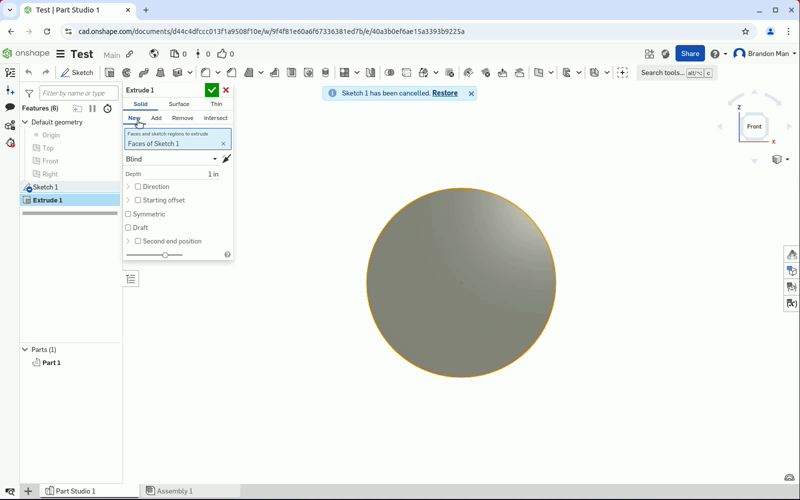
click(137, 120)
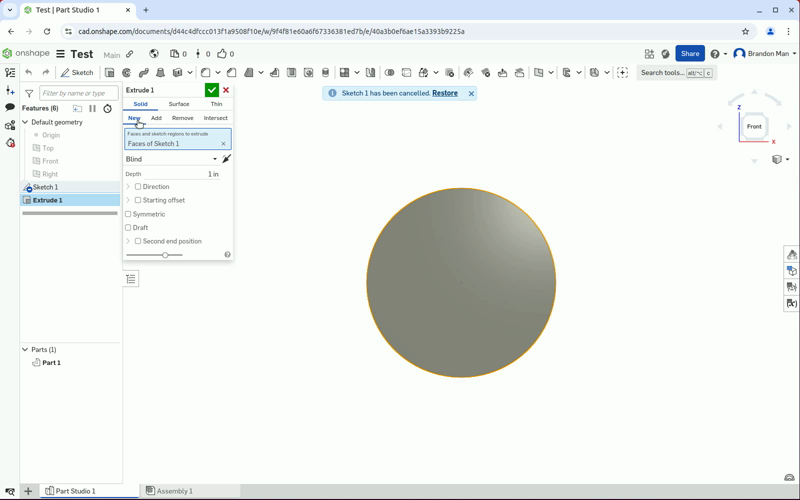
key(tab, 4)
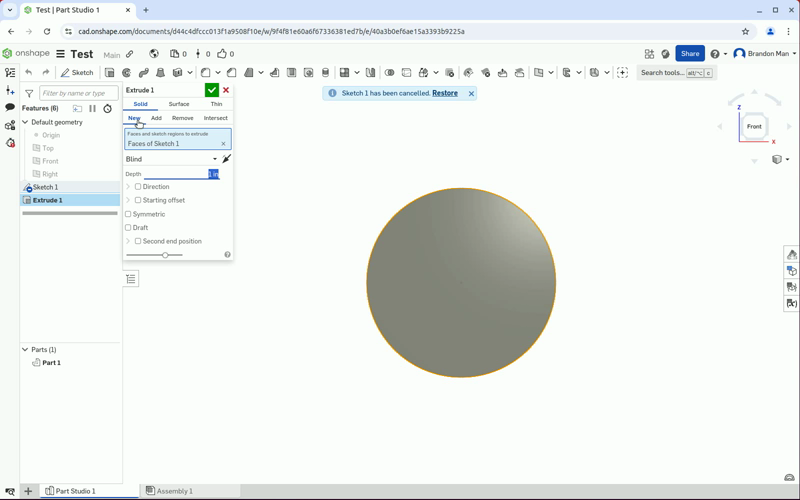
text(7.703)
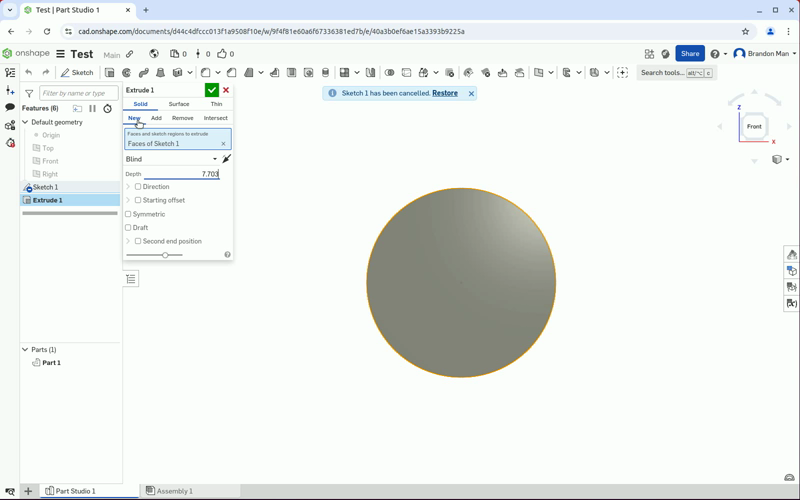
key(enter)
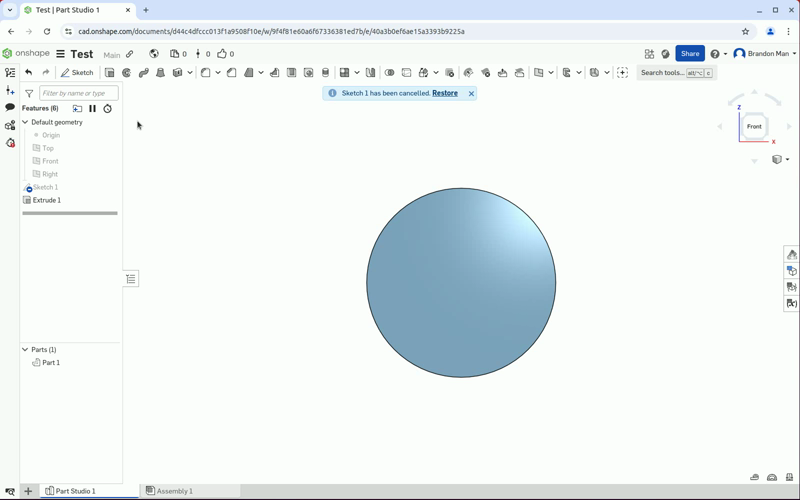
key(shift+h)
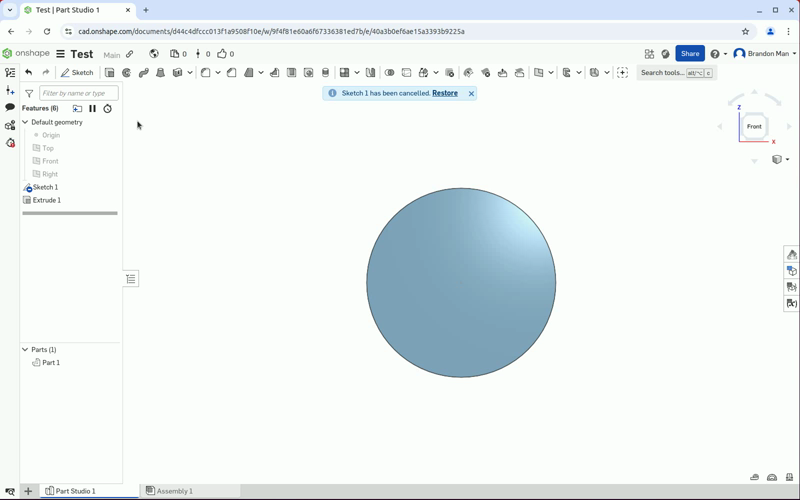
key(shift+h)
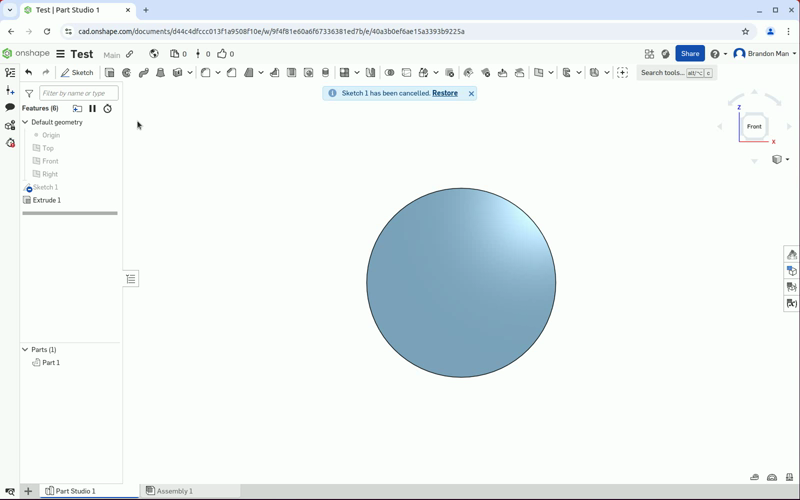
mouse_move(73, 189)
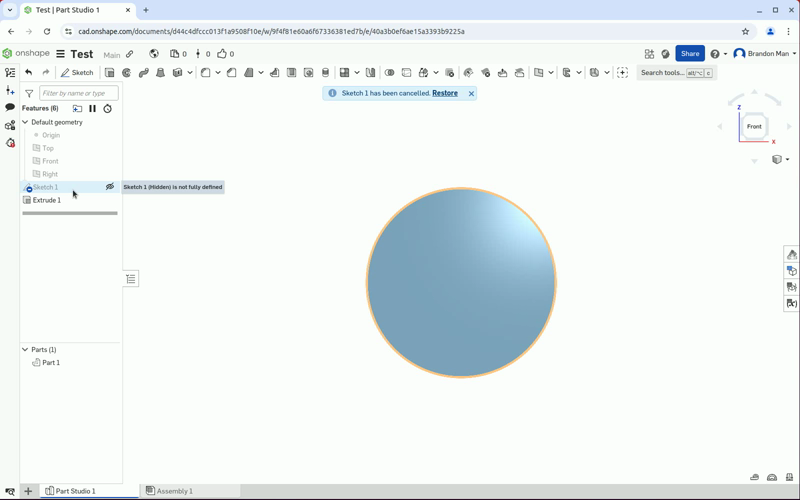
click(73, 189)
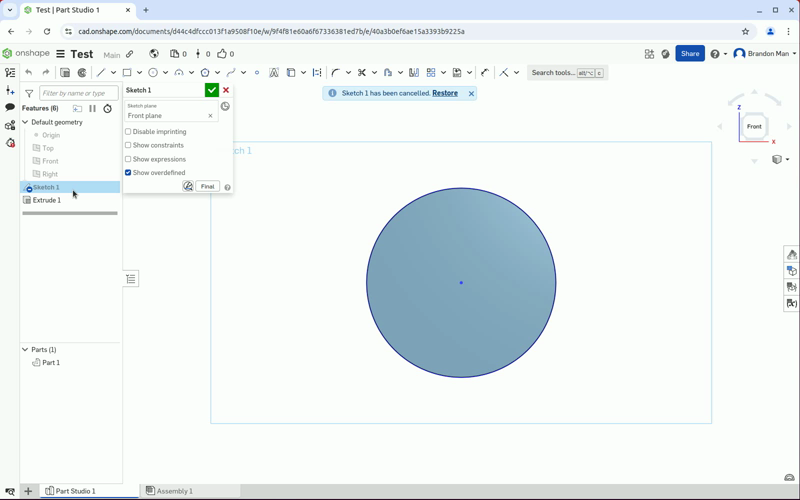
mouse_move(229, 92)
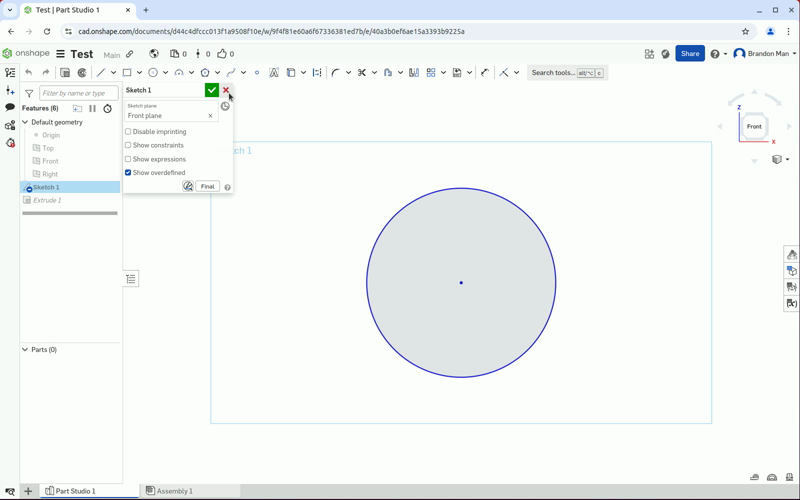
click(229, 92)
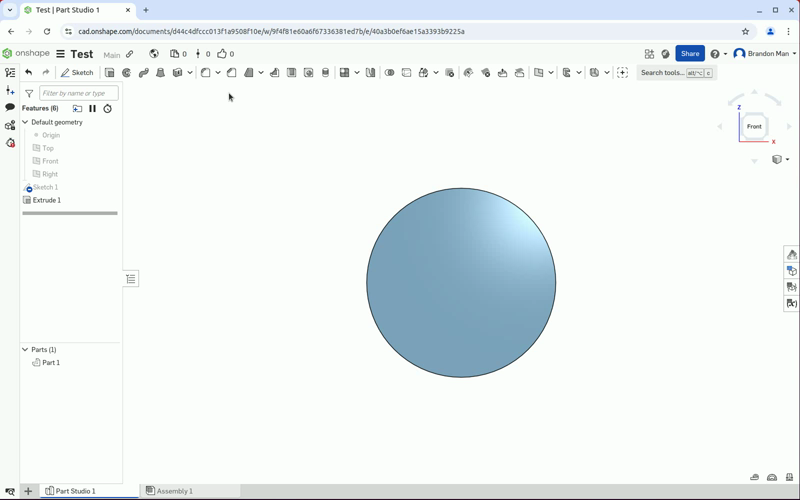
mouse_move(541, 75)
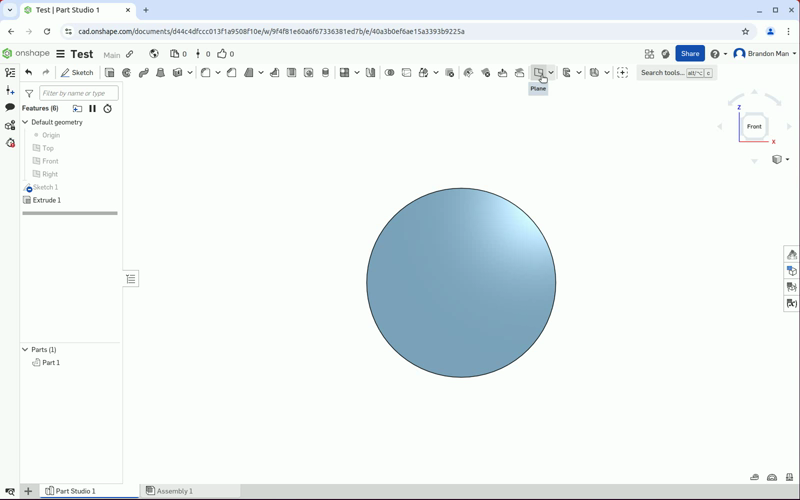
click(541, 75)
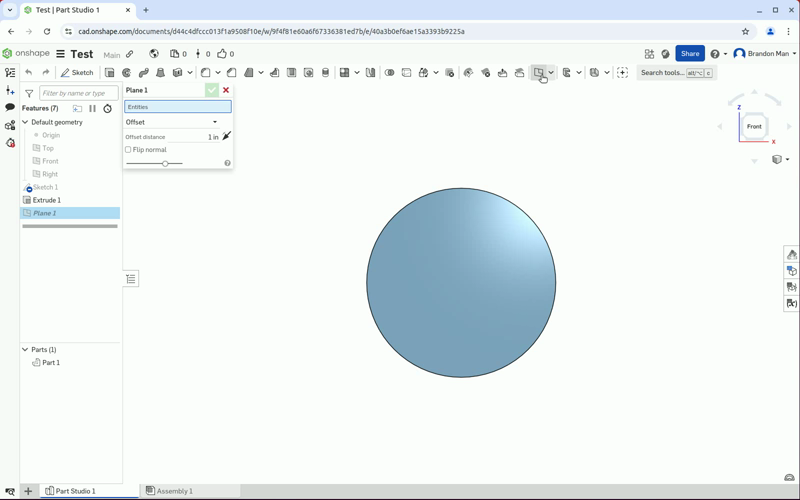
mouse_move(73, 163)
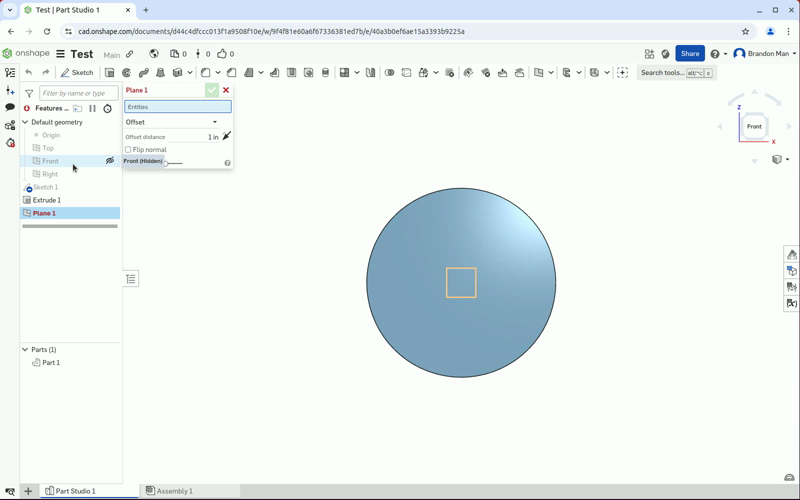
click(73, 163)
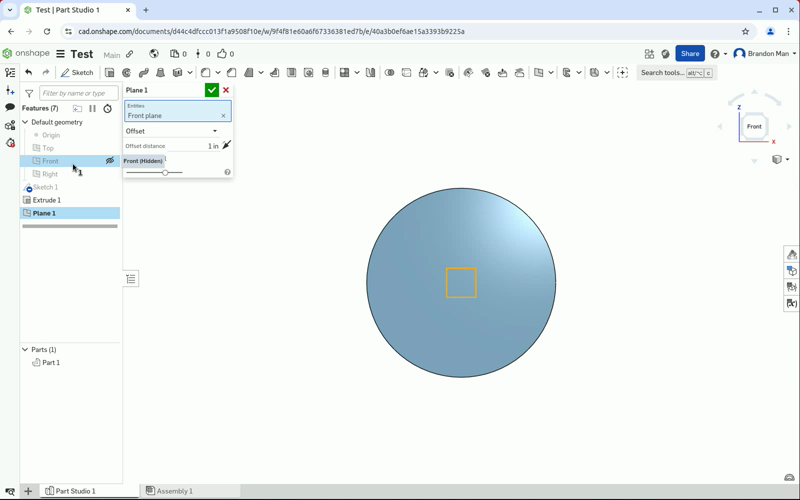
key(tab, 2)
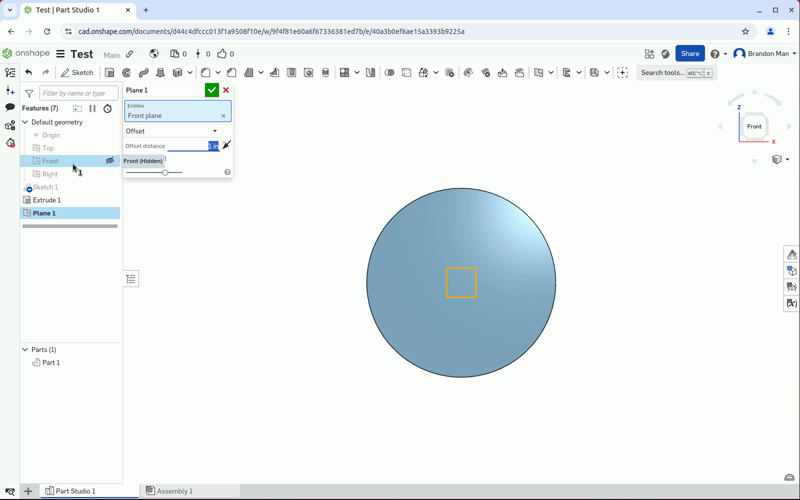
text(7.703)
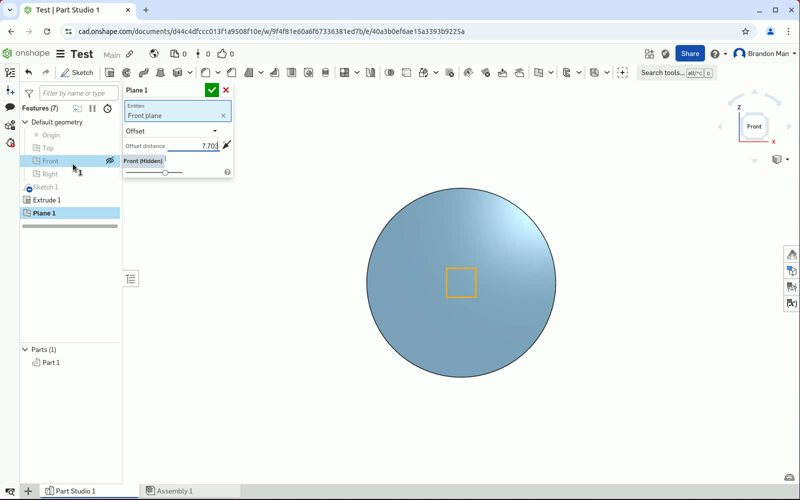
key(enter, 2)
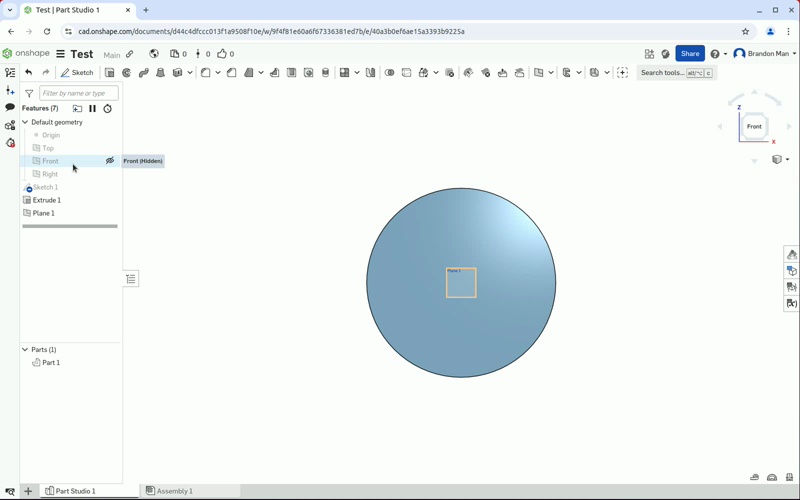
key(shift+s)
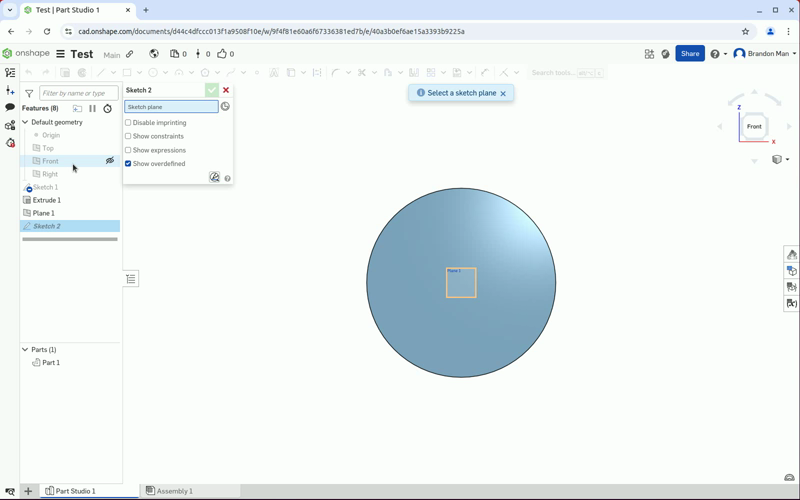
mouse_move(73, 215)
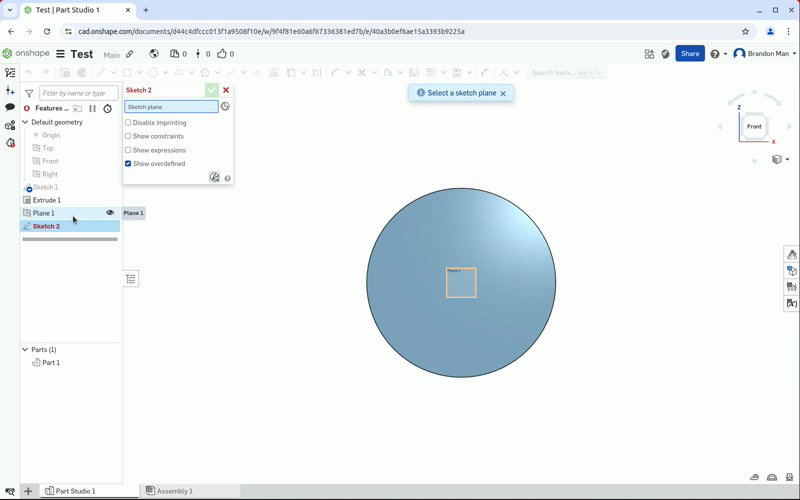
click(73, 215)
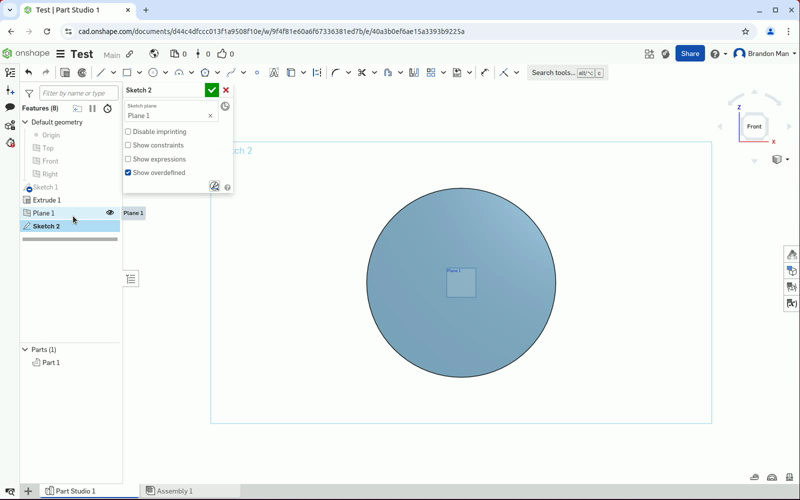
mouse_move(73, 352)
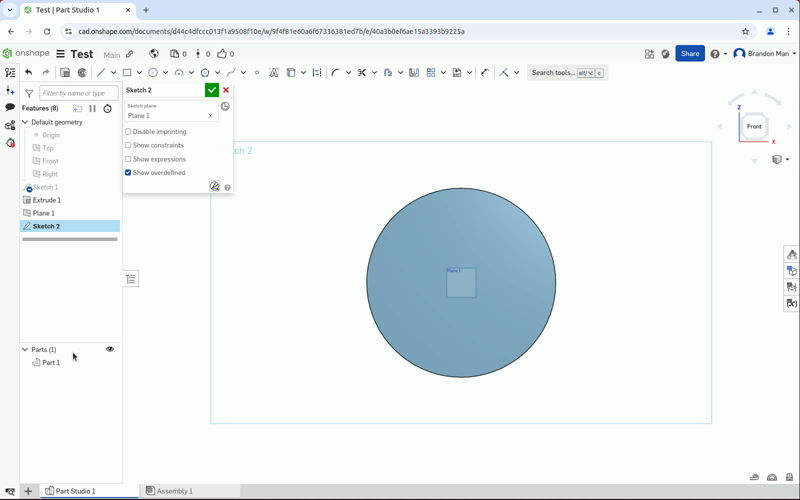
key(y)
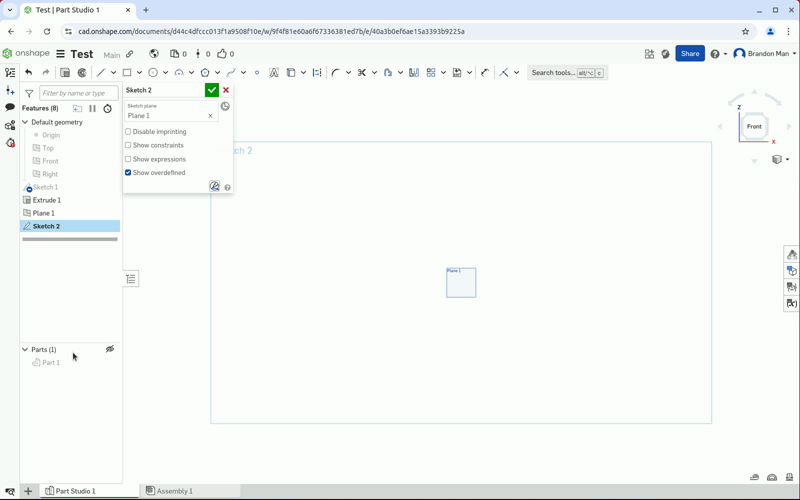
key(a)
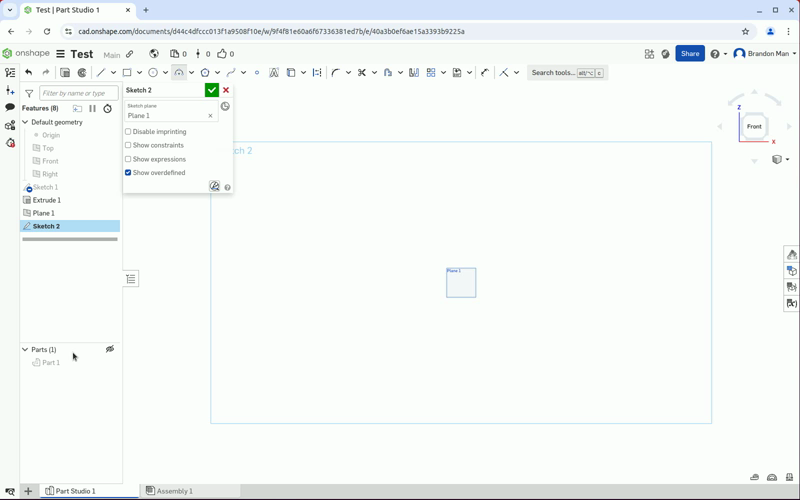
key_down(shift)
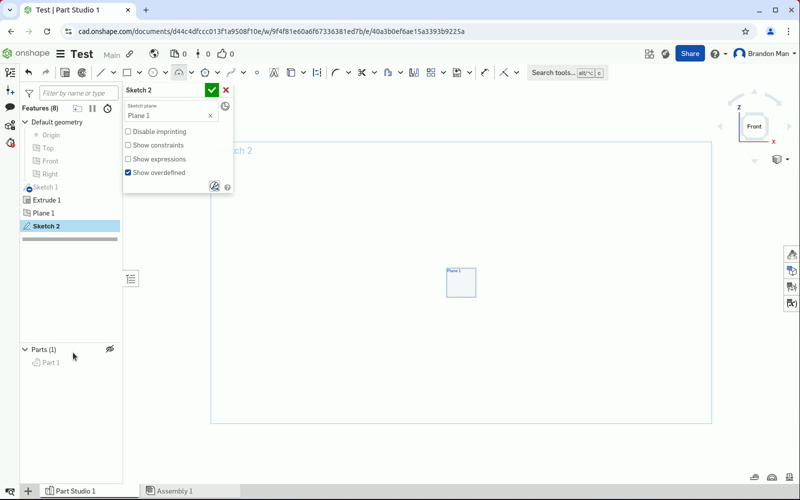
mouse_move(451, 207)
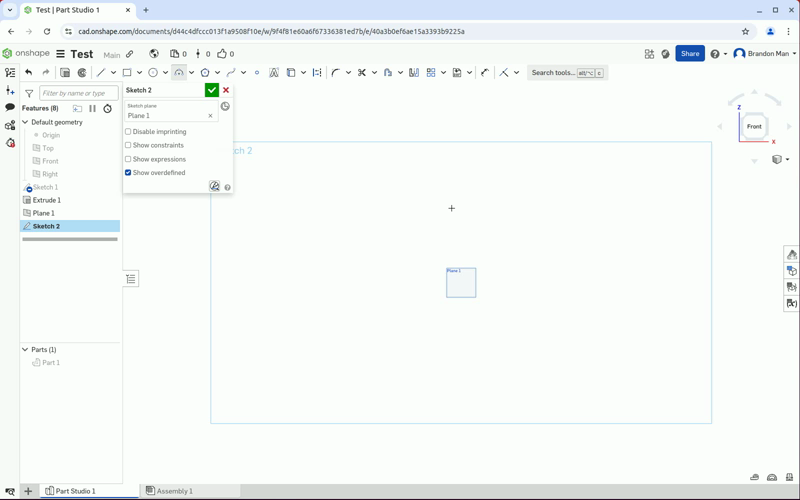
click(451, 207)
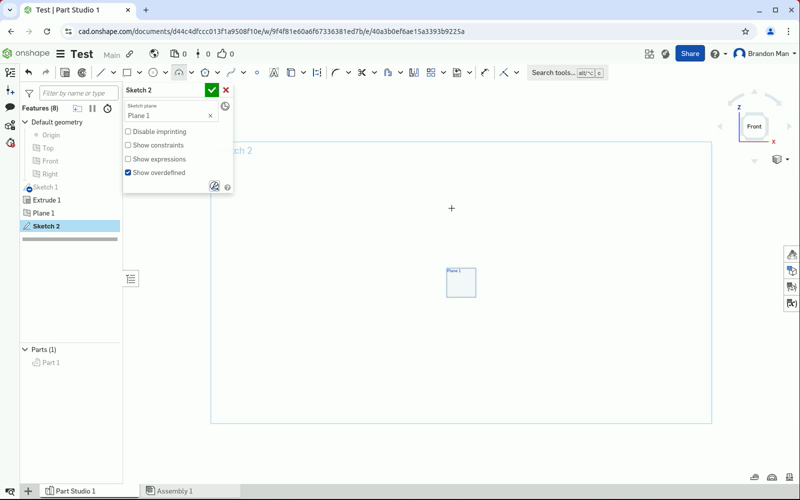
key_up(shift)
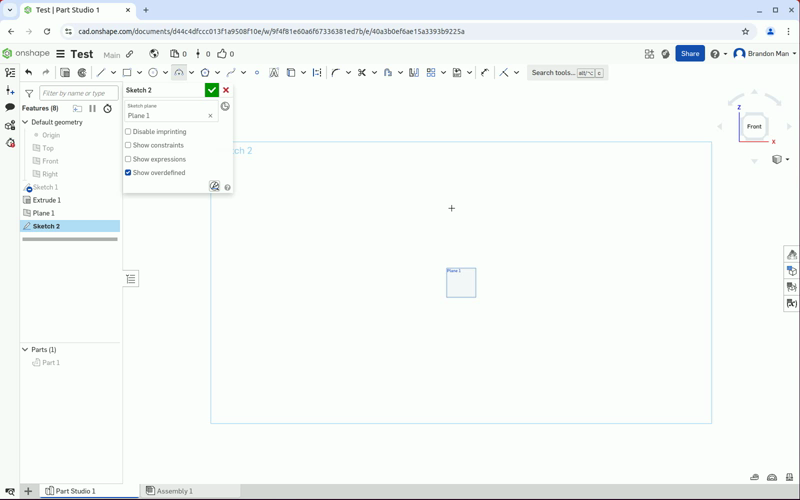
key_down(shift)
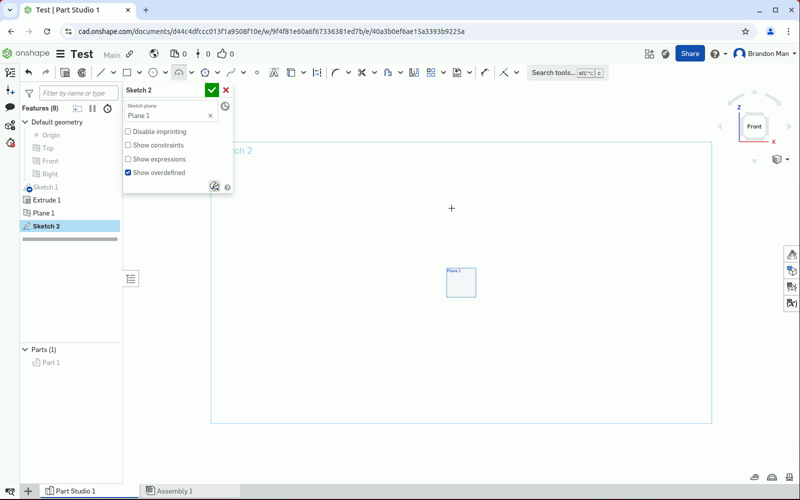
mouse_move(471, 207)
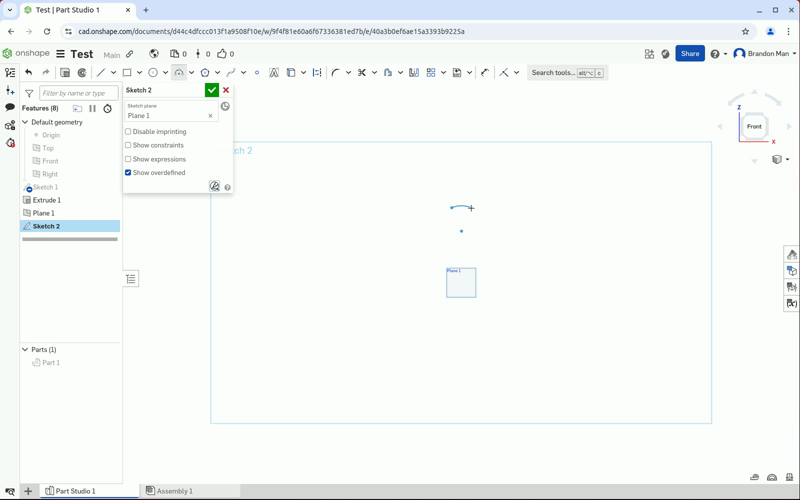
click(471, 207)
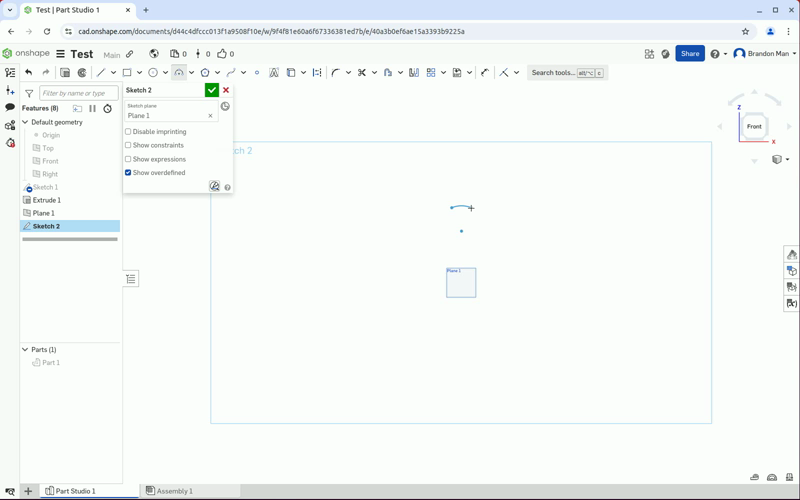
mouse_move(461, 206)
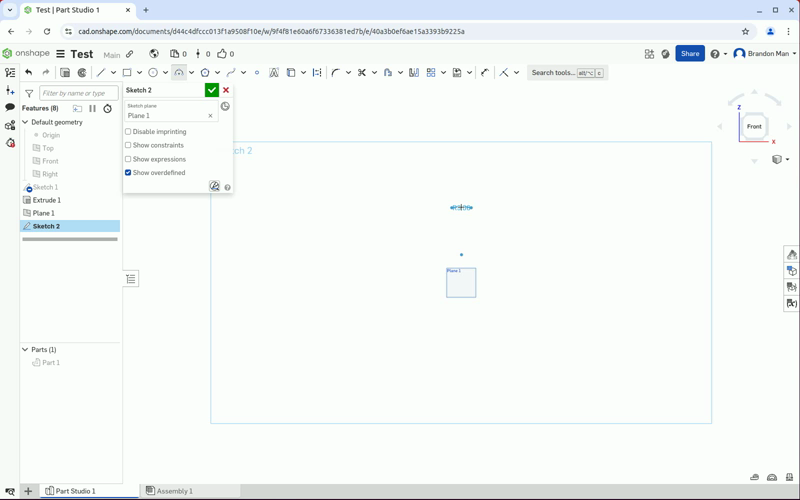
click(461, 206)
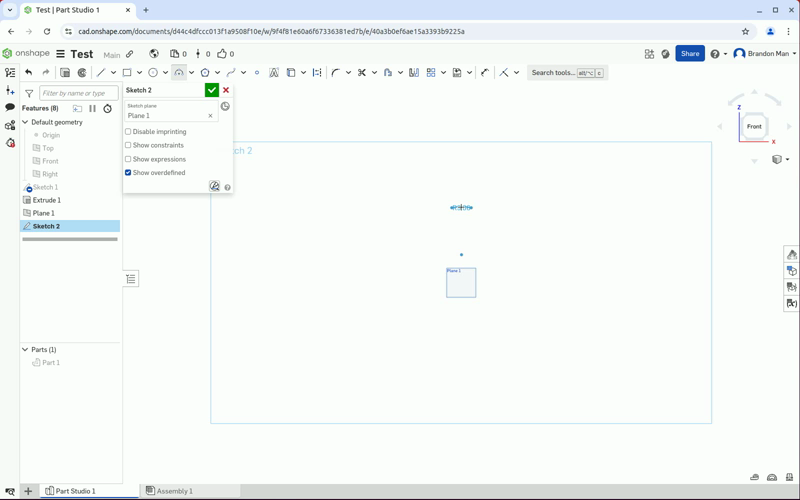
key_up(shift)
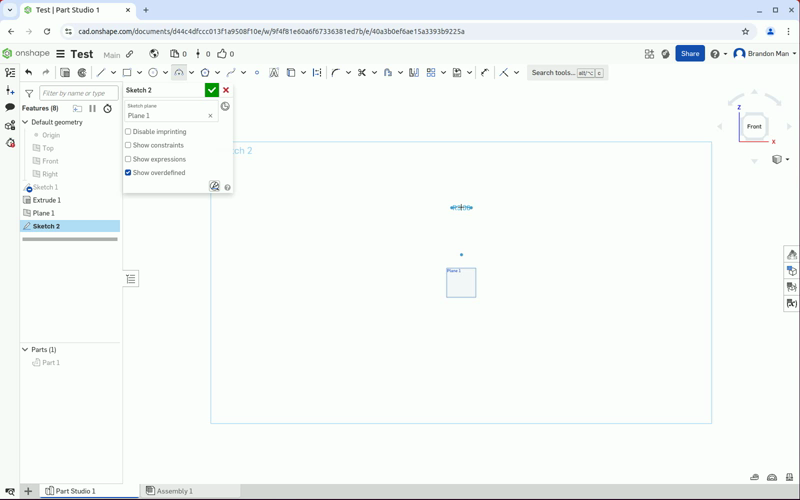
mouse_move(471, 207)
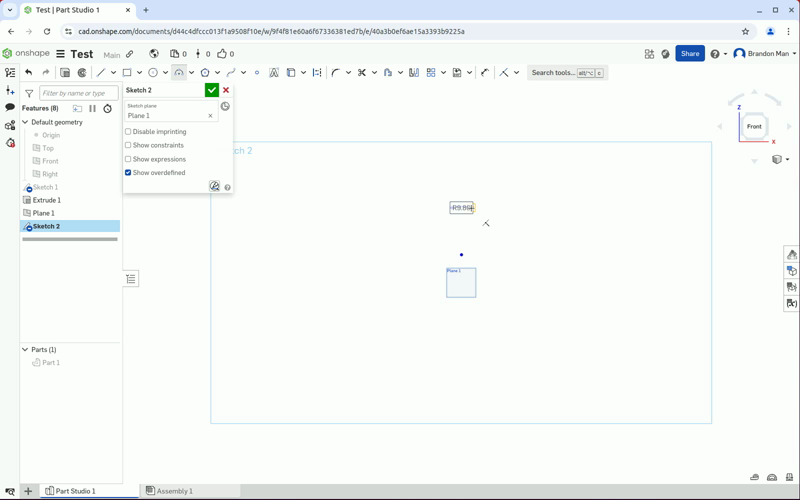
click(471, 207)
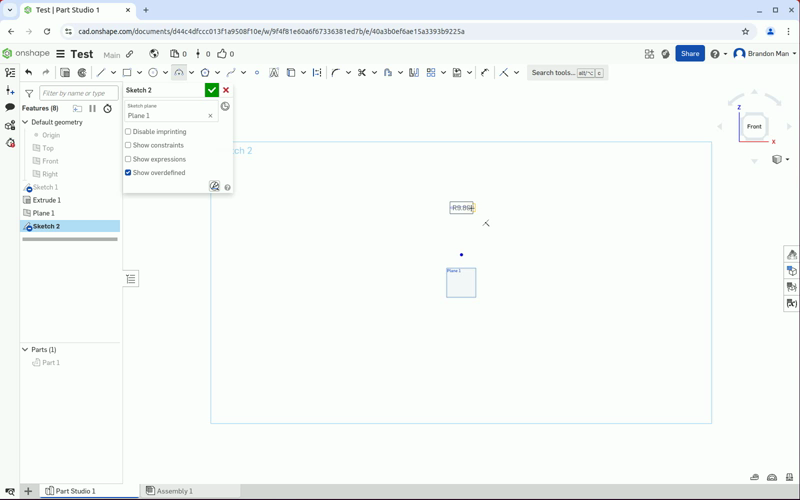
mouse_move(451, 207)
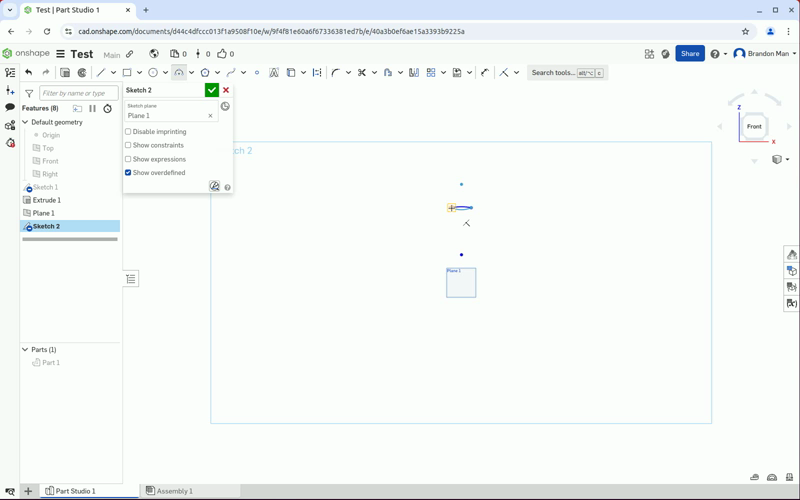
click(451, 207)
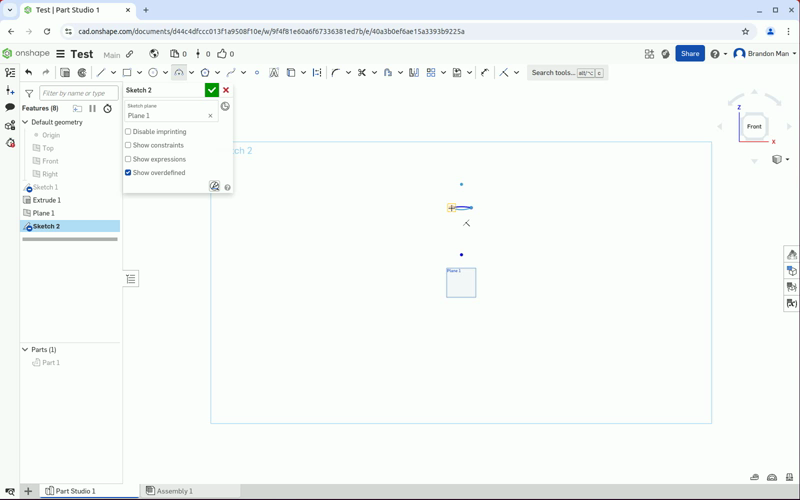
key_down(shift)
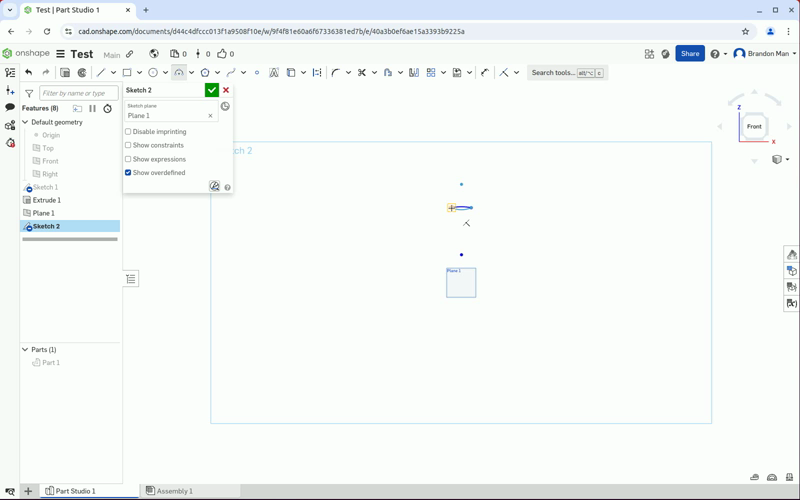
mouse_move(461, 197)
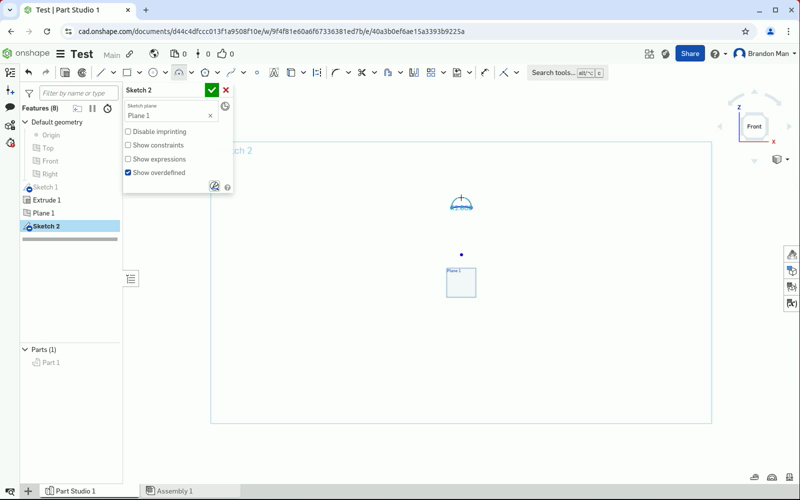
click(461, 197)
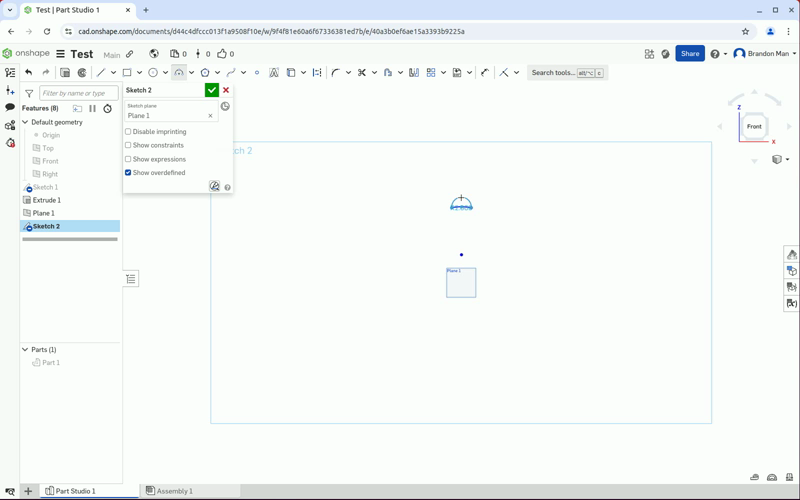
key_up(shift)
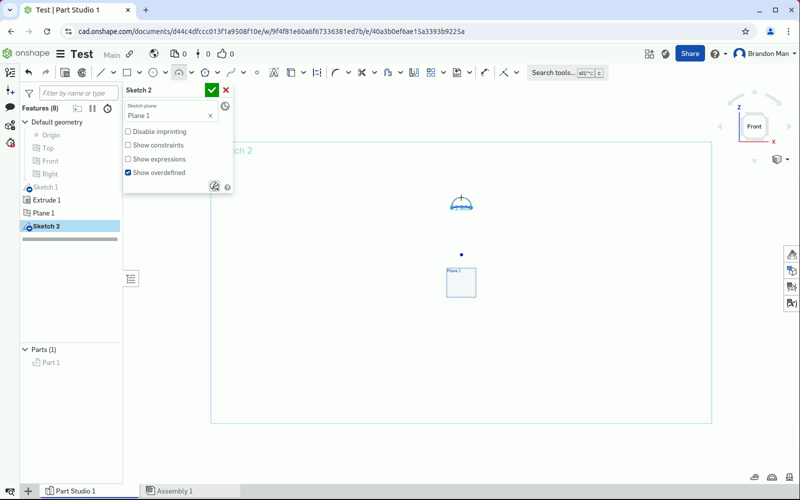
key(esc)
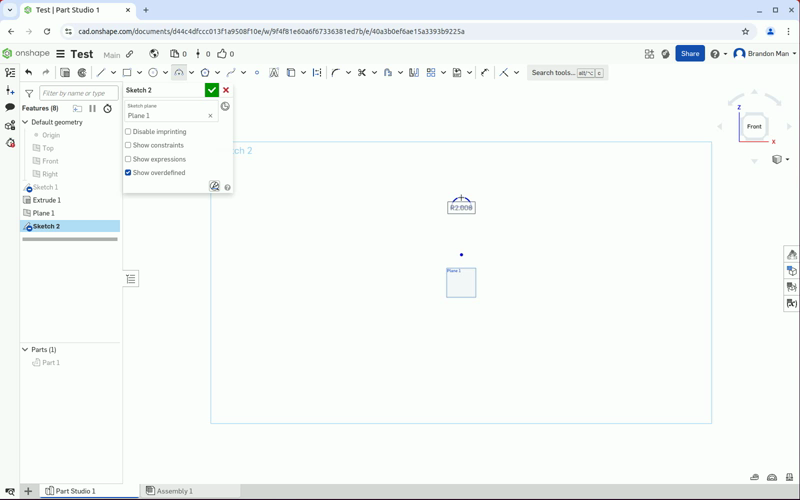
mouse_move(466, 202)
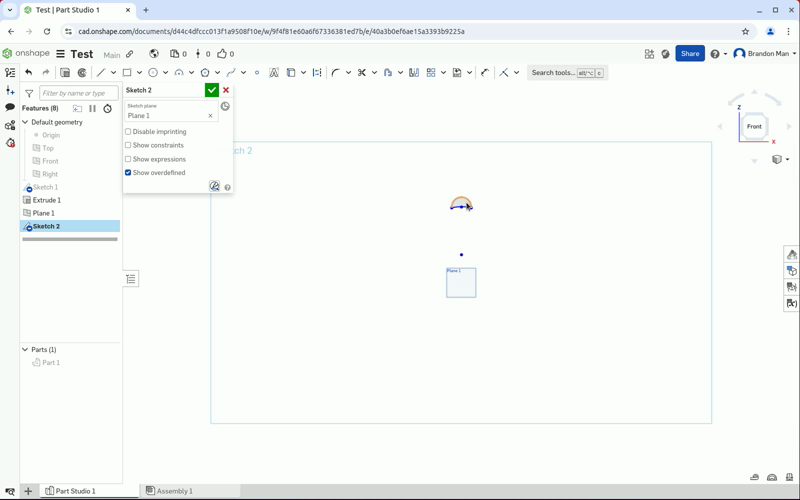
scroll(6)
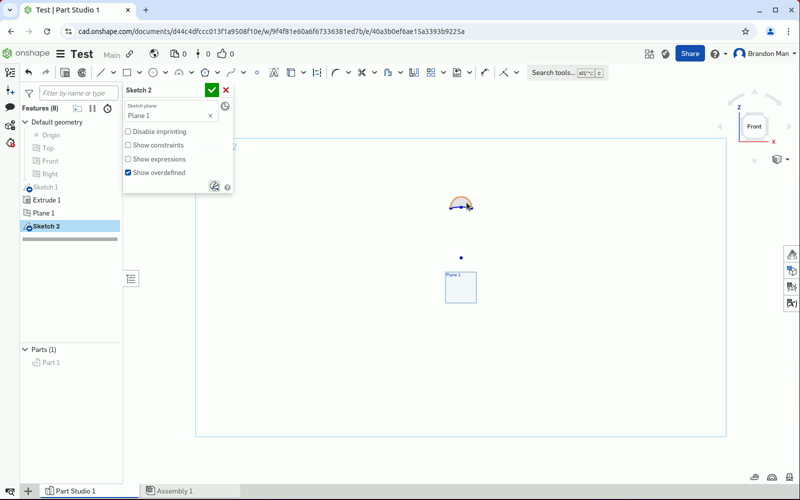
scroll(6)
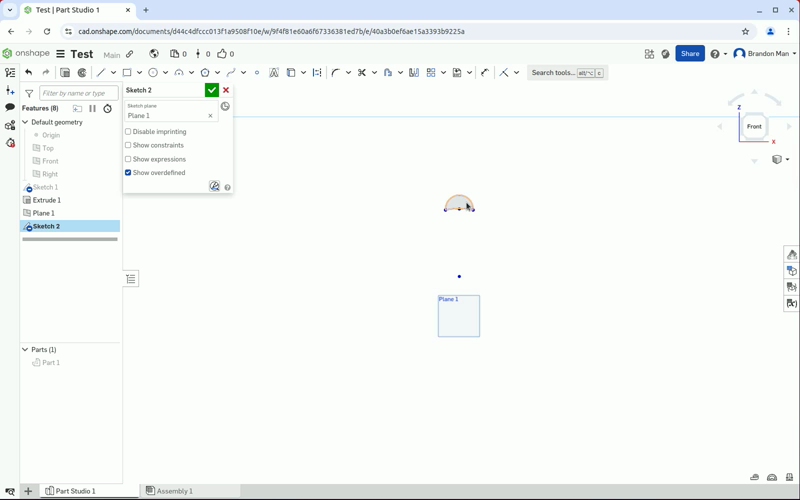
scroll(6)
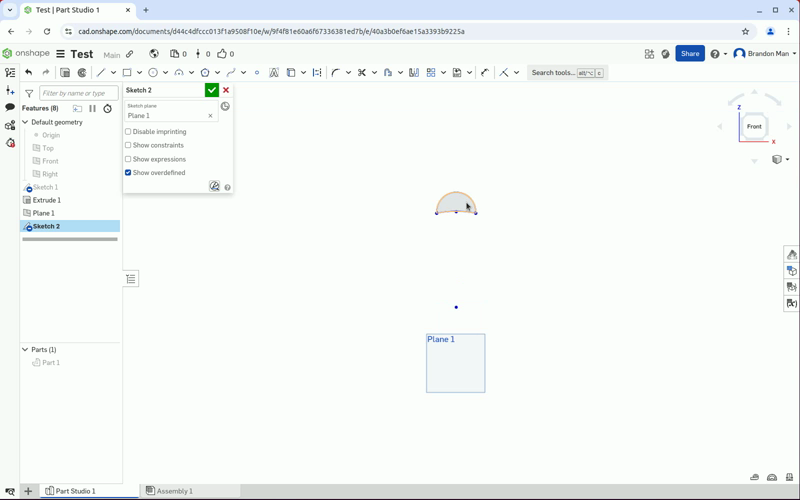
scroll(6)
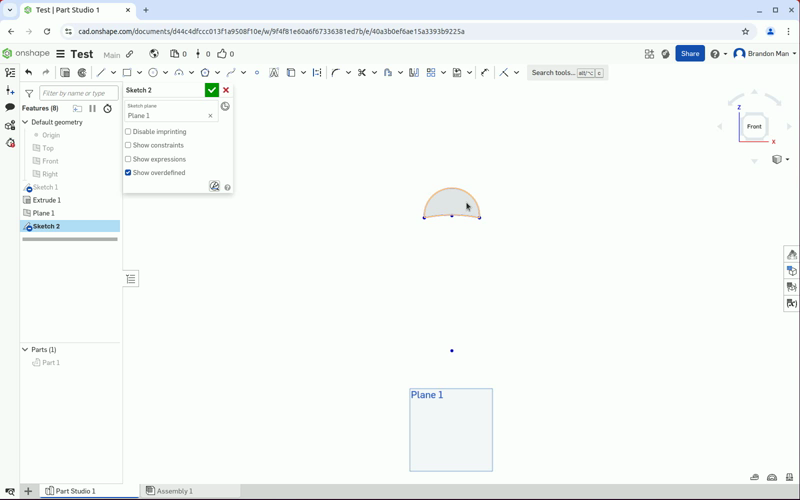
scroll(6)
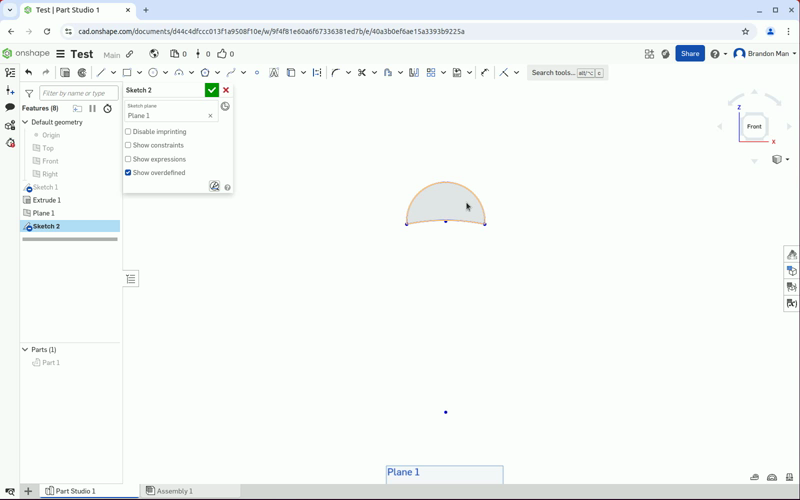
scroll(6)
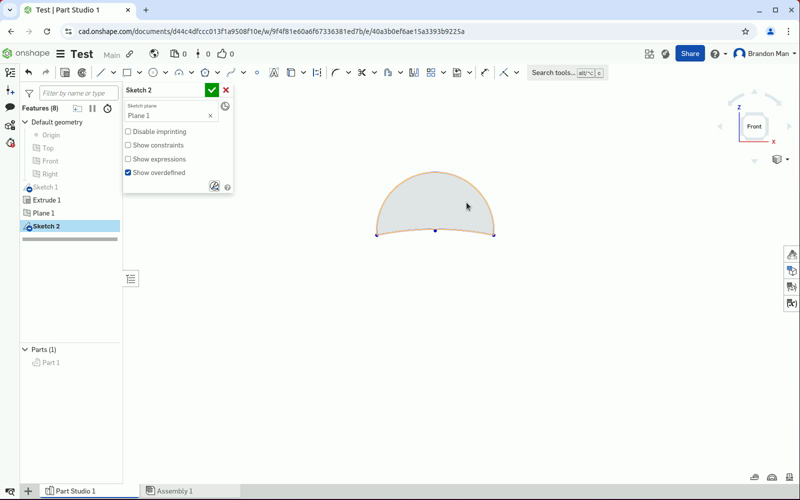
scroll(6)
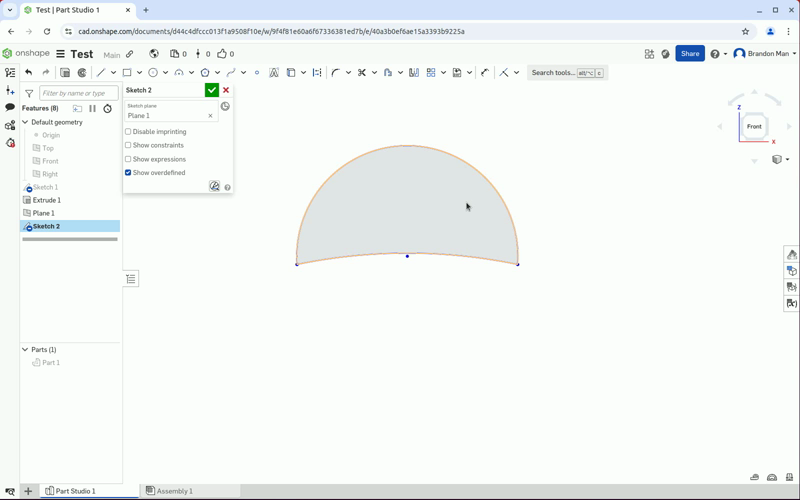
click(466, 202)
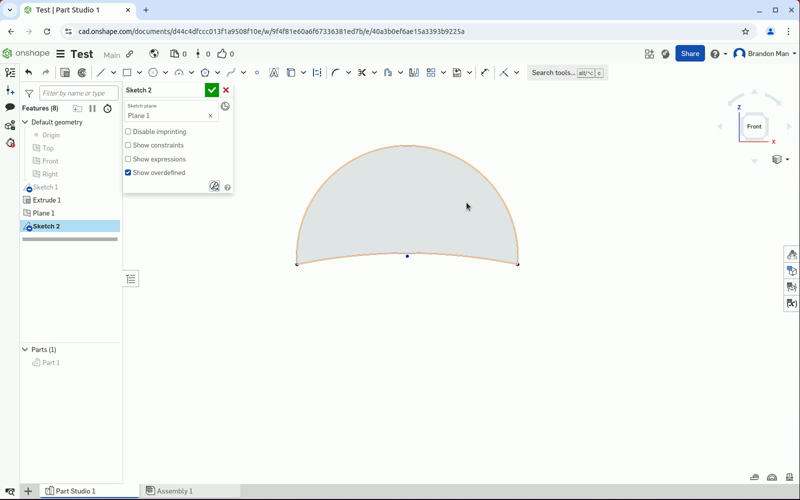
scroll(-6)
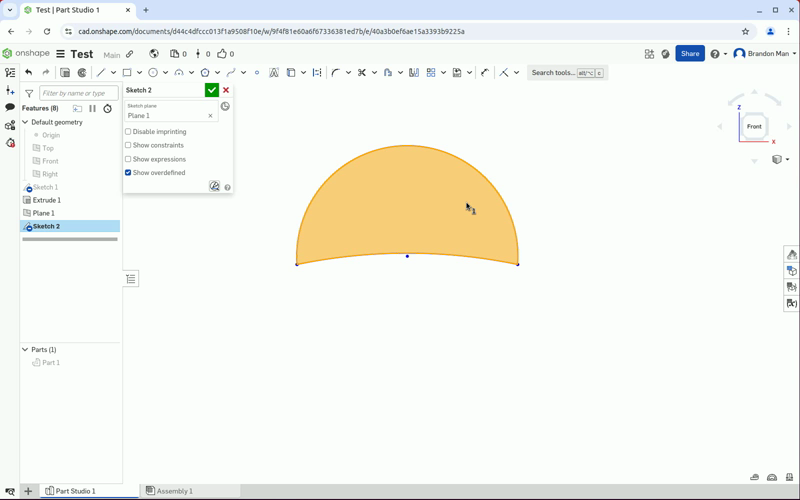
scroll(-6)
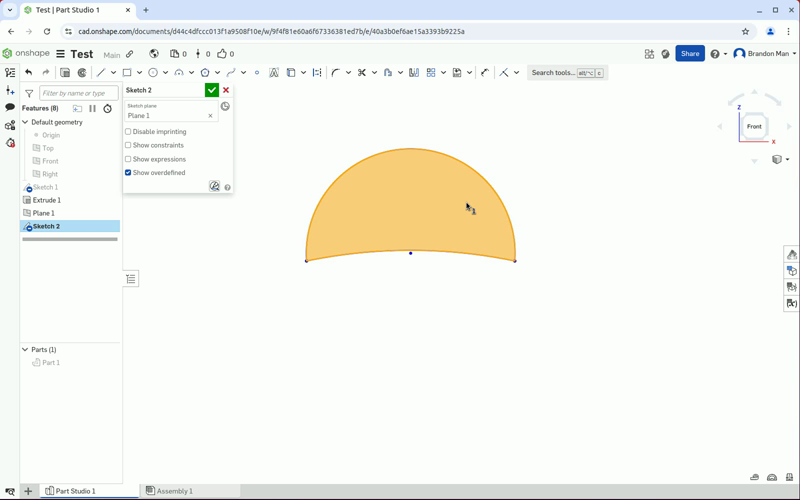
scroll(-6)
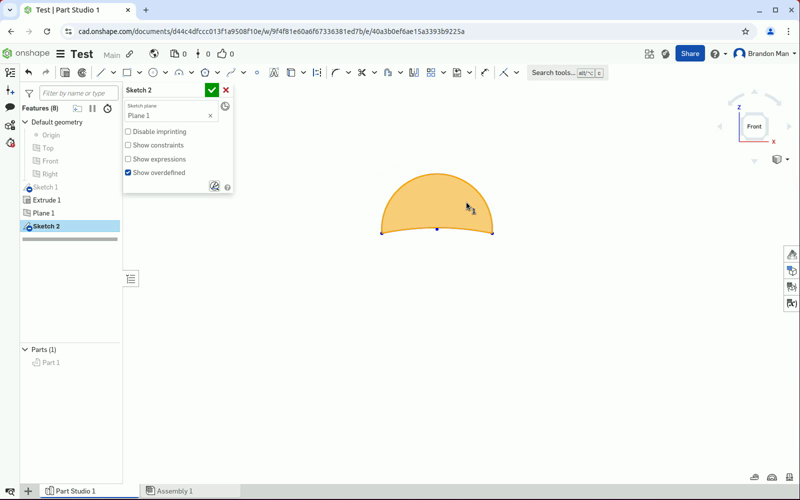
scroll(-6)
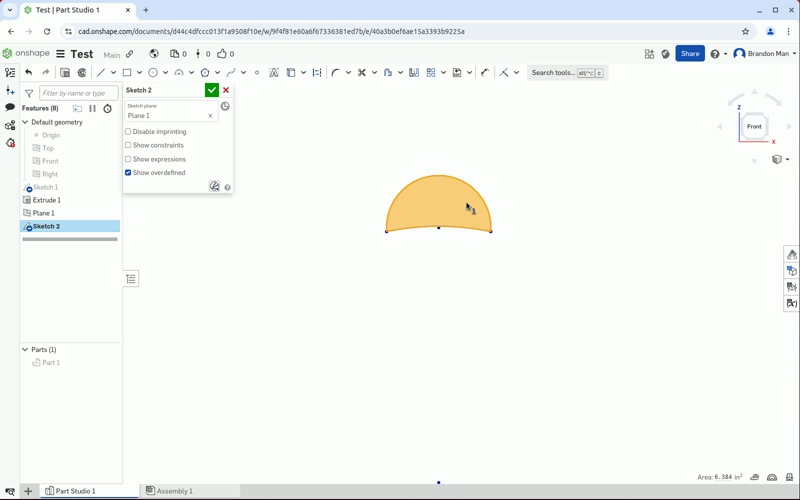
scroll(-6)
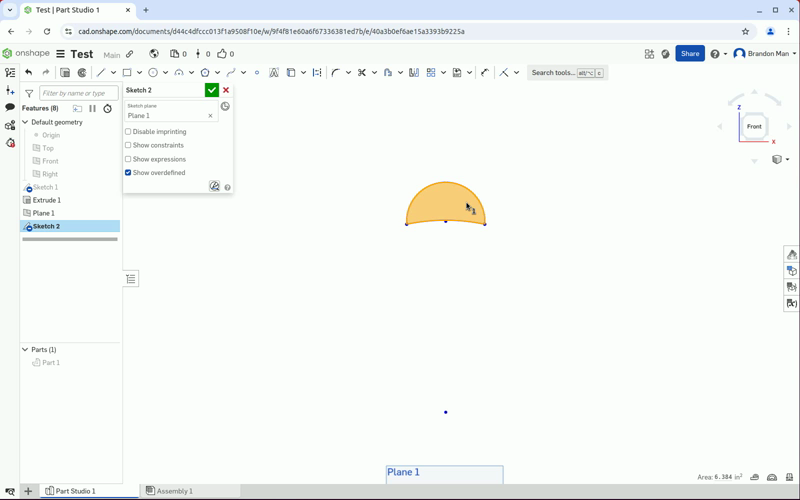
scroll(-6)
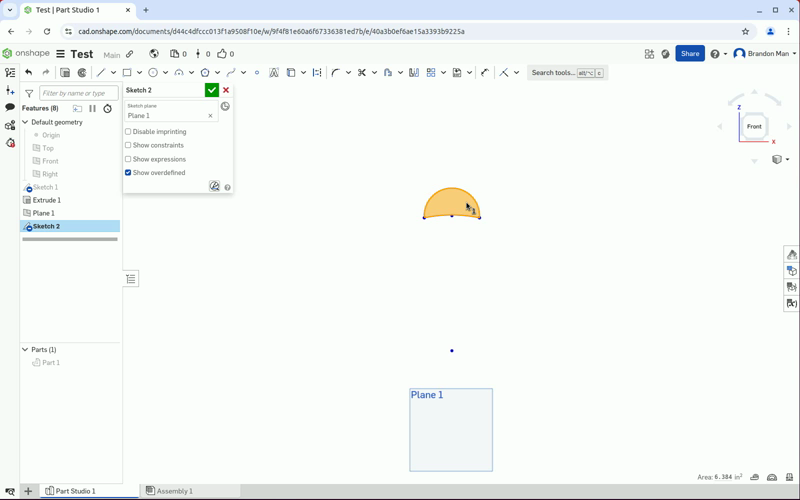
scroll(-6)
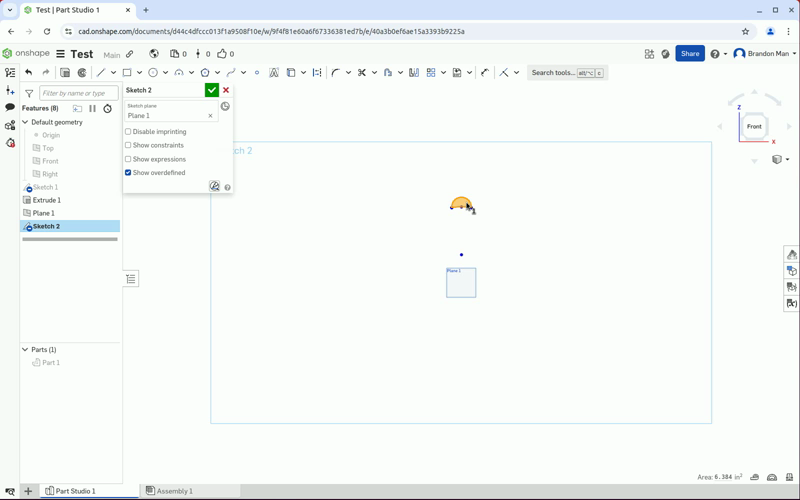
mouse_move(73, 352)
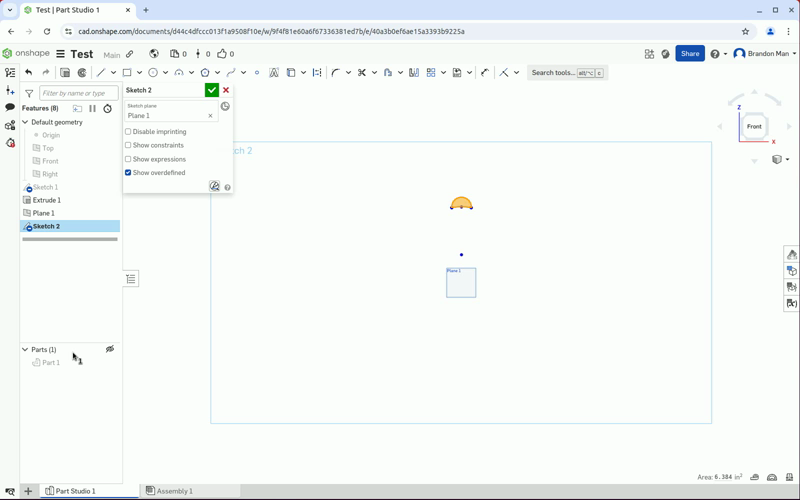
key(shift+y)
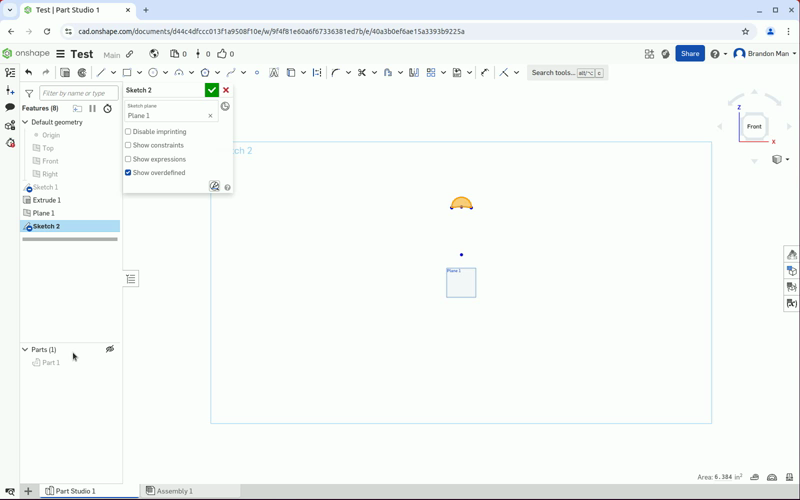
key(shift+e)
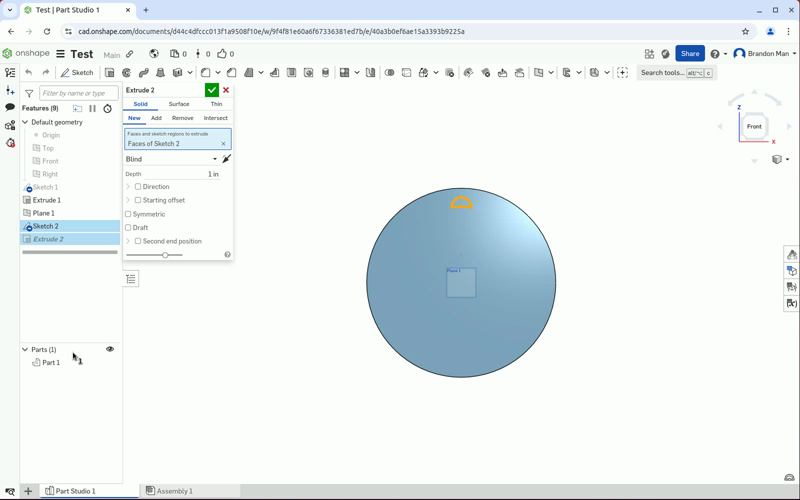
mouse_move(143, 106)
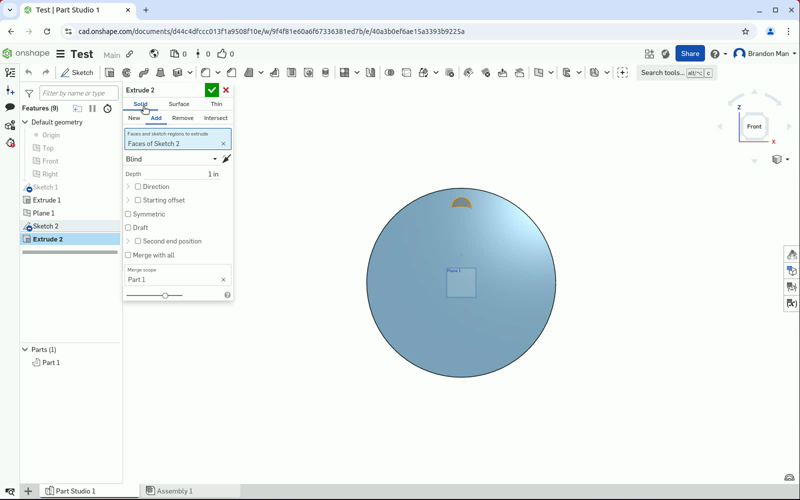
click(143, 106)
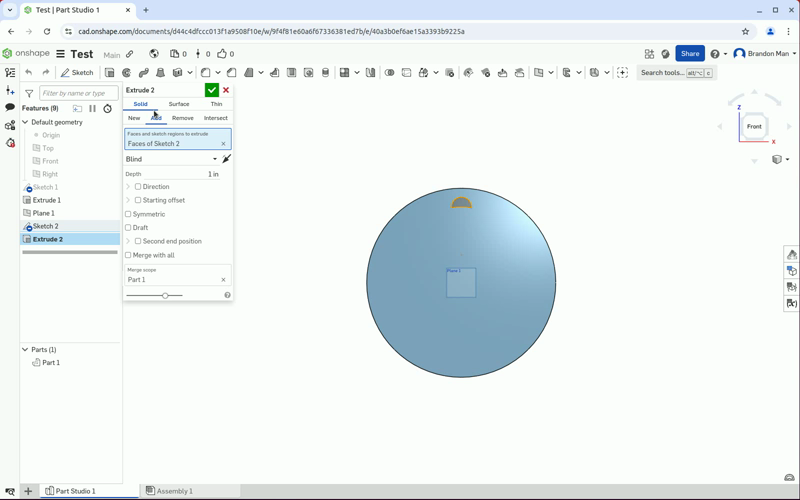
mouse_move(186, 120)
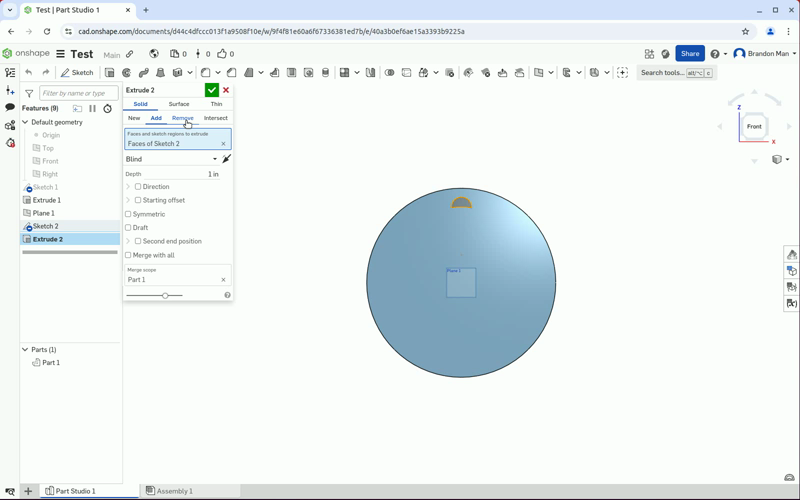
click(186, 120)
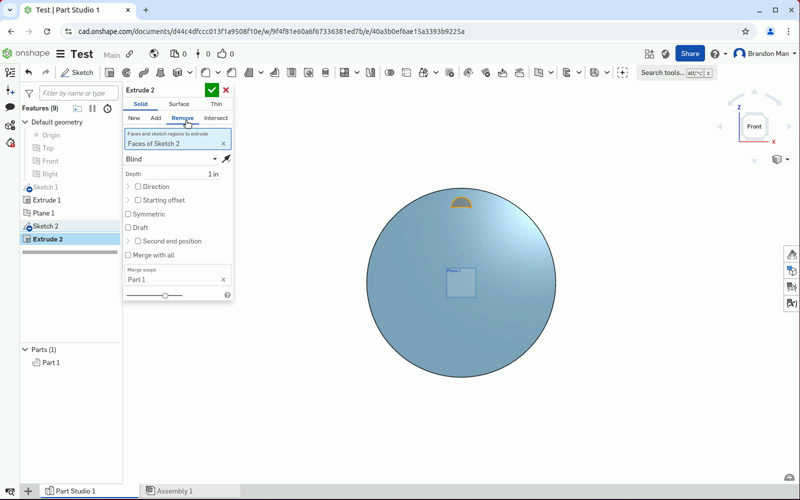
key(tab, 4)
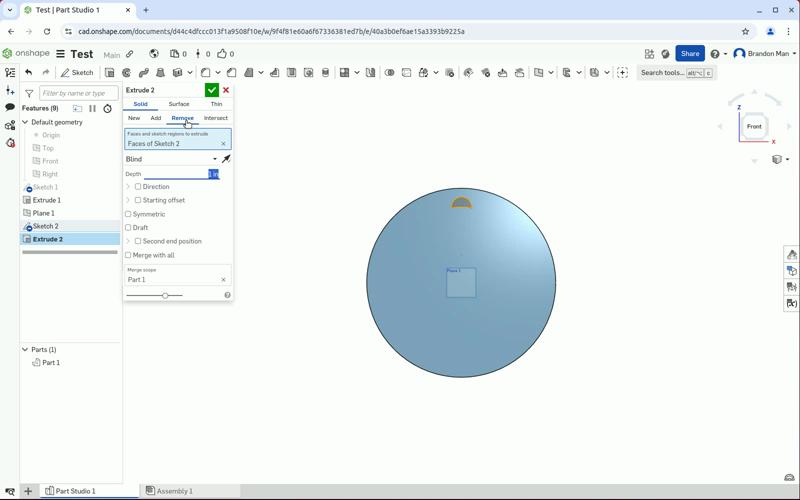
text(7.703)
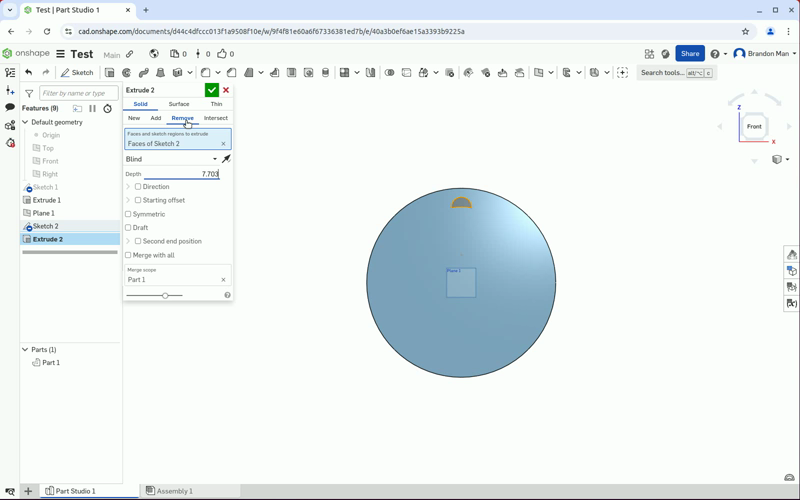
key(tab, 6)
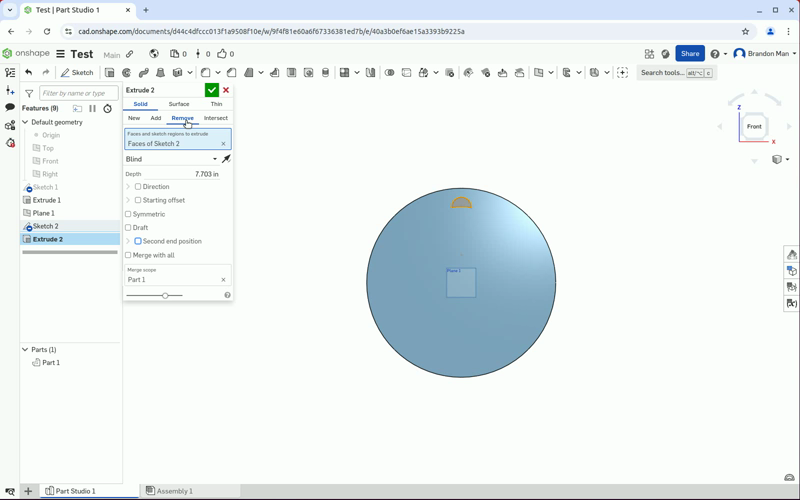
key(space)
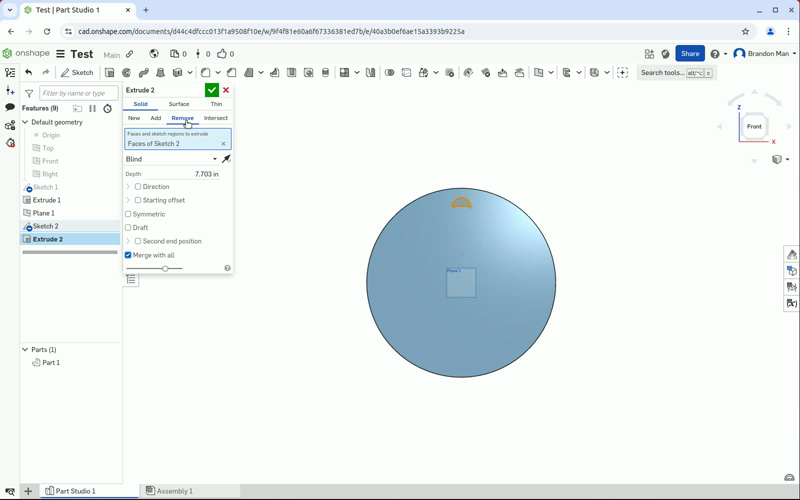
key(enter)
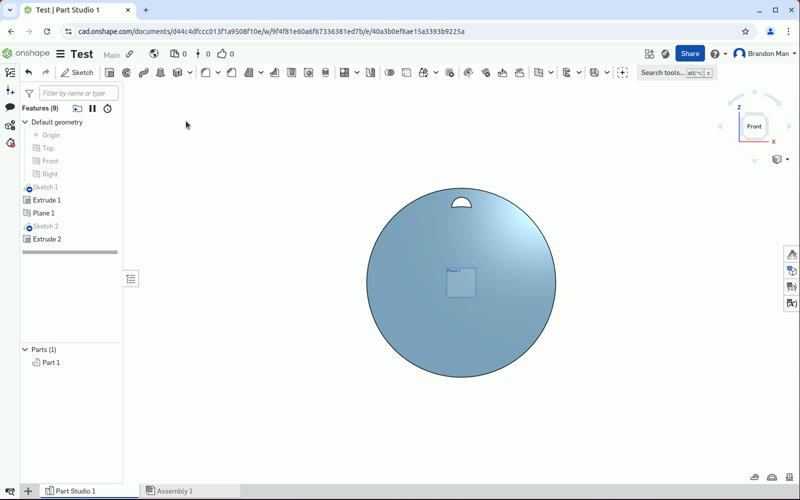
key(shift+h)
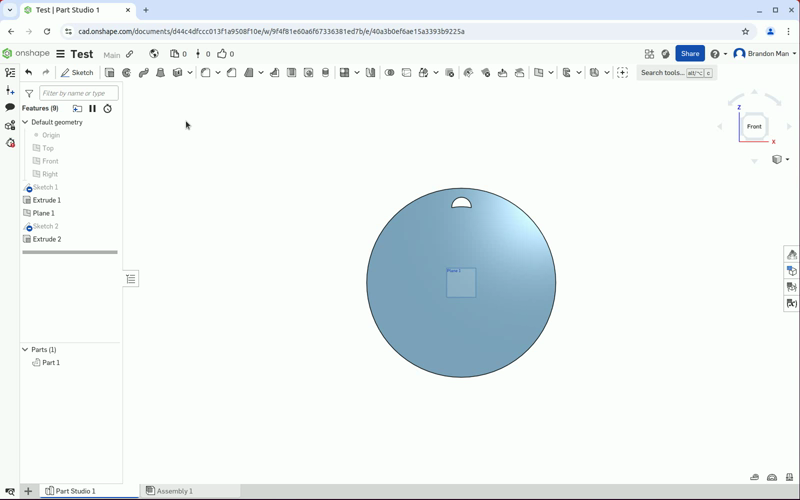
key(shift+h)
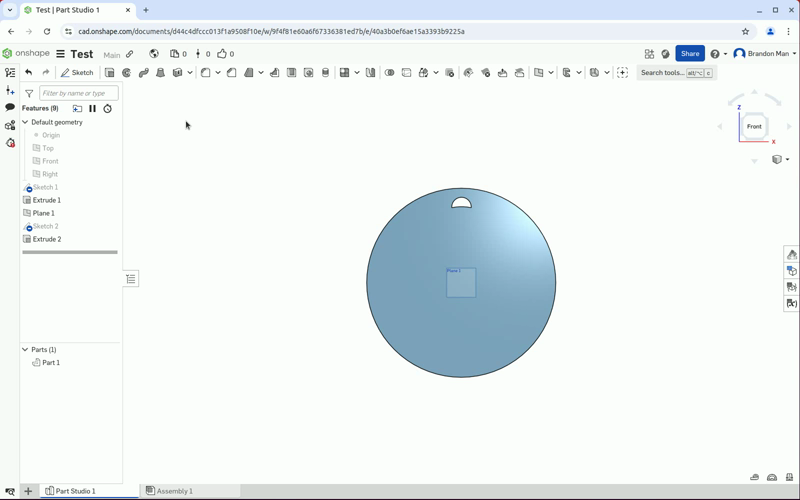
mouse_move(73, 189)
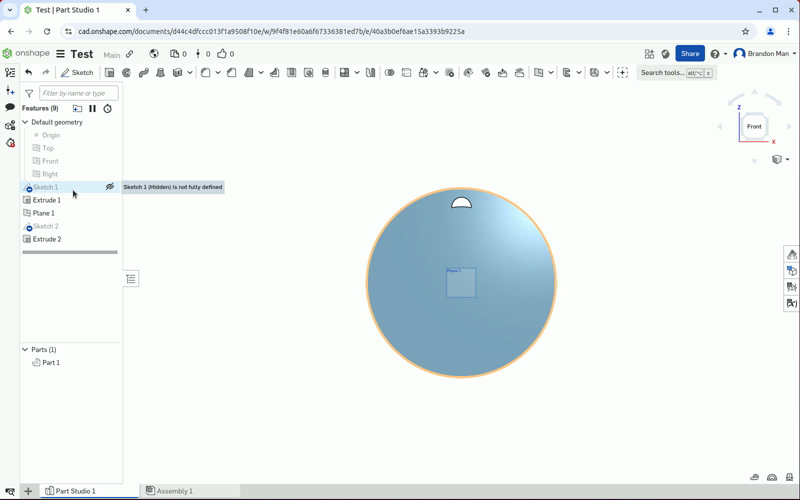
click(73, 189)
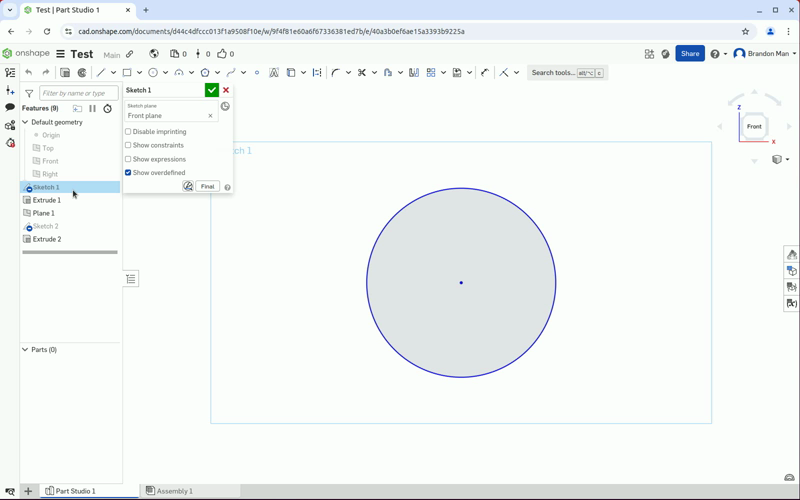
mouse_move(229, 92)
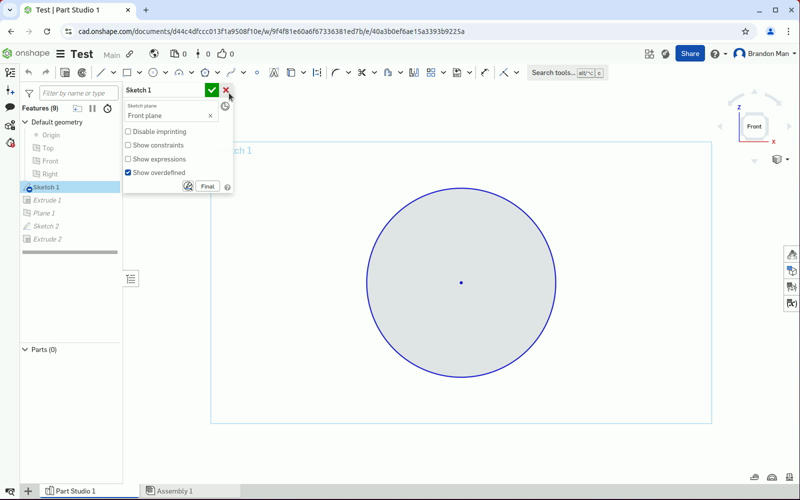
click(229, 92)
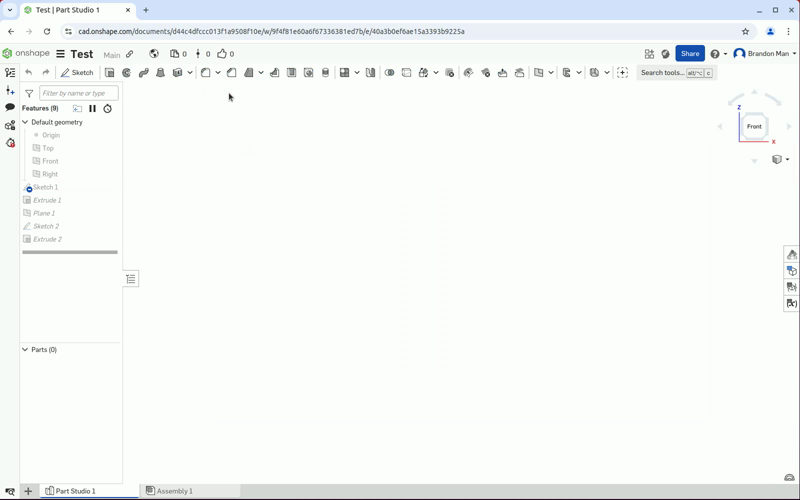
key(shift+s)
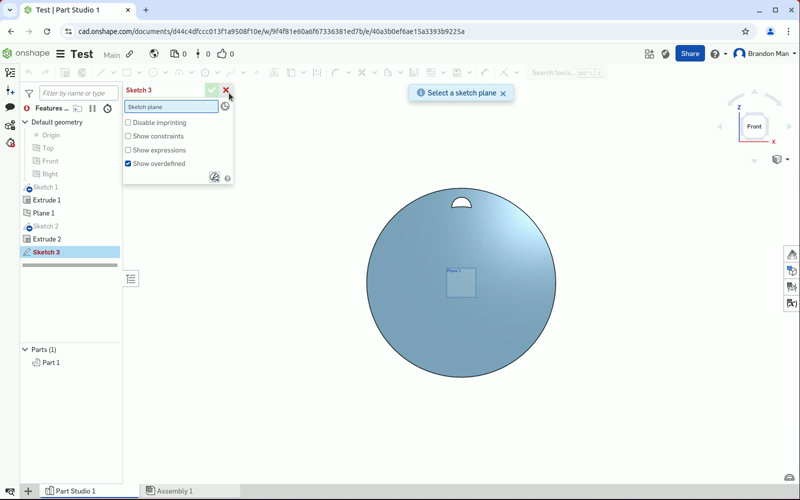
mouse_move(73, 215)
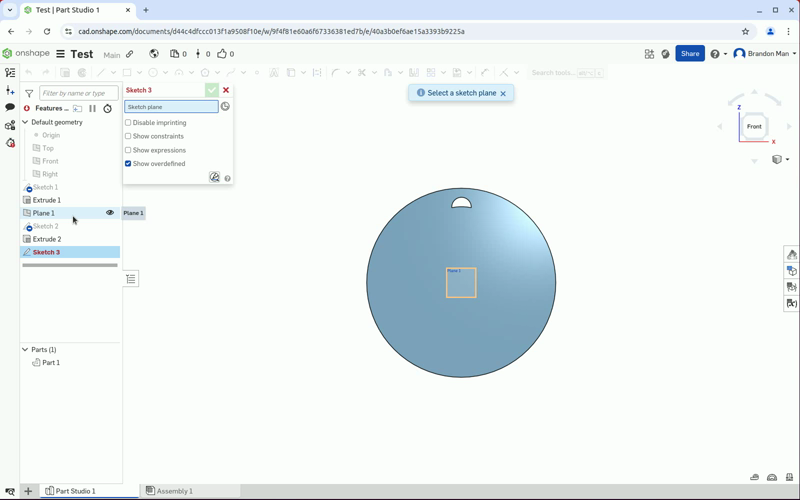
click(73, 215)
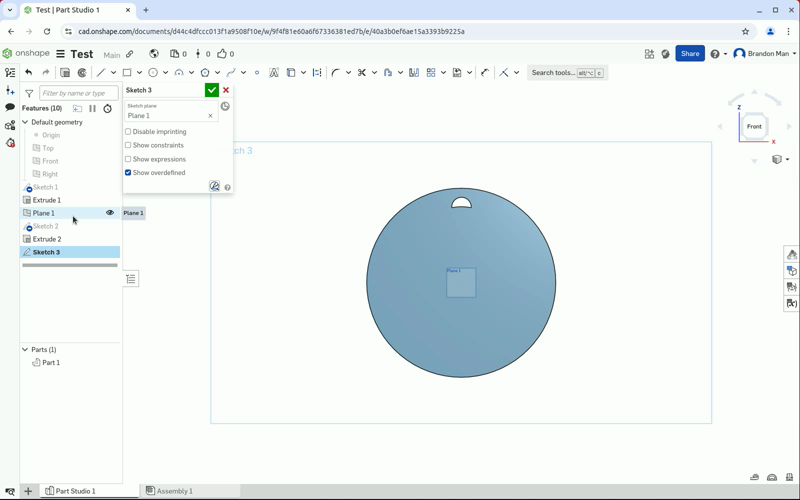
mouse_move(73, 352)
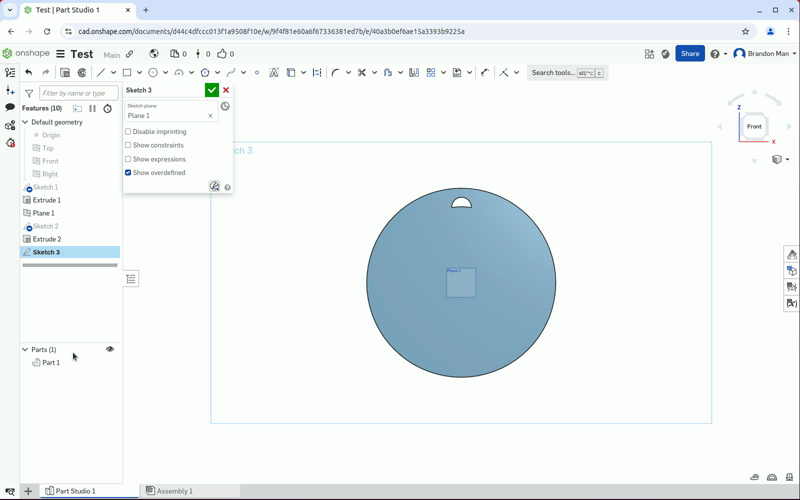
key(y)
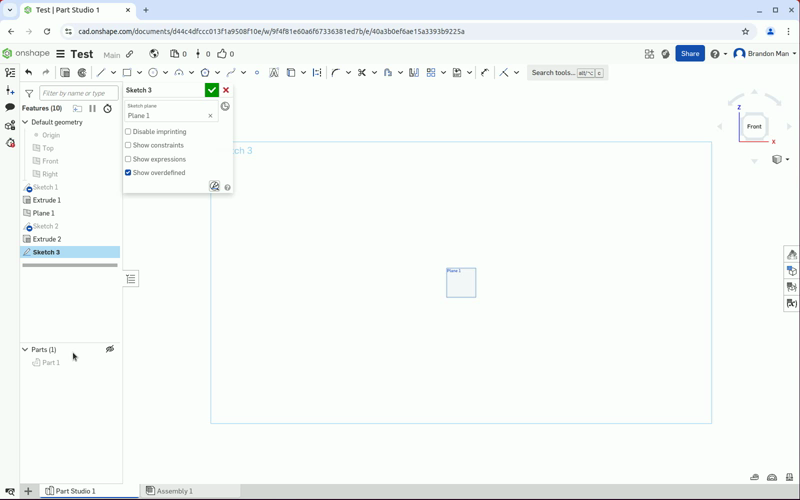
key(a)
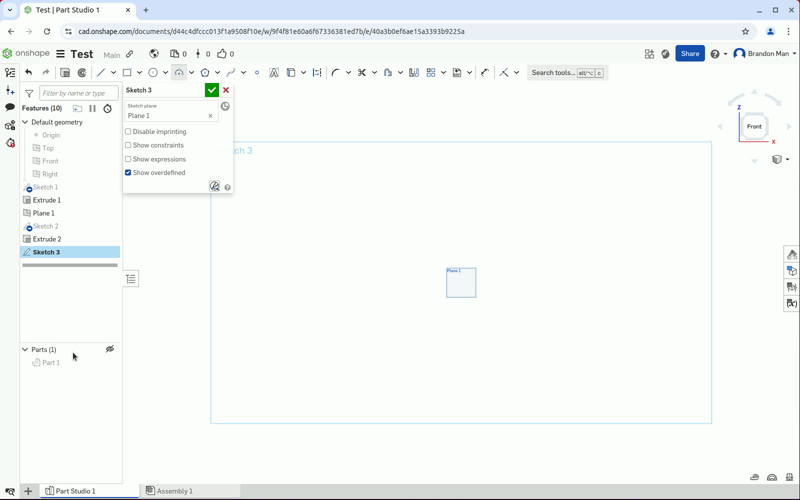
key_down(shift)
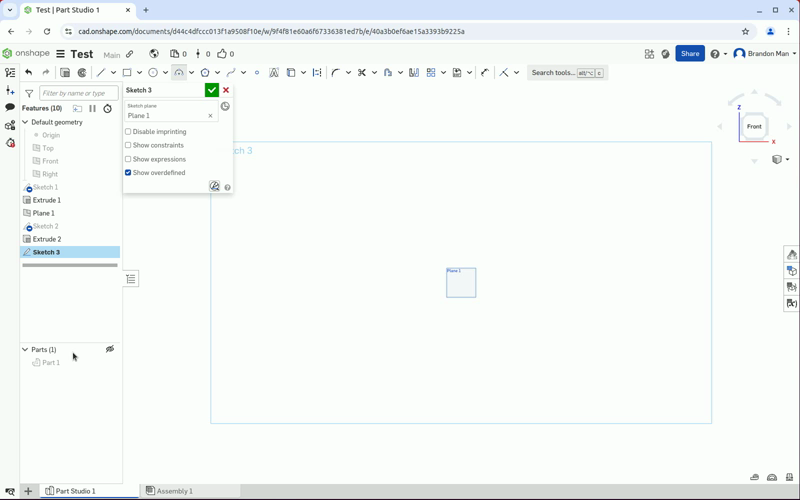
mouse_move(451, 207)
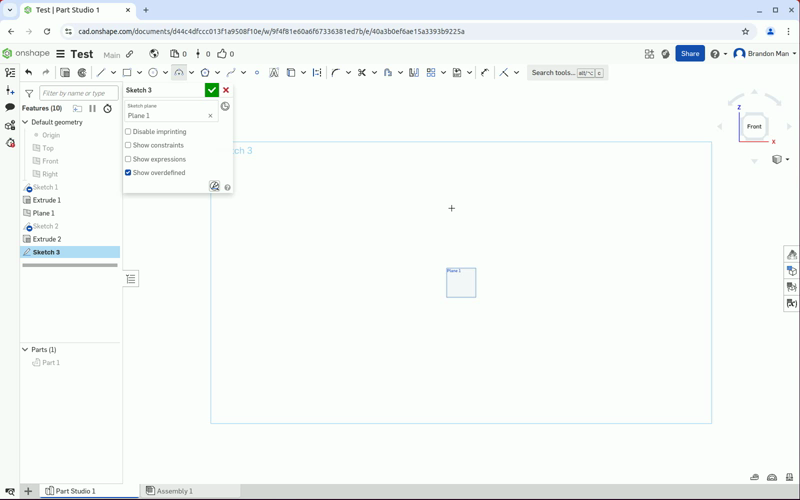
click(451, 207)
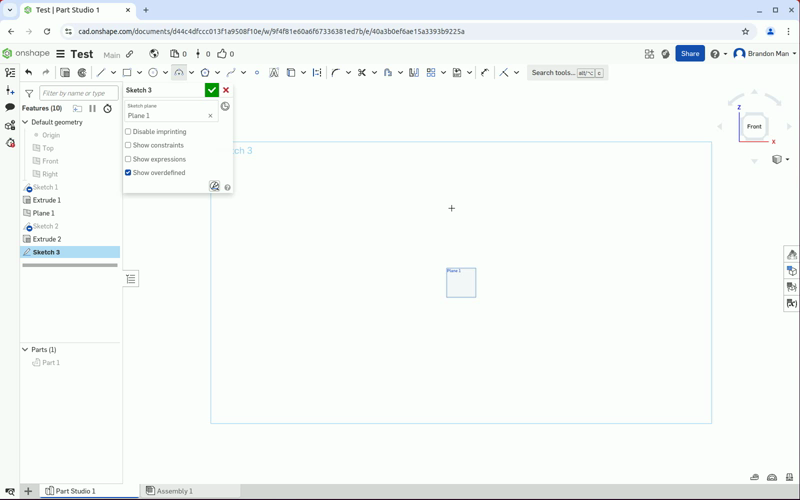
key_up(shift)
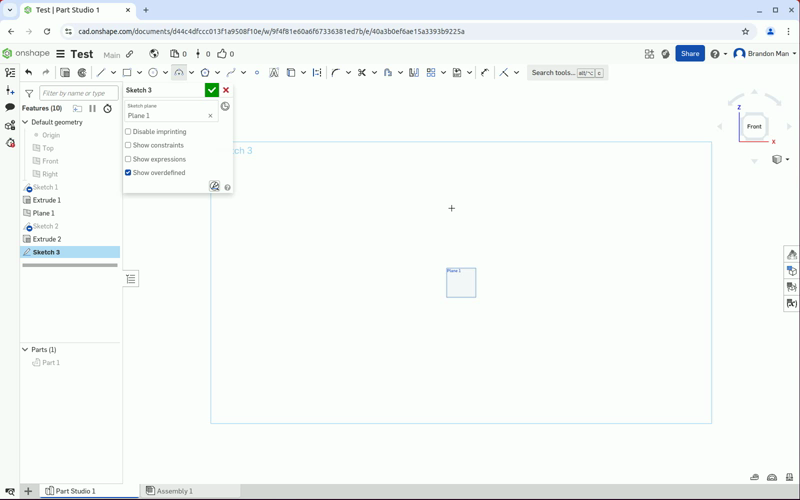
key_down(shift)
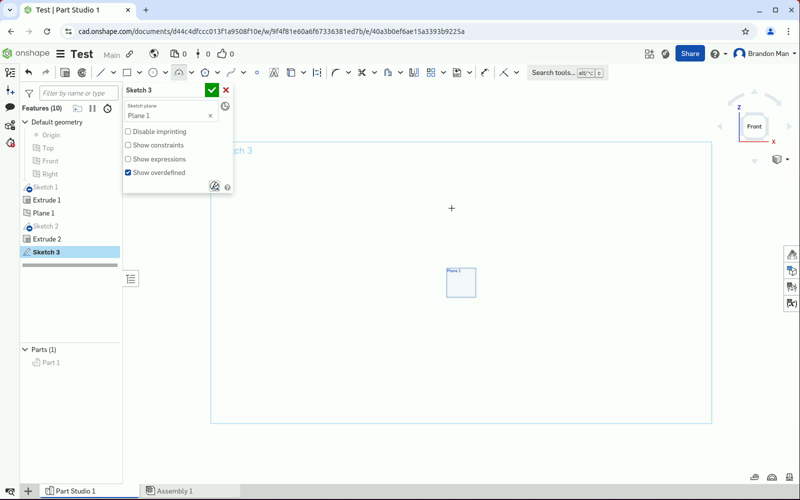
mouse_move(471, 207)
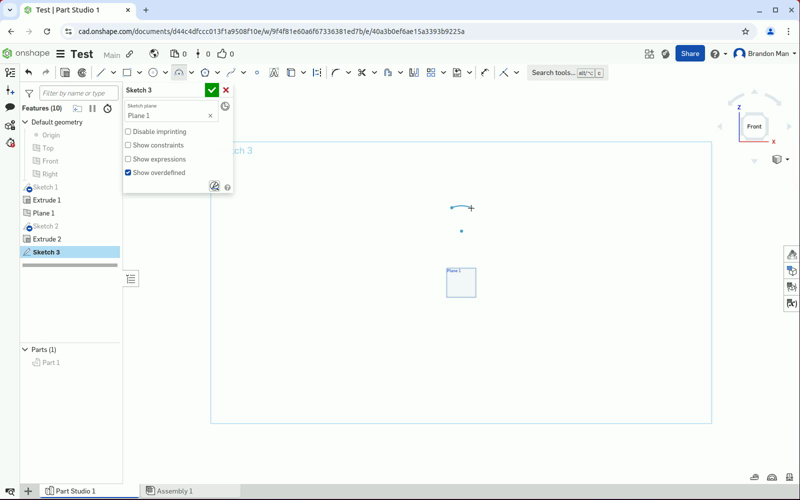
click(471, 207)
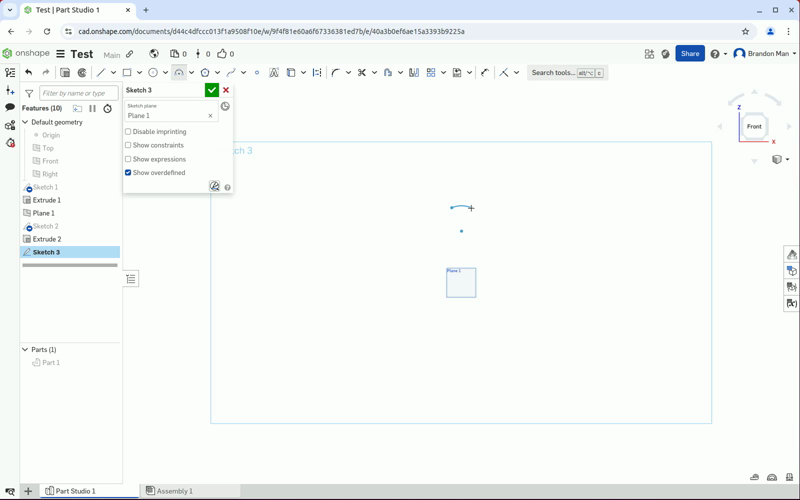
mouse_move(461, 217)
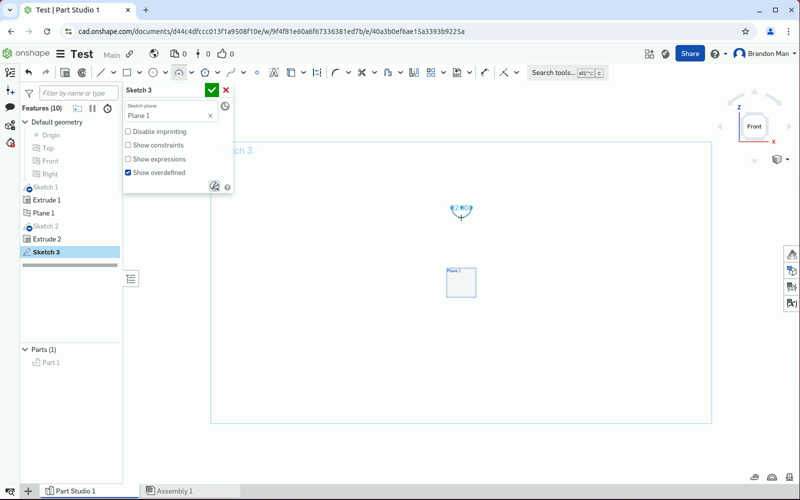
click(461, 217)
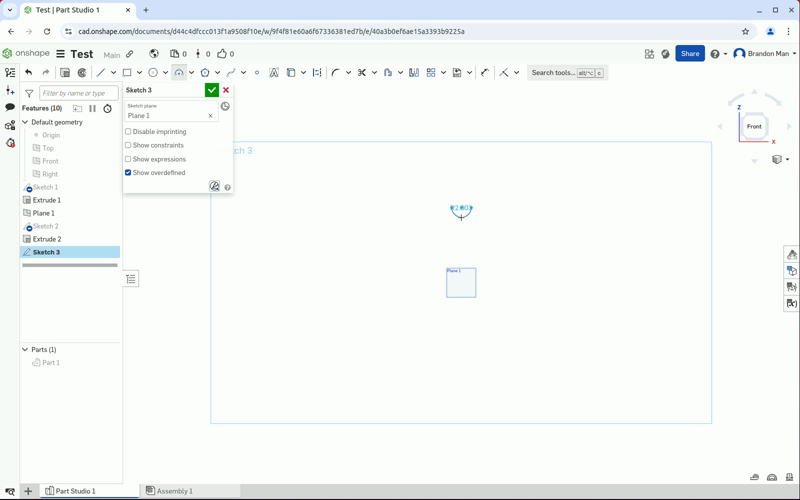
key_up(shift)
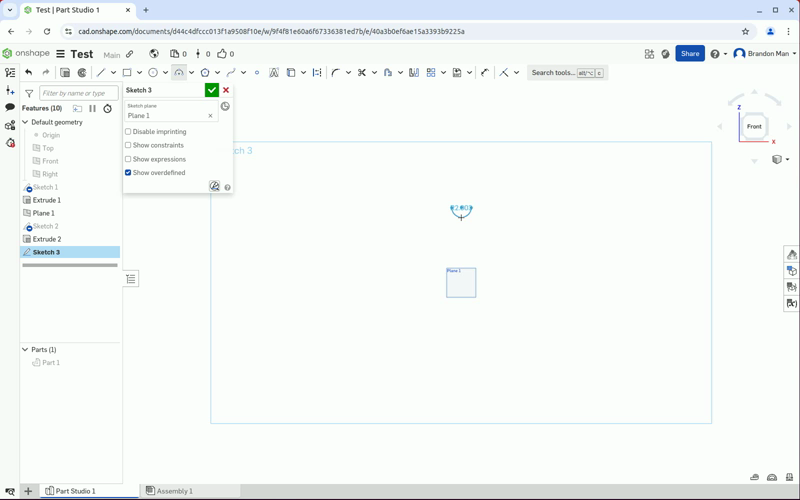
mouse_move(471, 207)
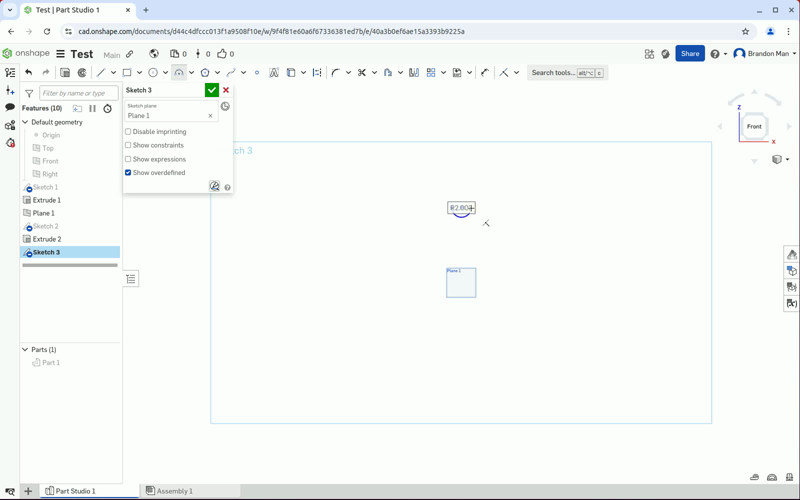
click(471, 207)
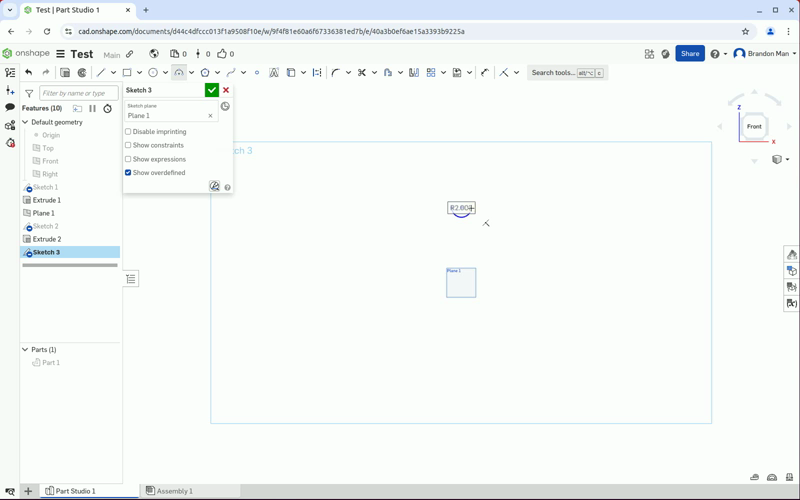
mouse_move(451, 207)
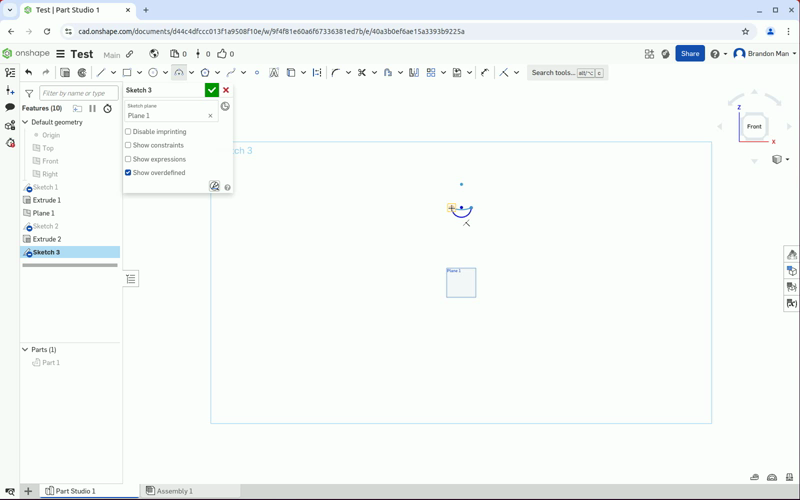
click(451, 207)
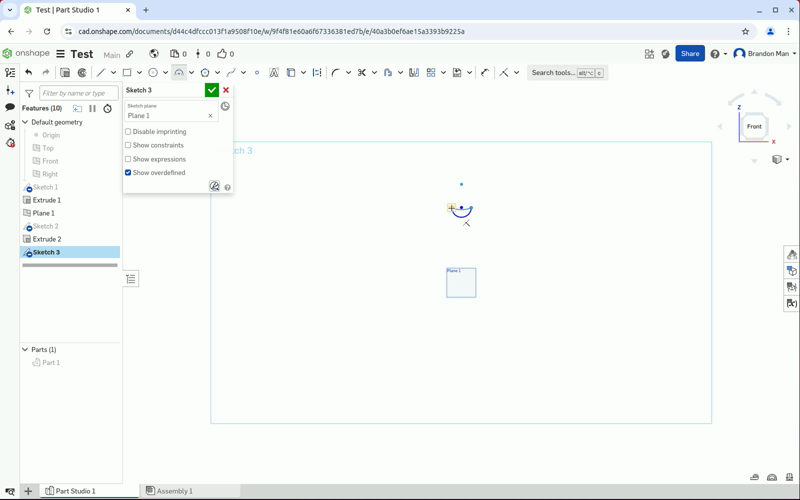
key_down(shift)
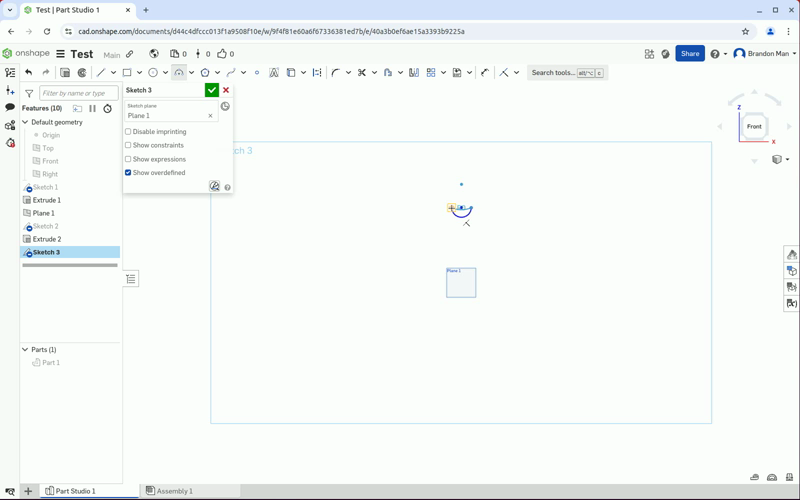
mouse_move(461, 206)
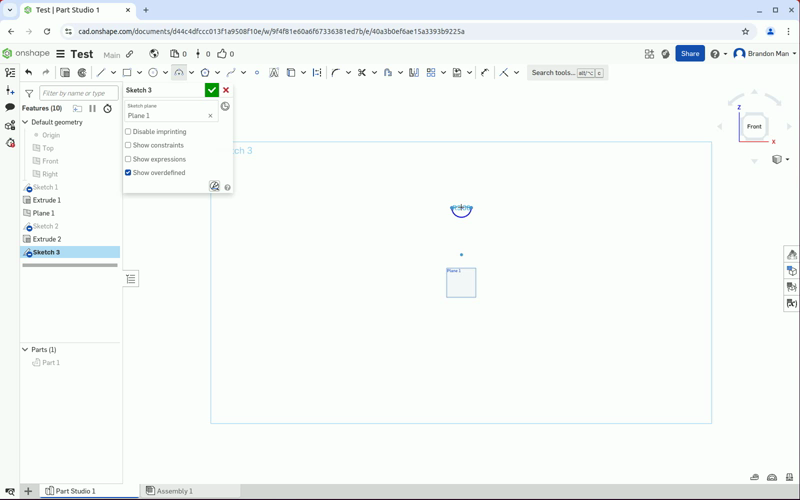
scroll(6)
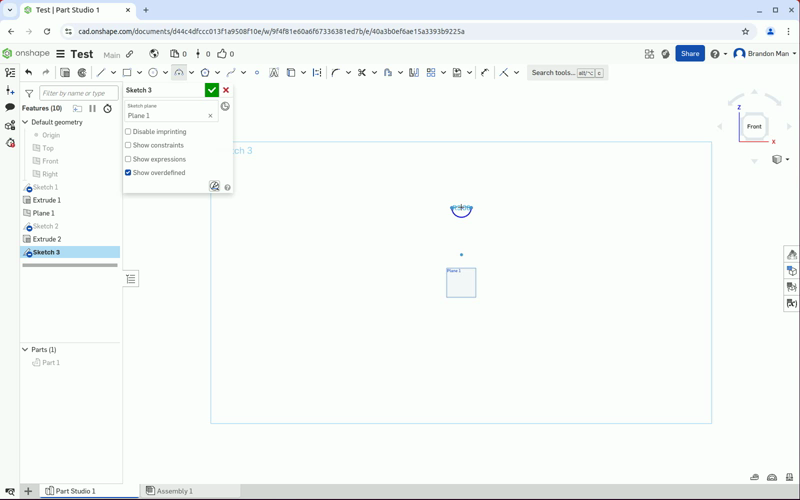
scroll(6)
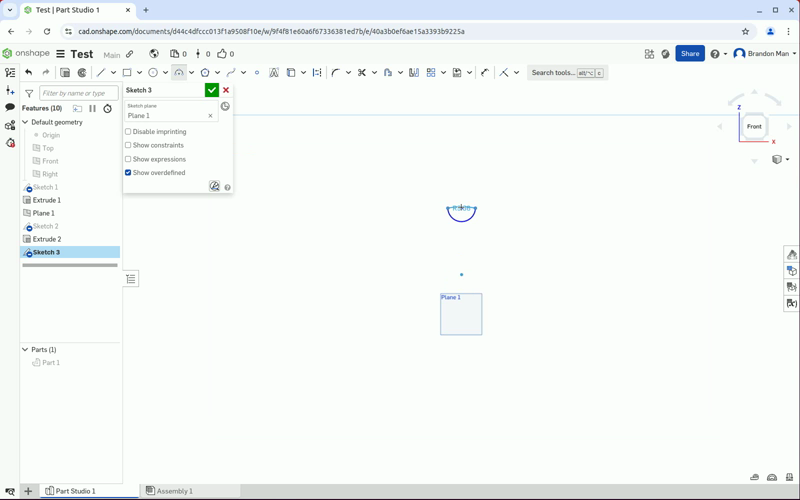
scroll(6)
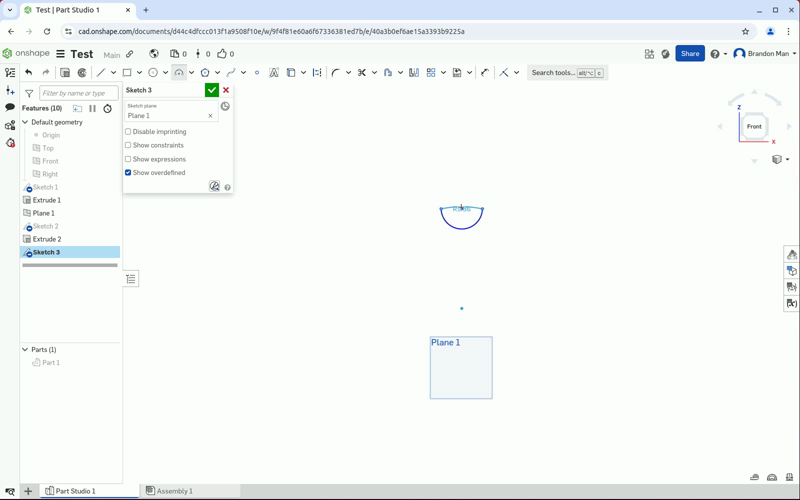
scroll(6)
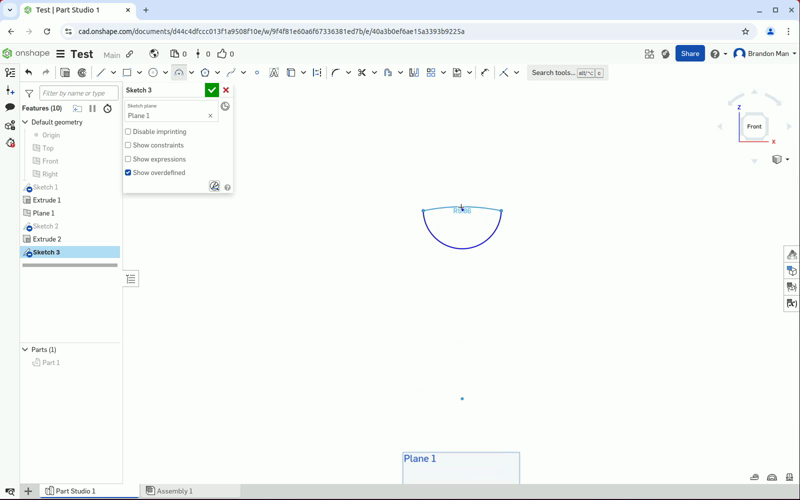
scroll(6)
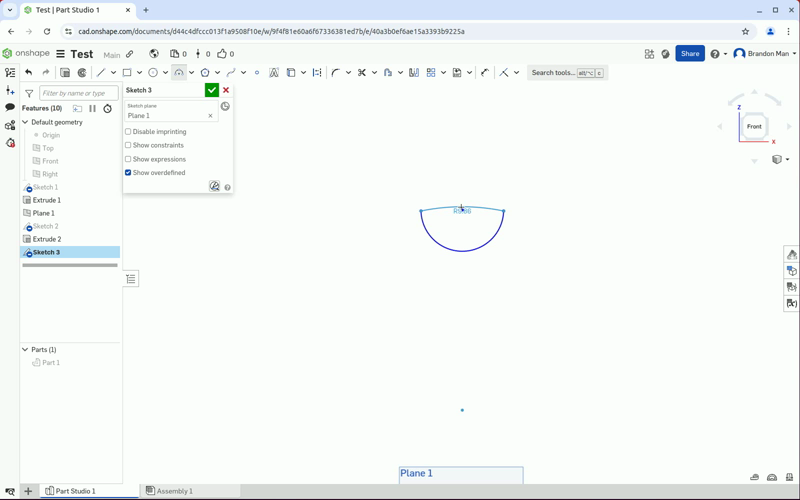
scroll(6)
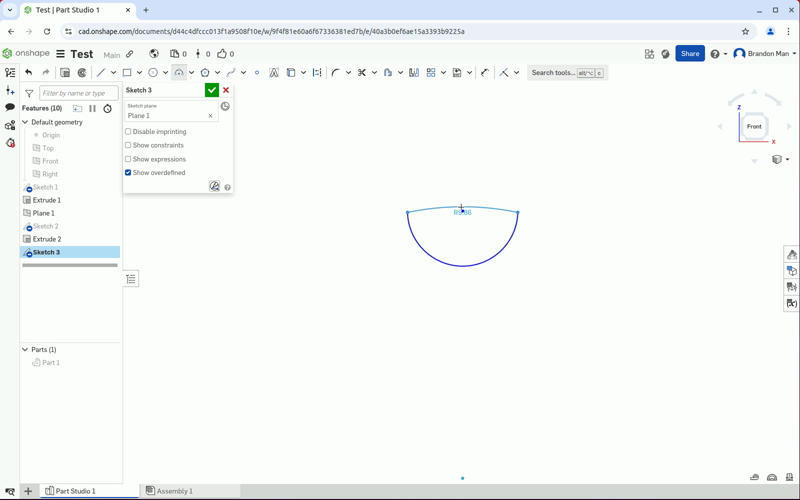
scroll(6)
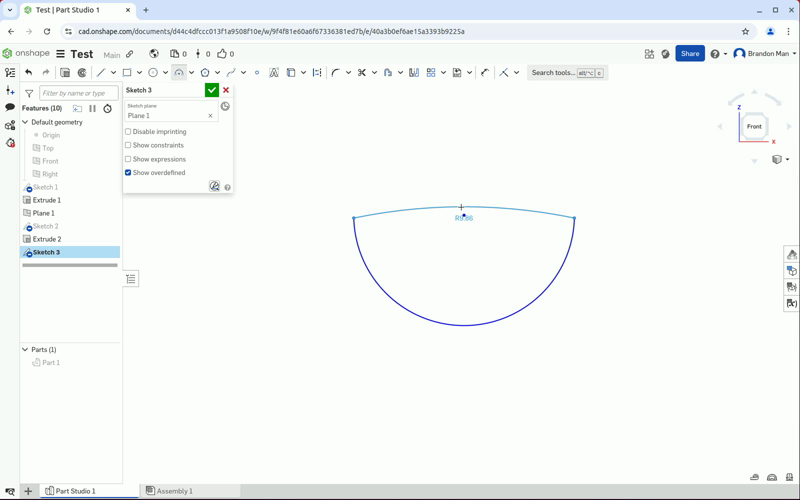
click(461, 206)
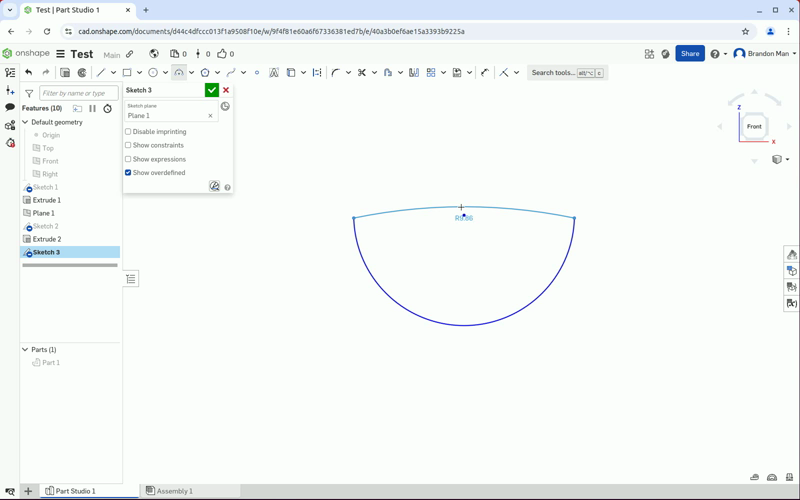
scroll(-6)
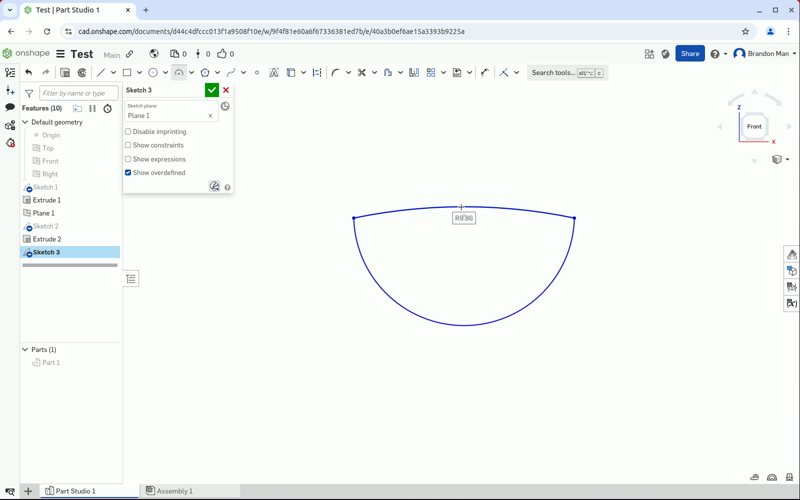
scroll(-6)
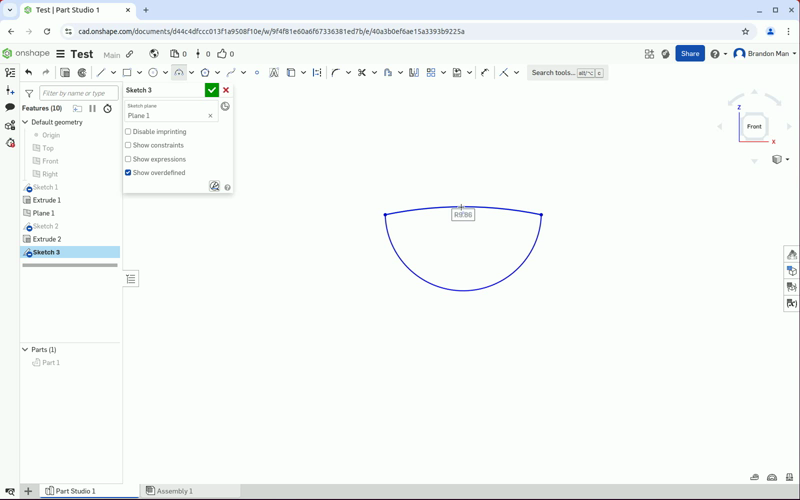
scroll(-6)
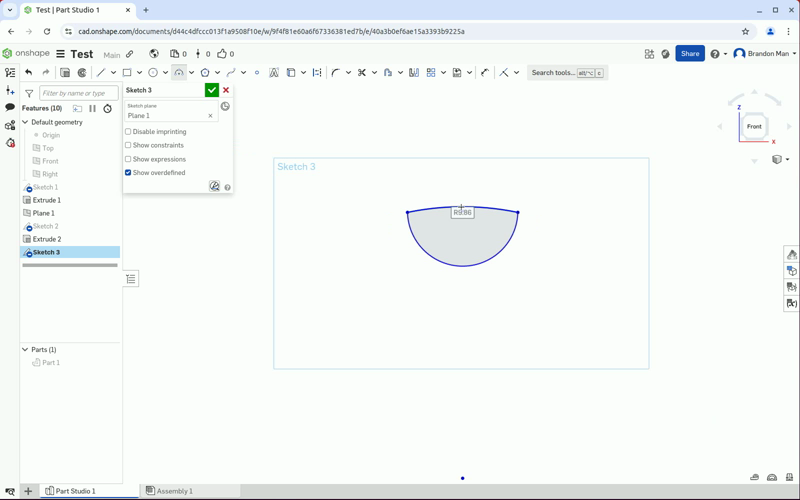
scroll(-6)
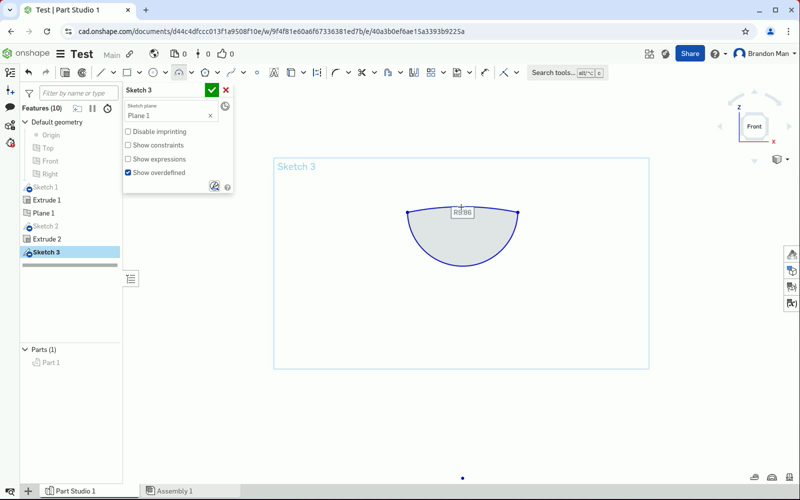
scroll(-6)
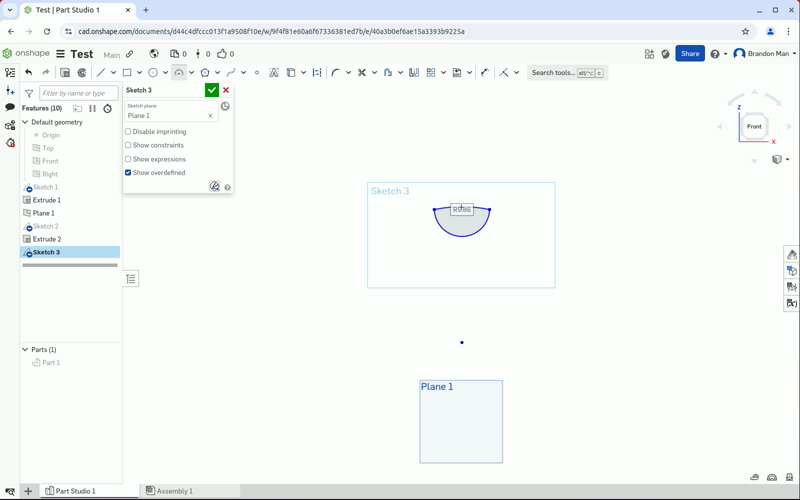
scroll(-6)
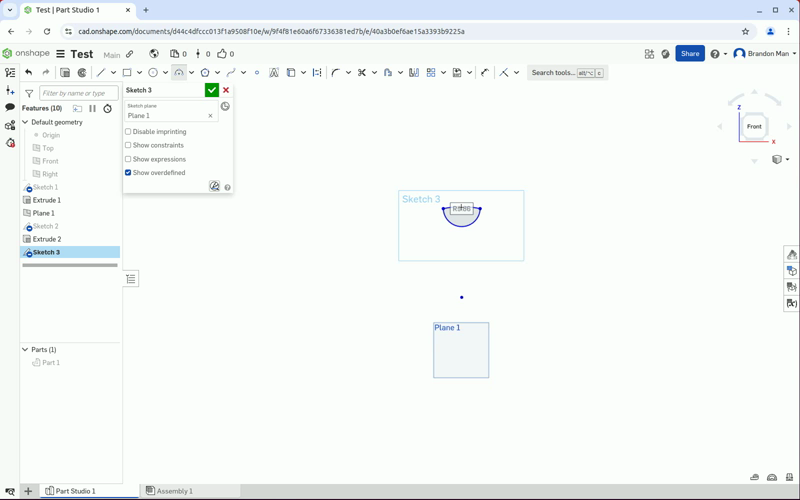
scroll(-6)
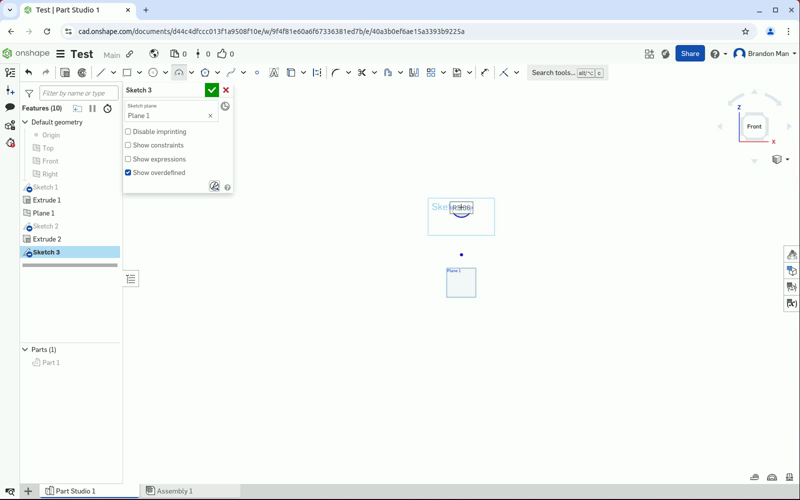
key_up(shift)
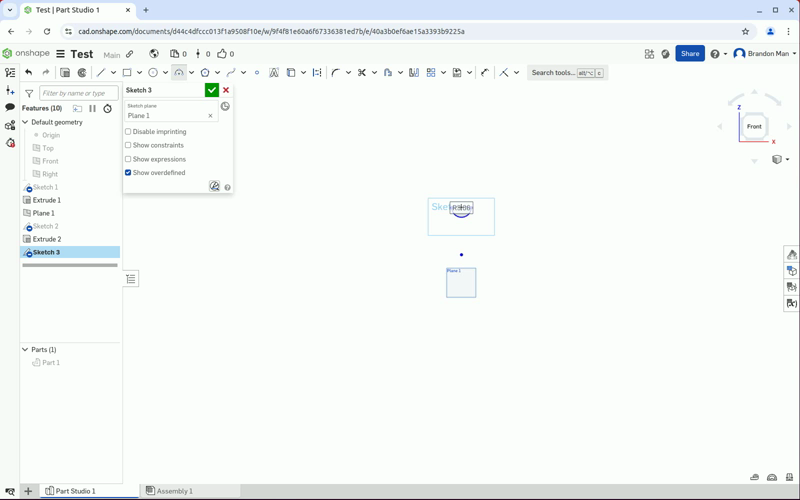
key(esc)
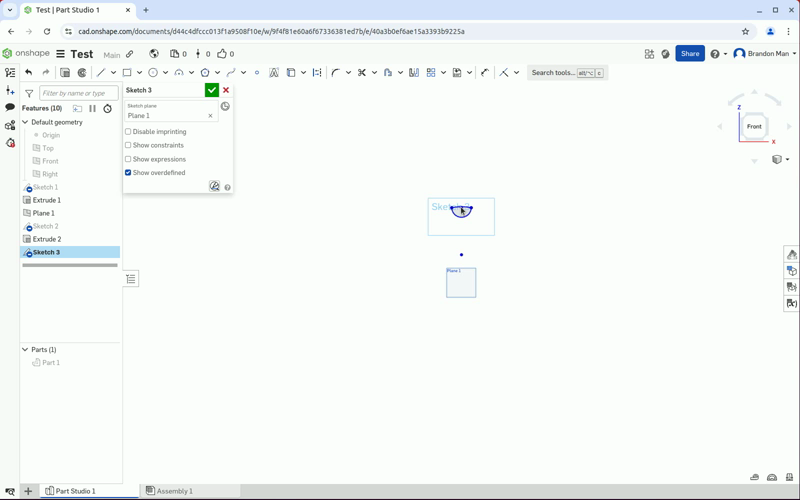
mouse_move(465, 208)
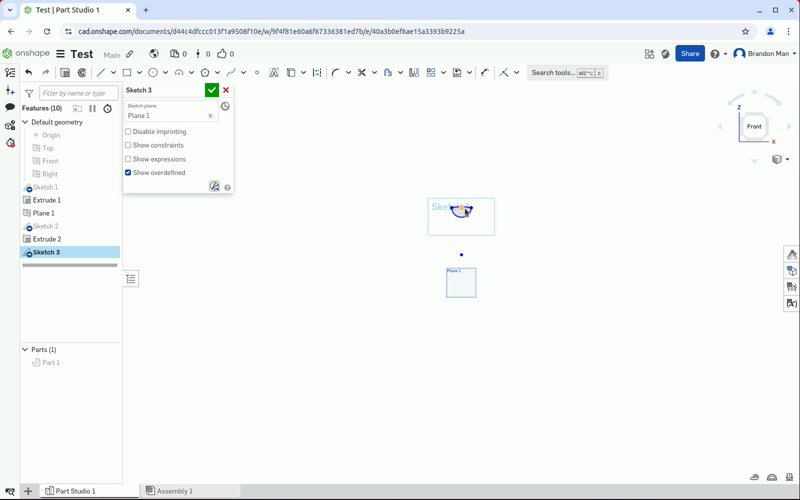
scroll(6)
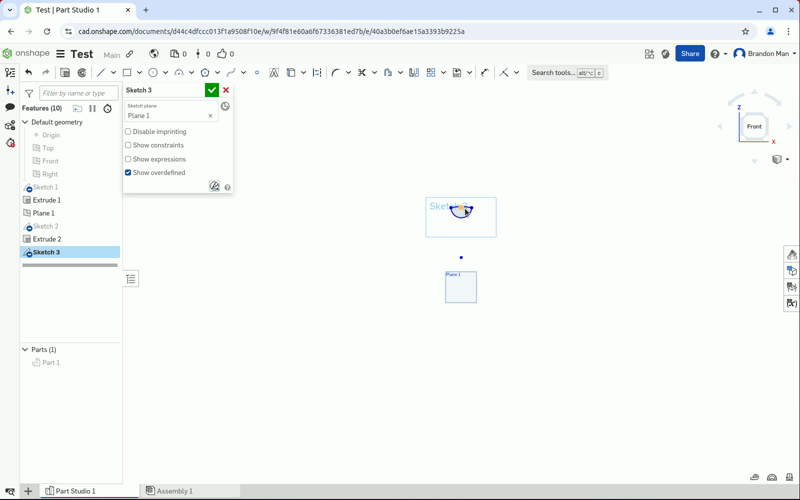
scroll(6)
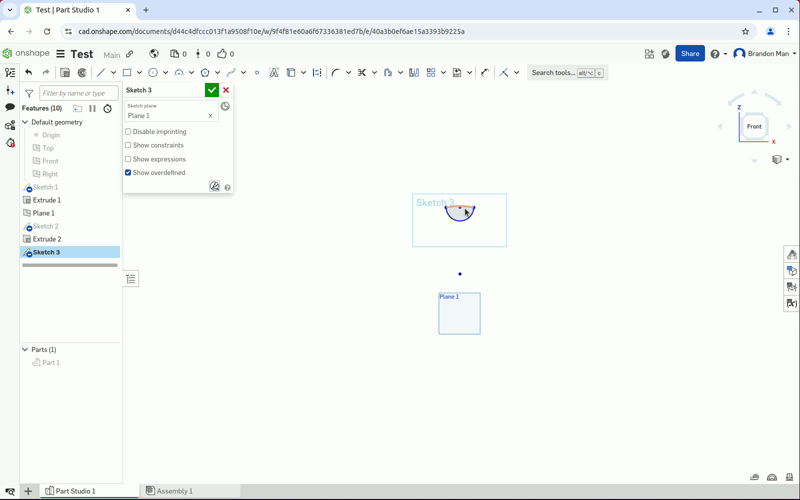
scroll(6)
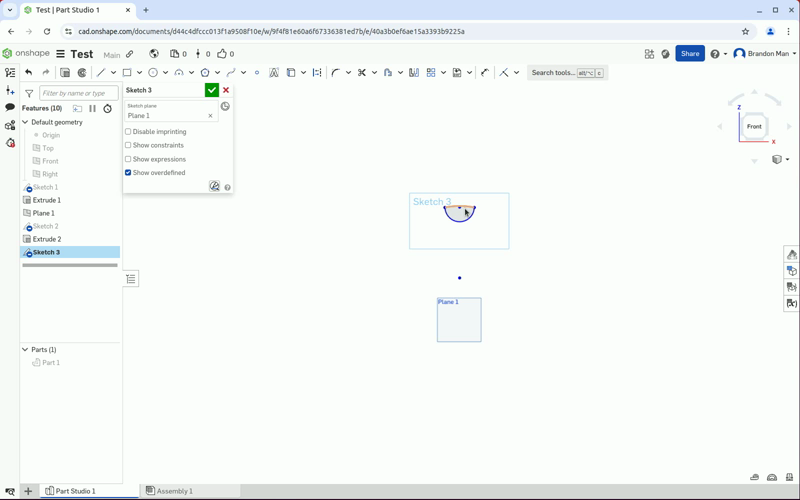
scroll(6)
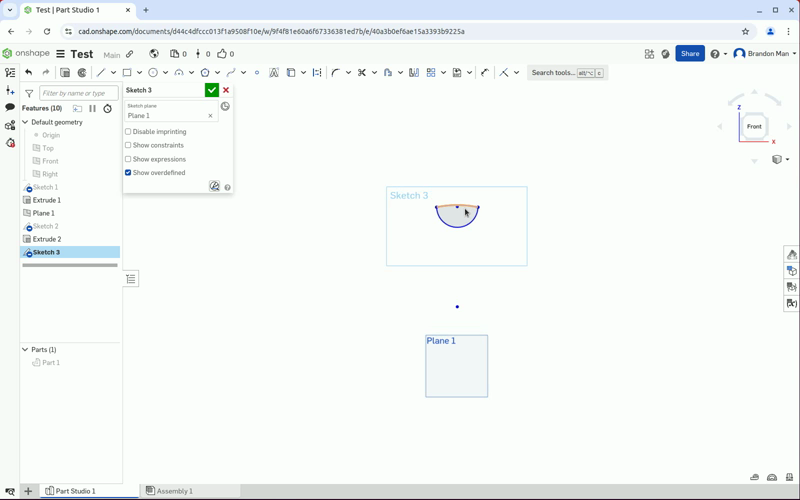
scroll(6)
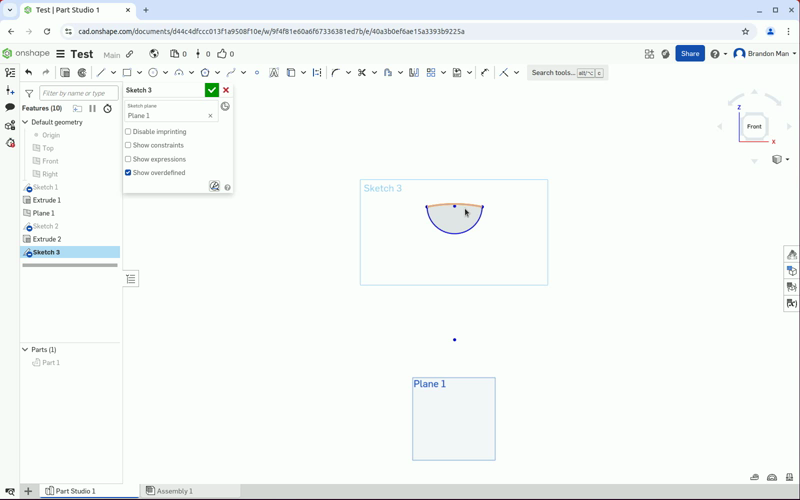
scroll(6)
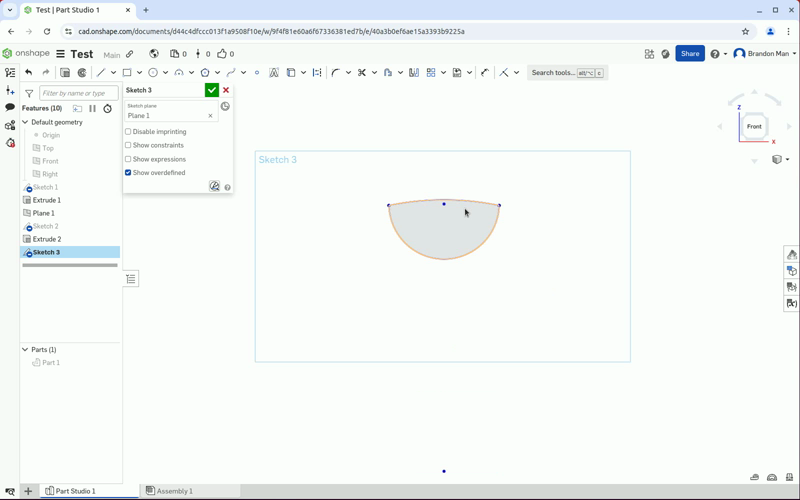
scroll(6)
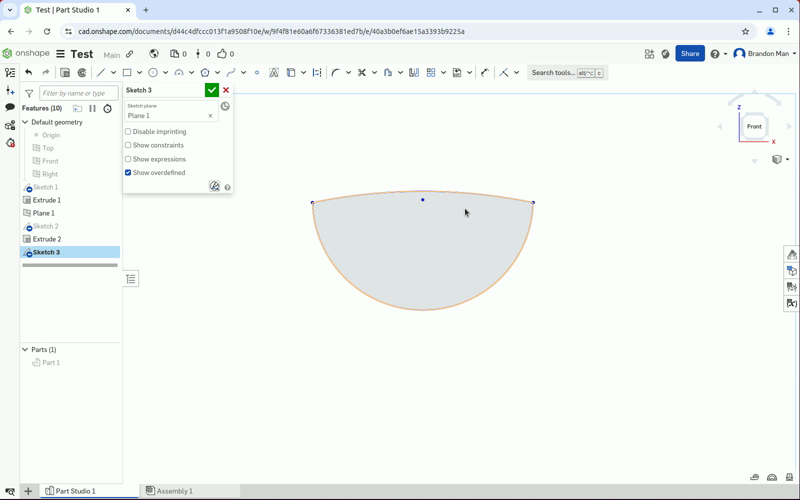
click(465, 208)
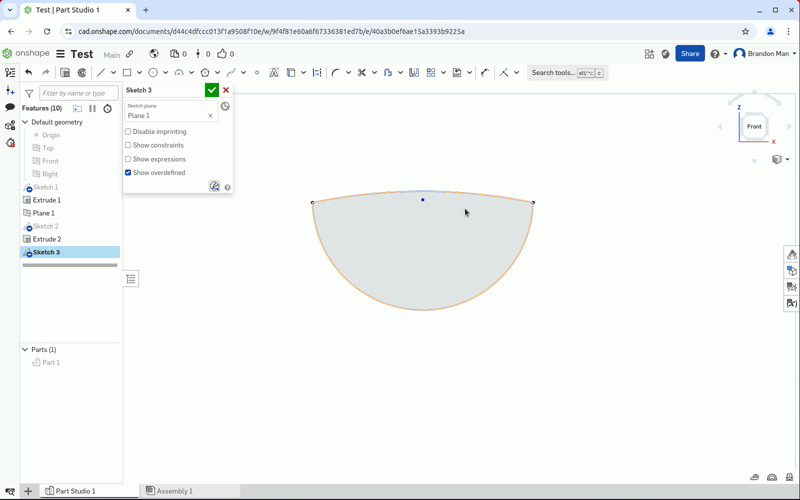
scroll(-6)
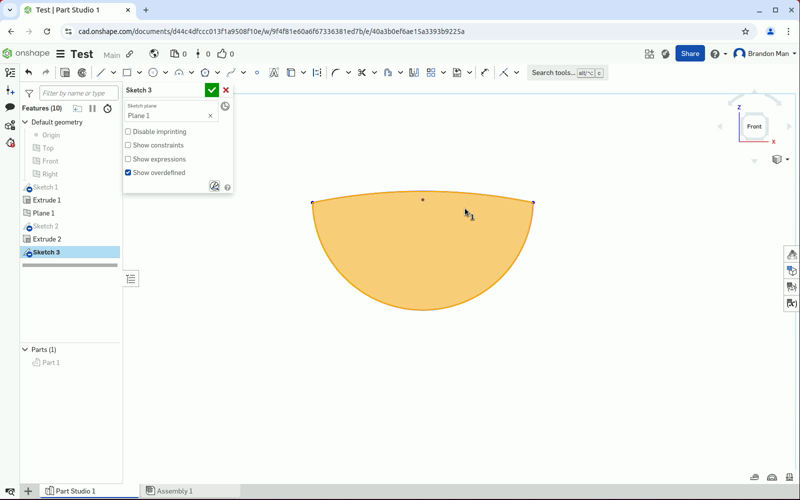
scroll(-6)
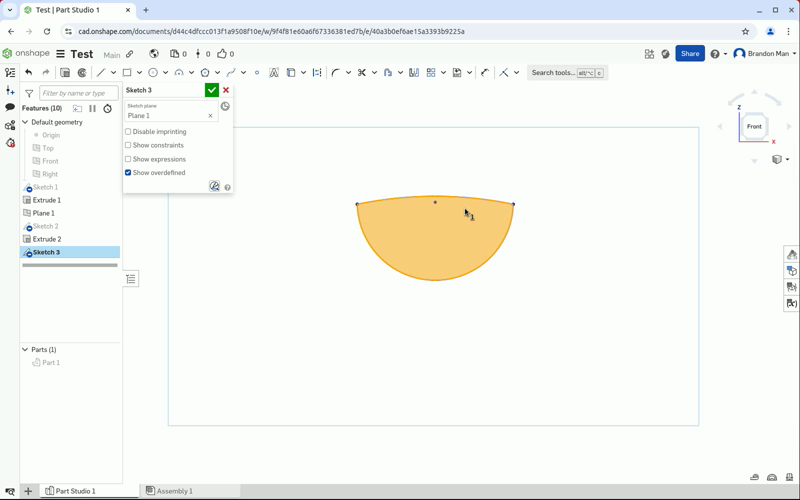
scroll(-6)
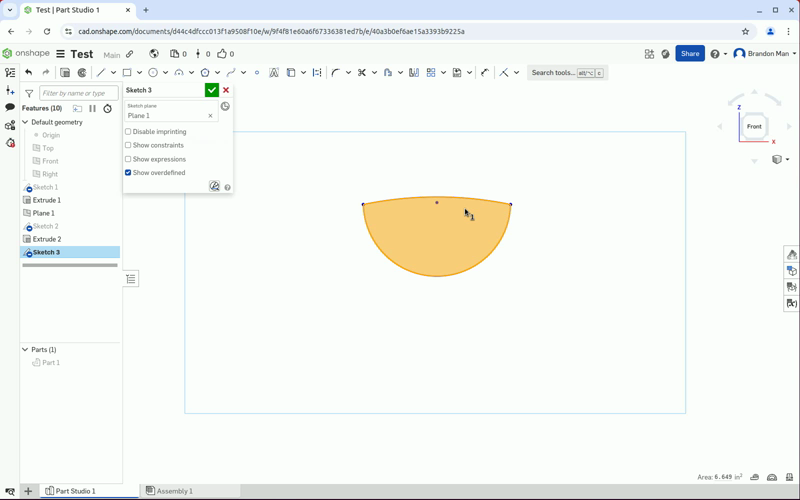
scroll(-6)
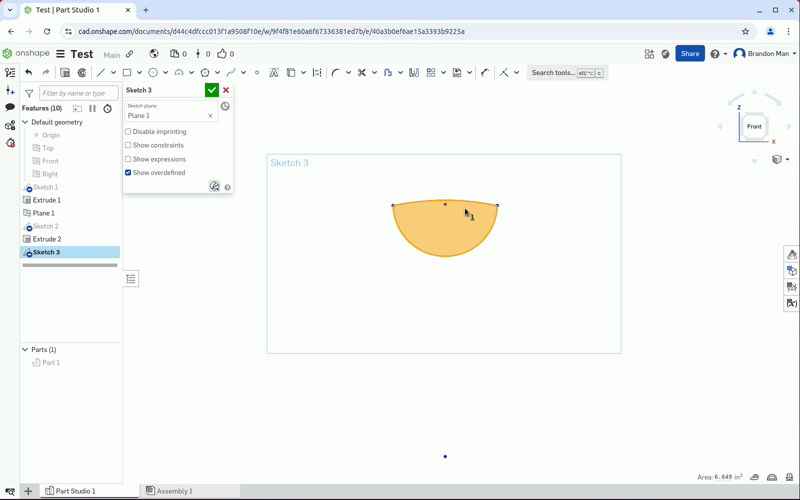
scroll(-6)
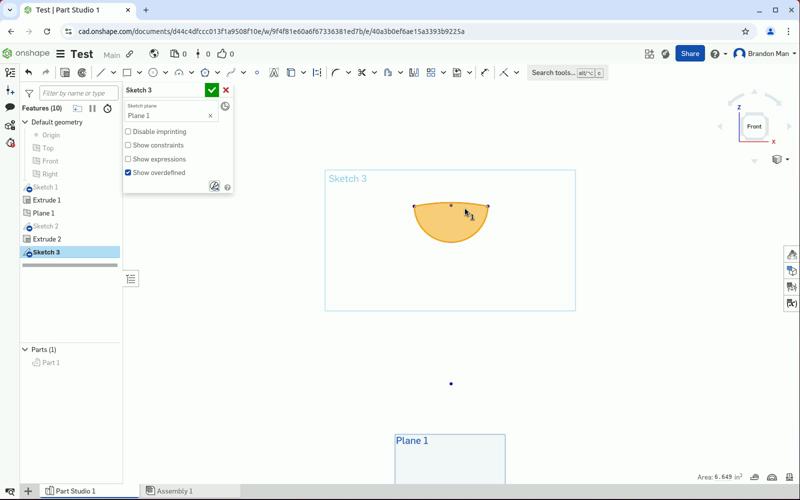
scroll(-6)
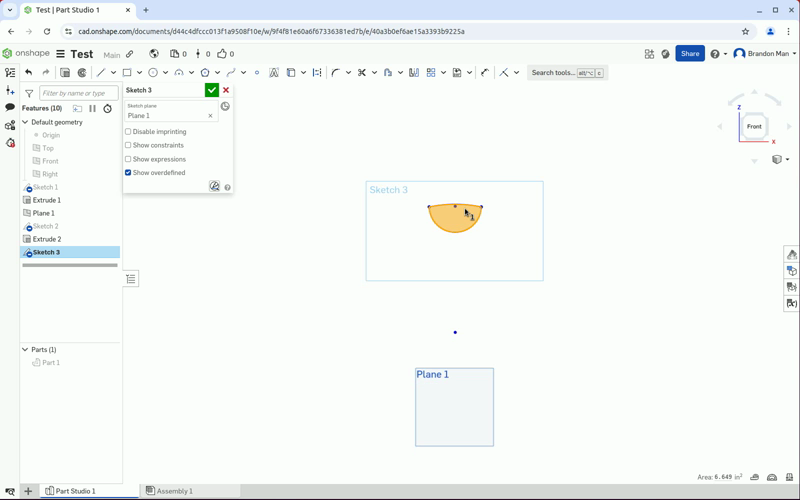
scroll(-6)
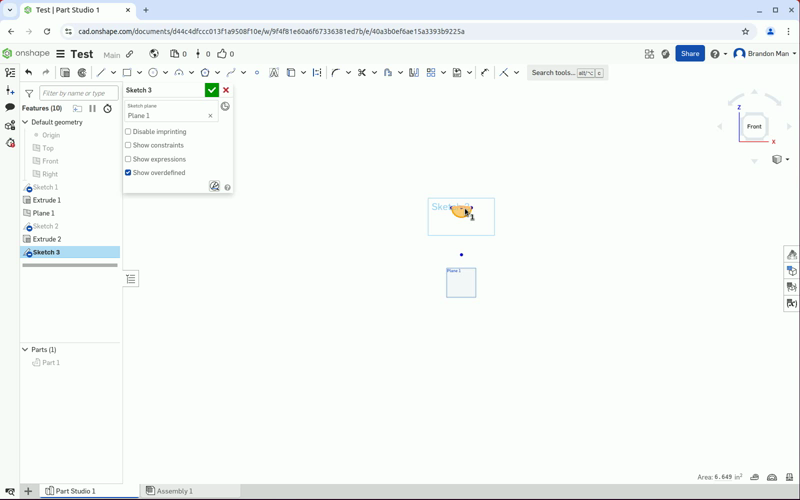
mouse_move(73, 352)
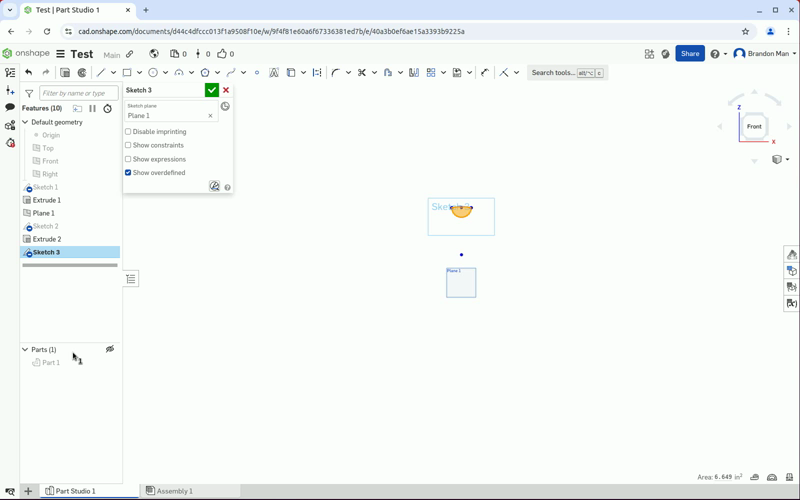
key(shift+y)
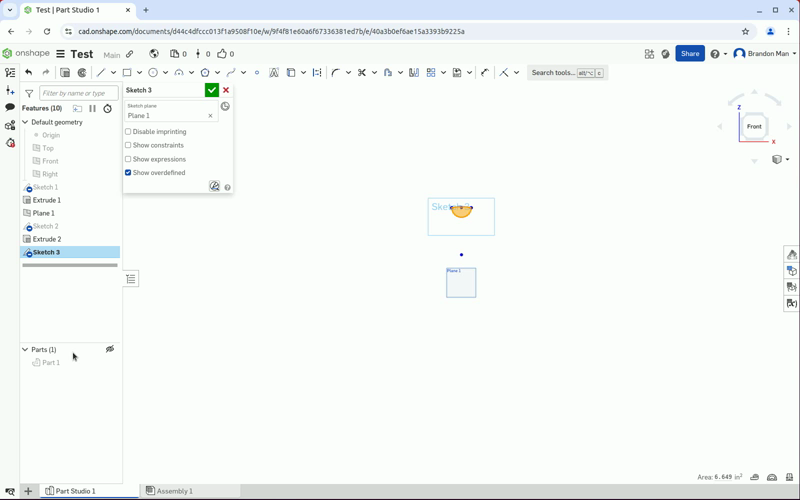
key(shift+e)
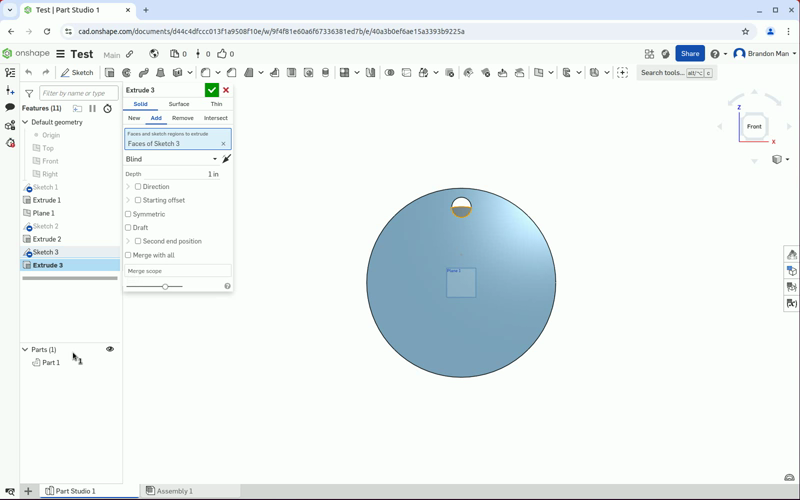
mouse_move(143, 106)
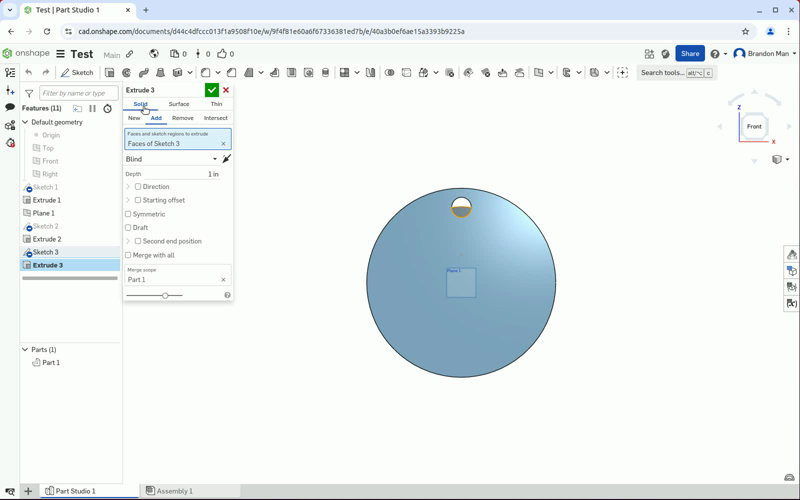
click(143, 106)
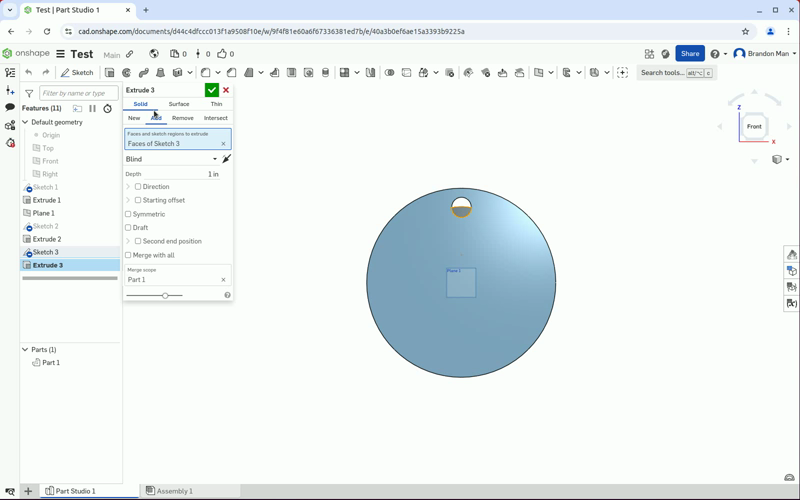
mouse_move(186, 120)
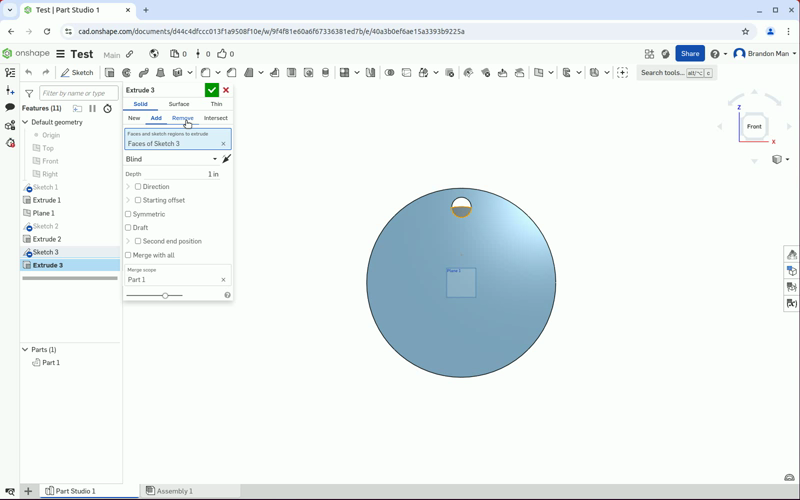
click(186, 120)
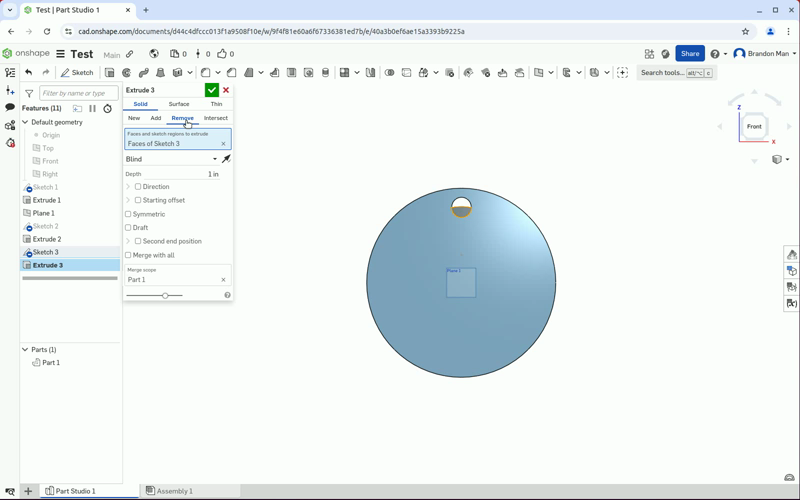
key(tab, 4)
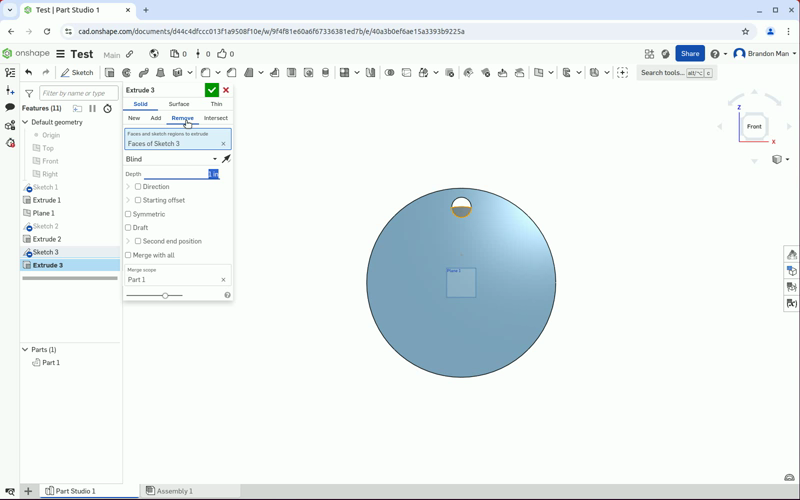
text(7.703)
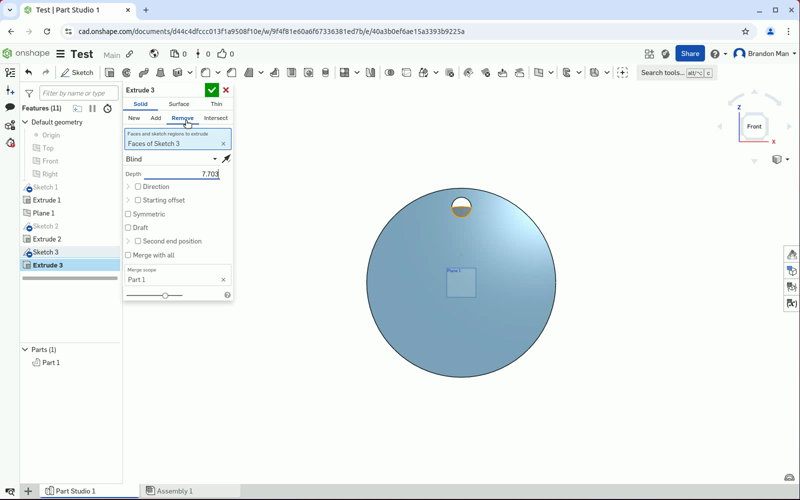
key(tab, 6)
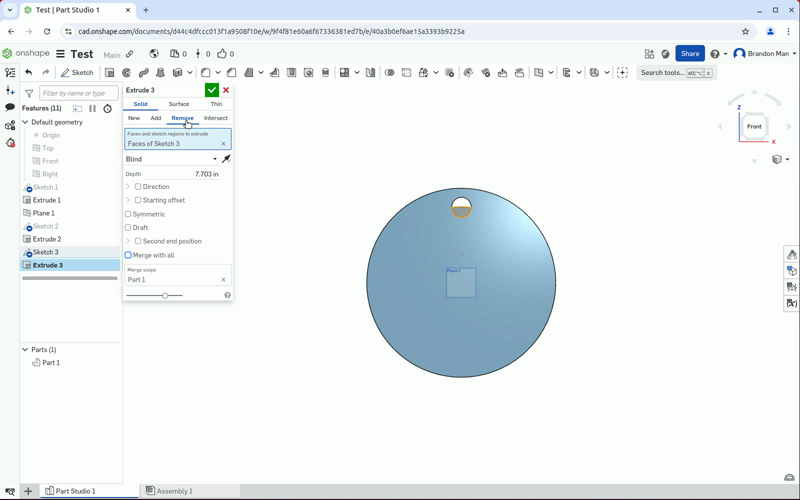
key(space)
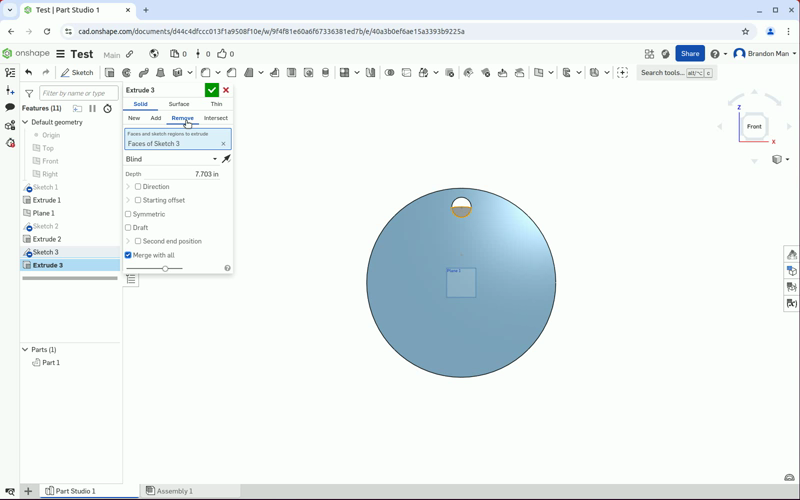
key(enter)
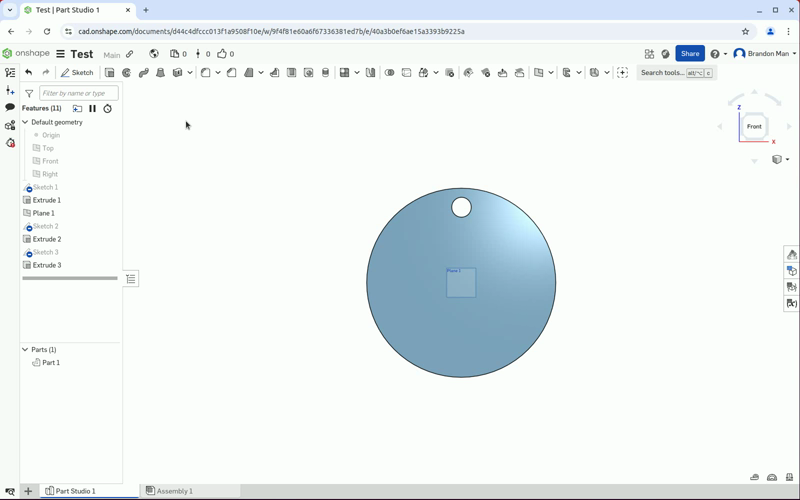
key(shift+h)
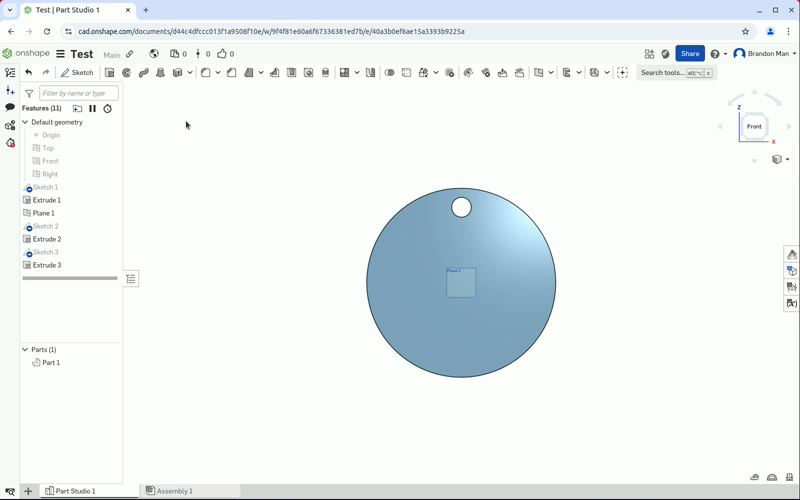
key(shift+h)
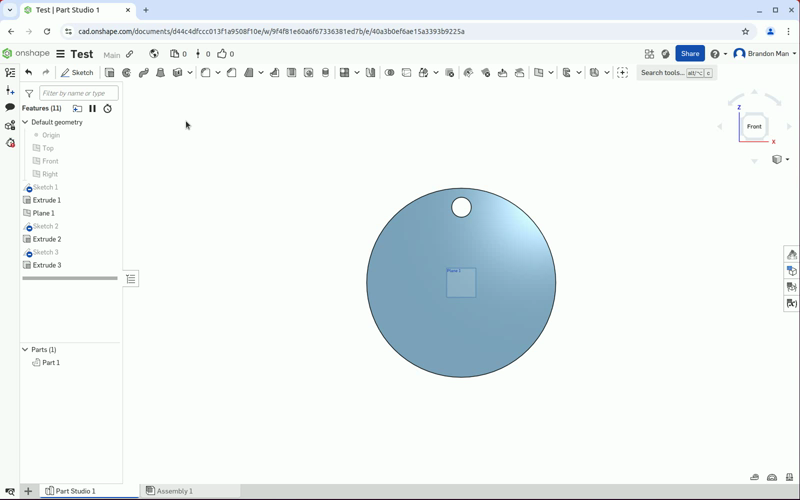
mouse_move(73, 189)
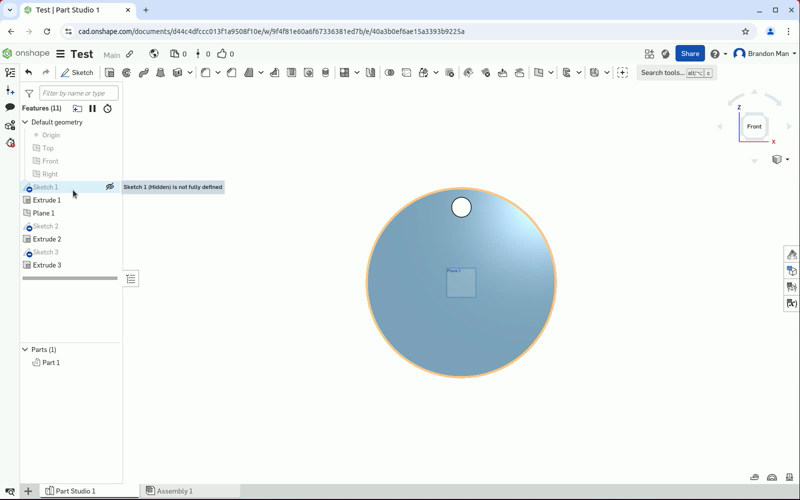
click(73, 189)
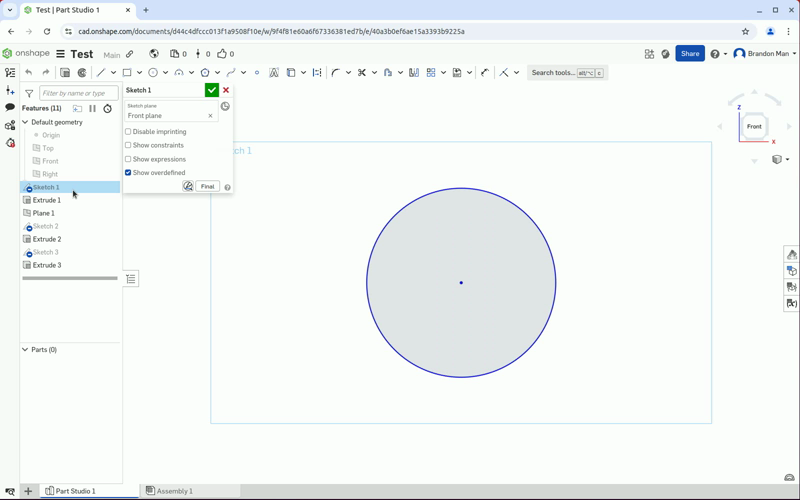
mouse_move(229, 92)
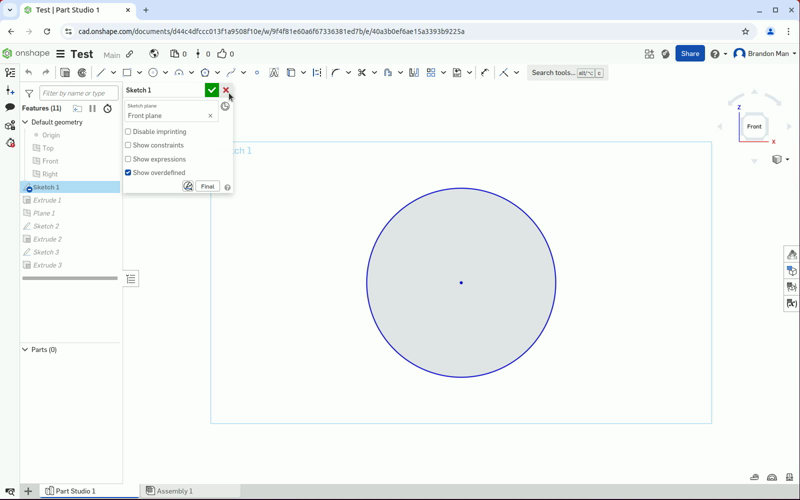
click(229, 92)
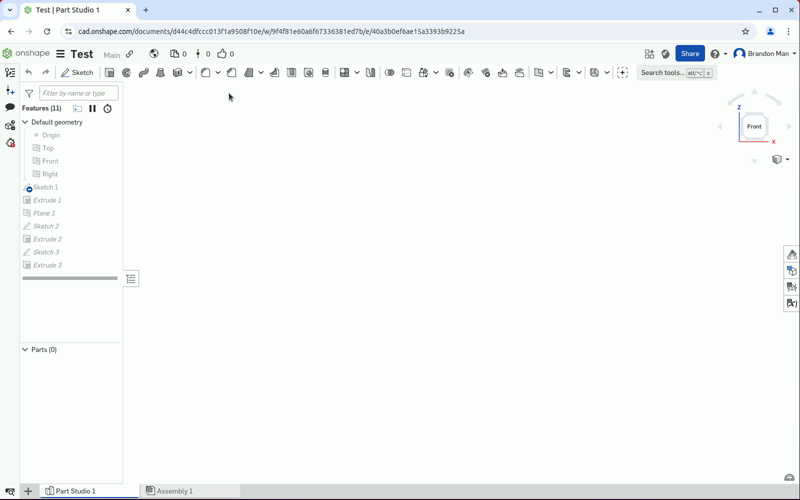
key(shift+s)
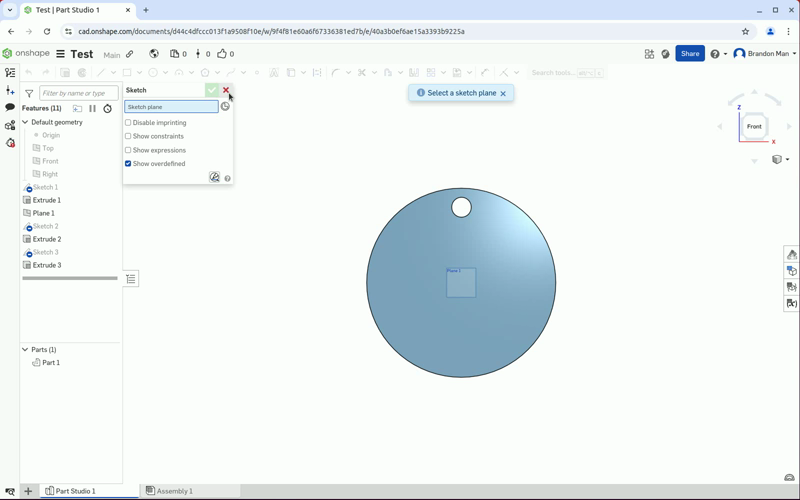
mouse_move(73, 215)
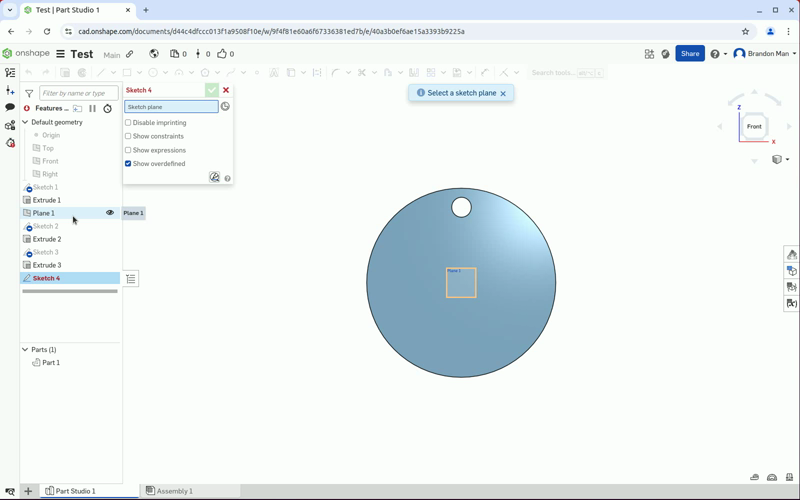
click(73, 215)
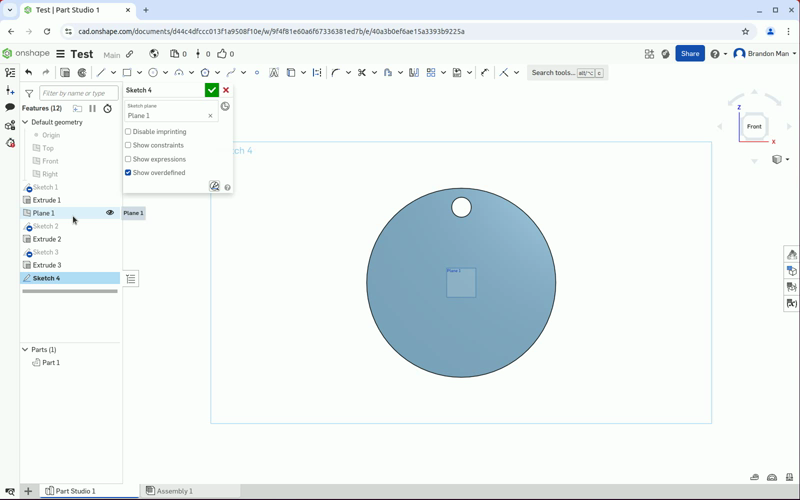
mouse_move(73, 352)
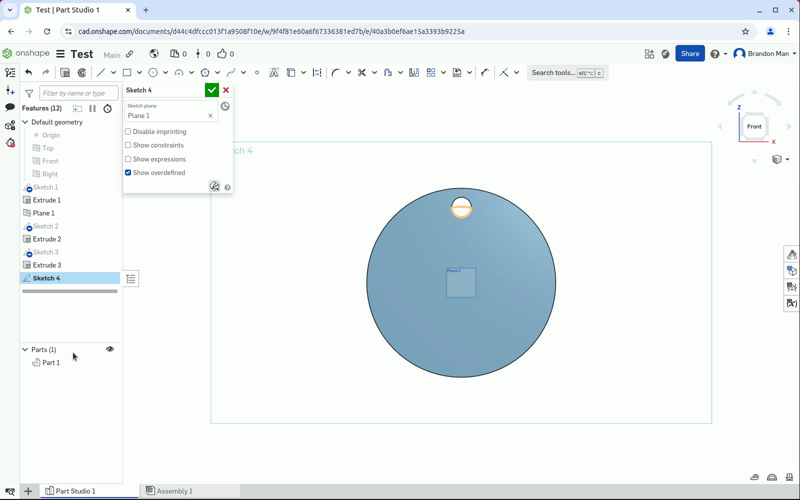
key(y)
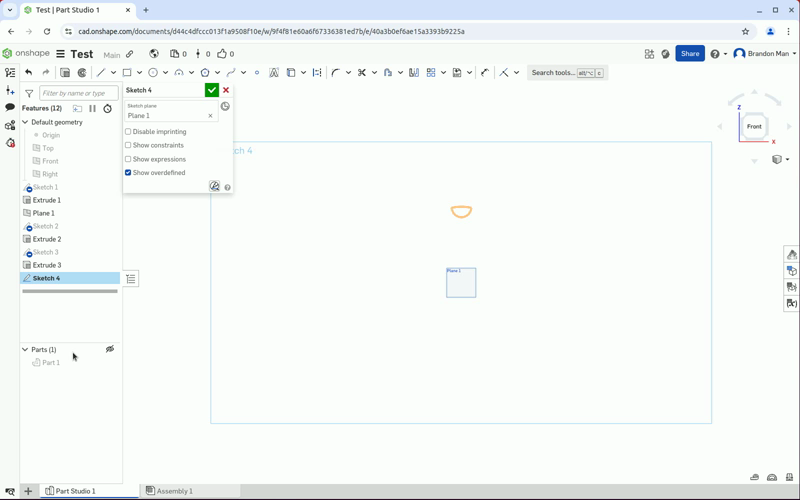
key(a)
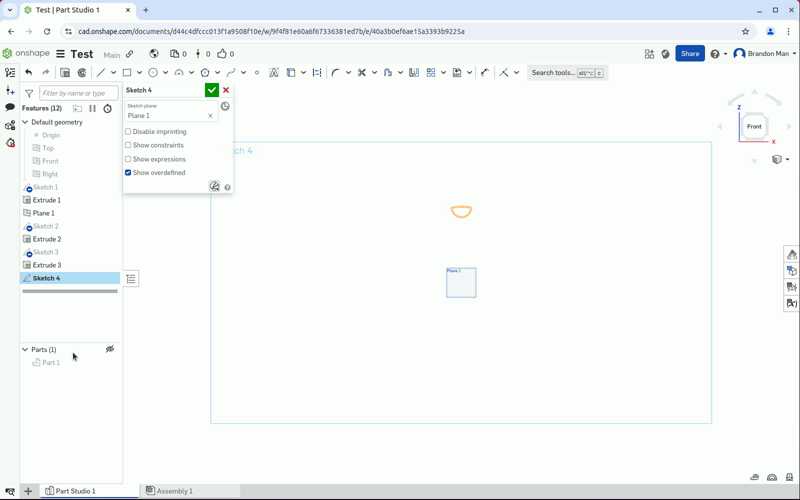
key_down(shift)
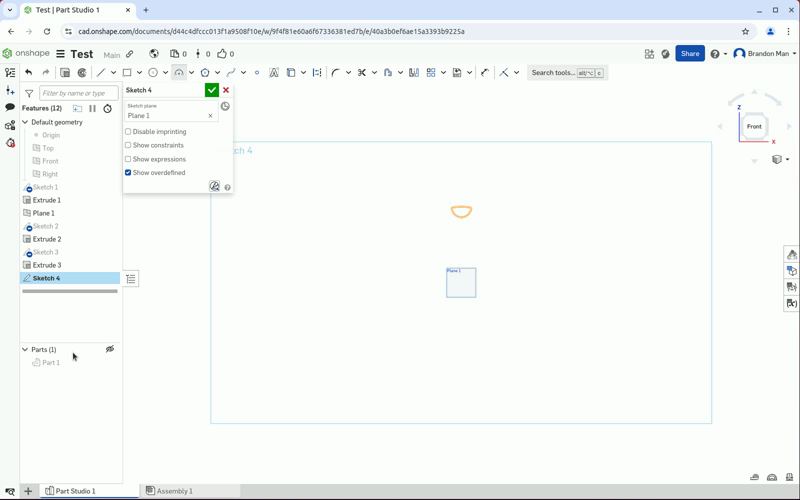
mouse_move(385, 292)
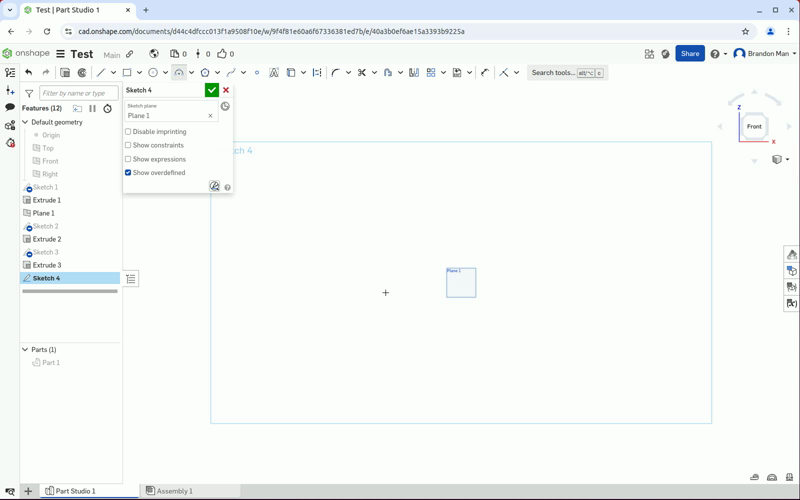
click(385, 292)
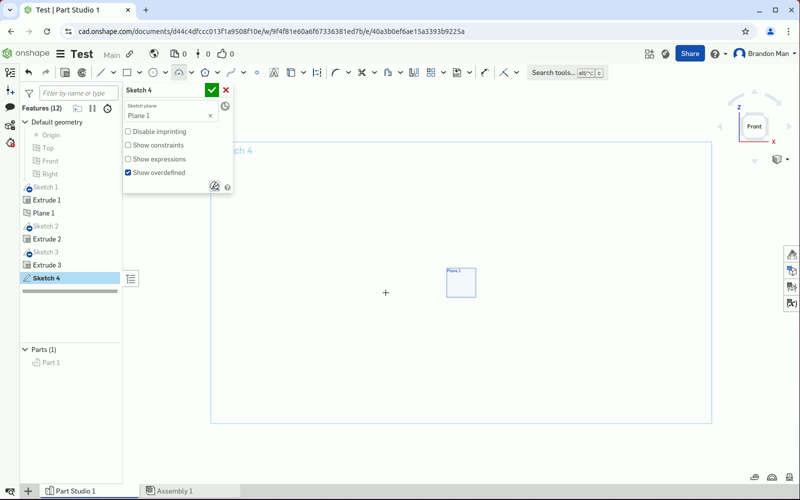
key_up(shift)
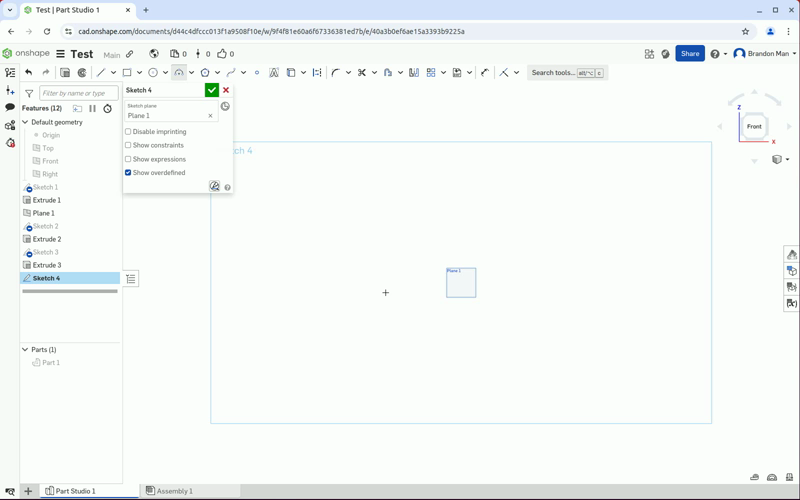
key_down(shift)
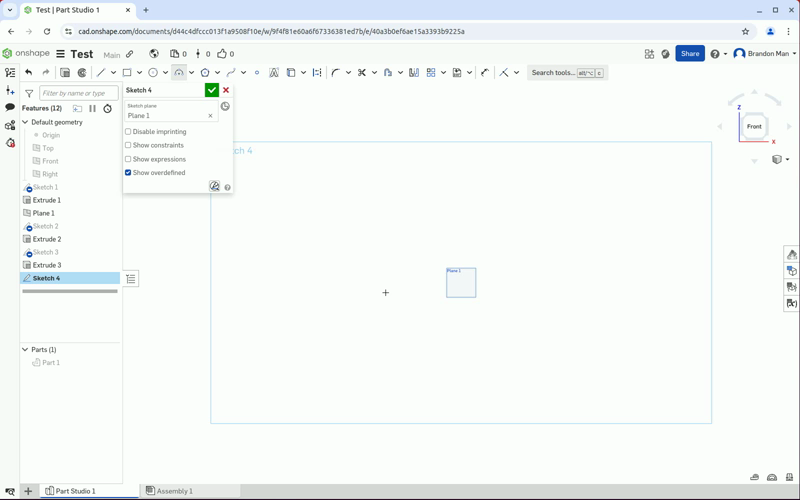
mouse_move(385, 272)
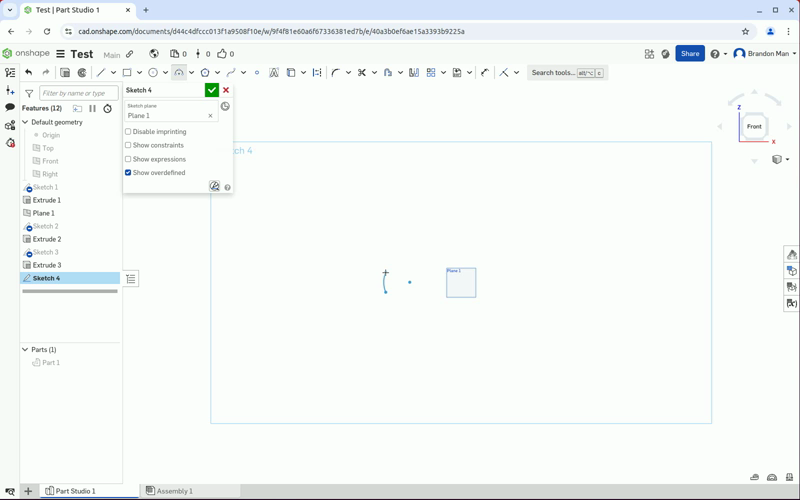
click(385, 272)
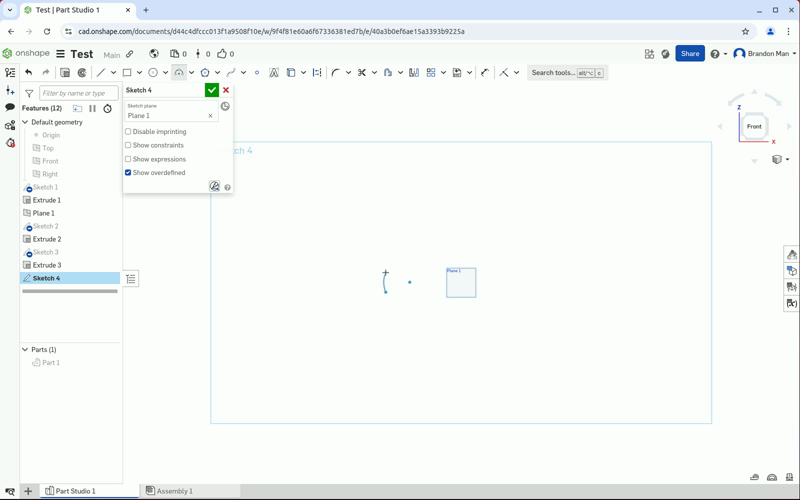
mouse_move(395, 282)
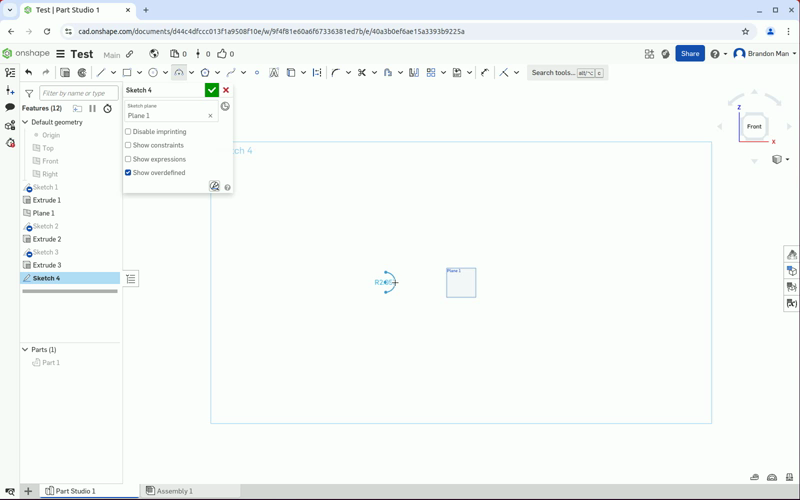
click(395, 282)
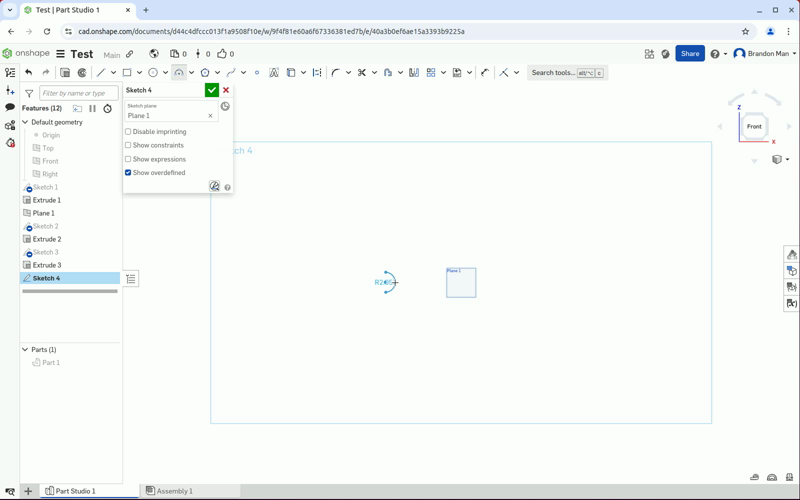
key_up(shift)
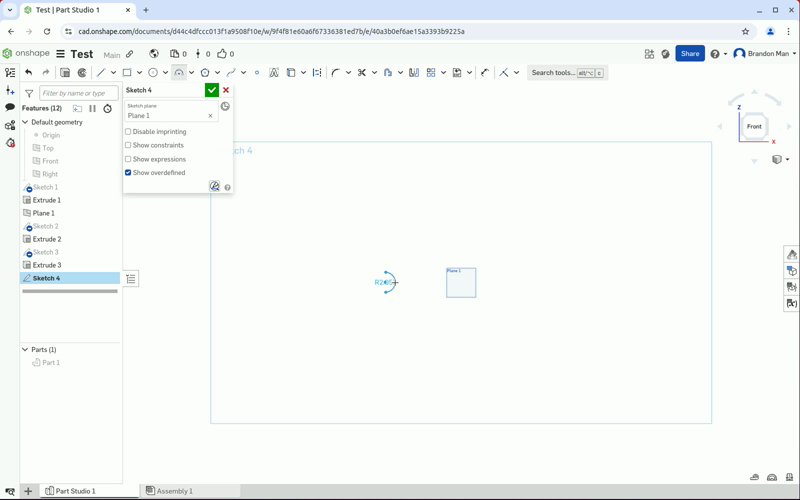
mouse_move(385, 272)
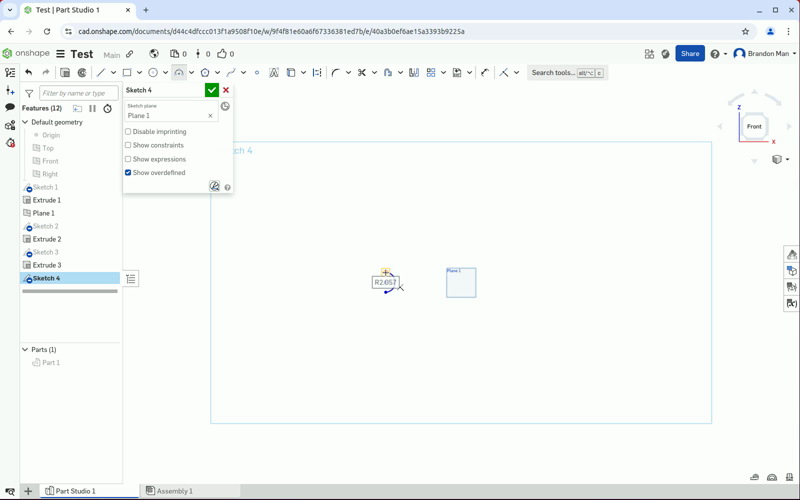
click(385, 272)
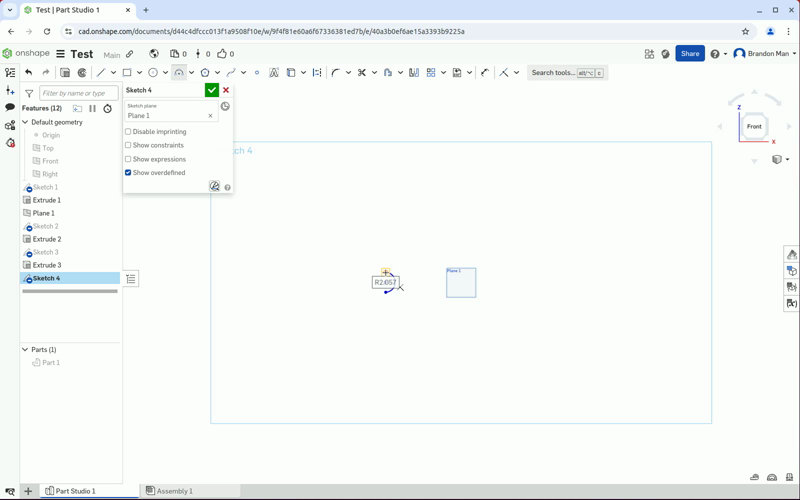
mouse_move(385, 292)
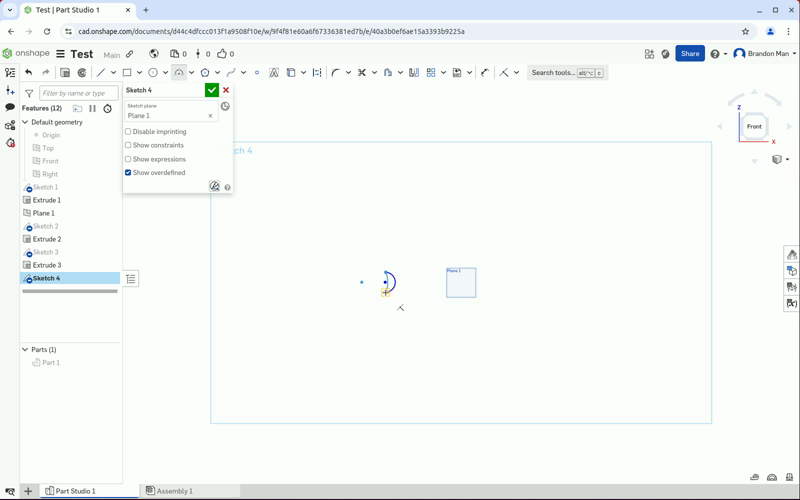
click(385, 292)
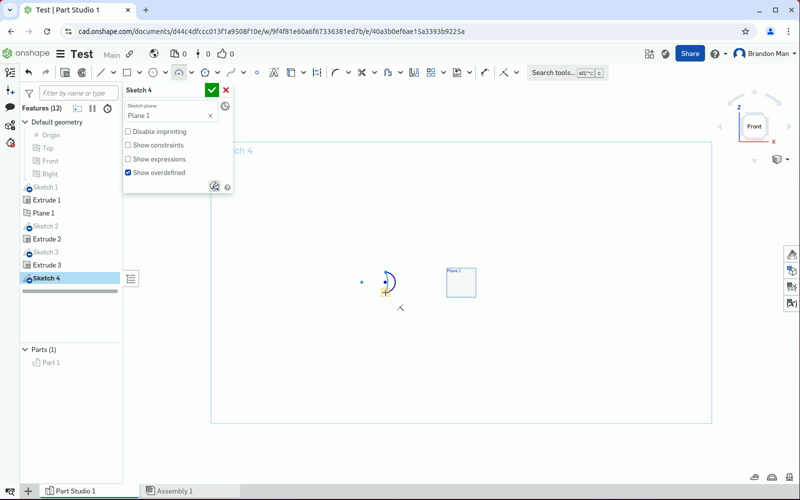
key_down(shift)
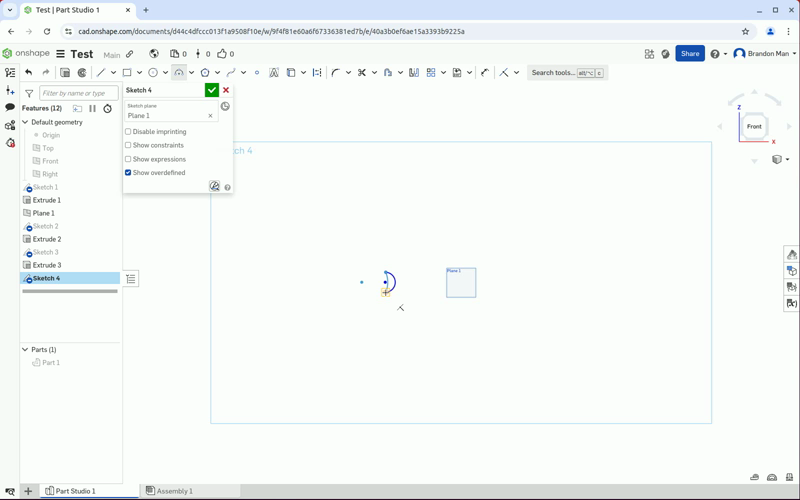
mouse_move(385, 282)
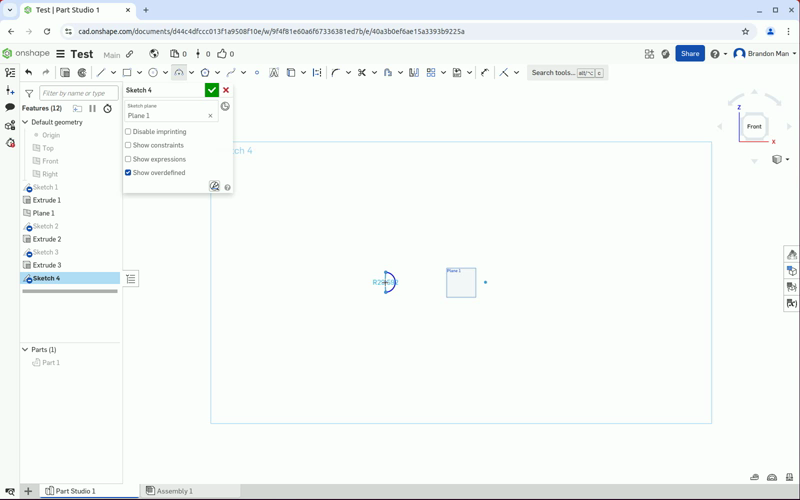
click(385, 282)
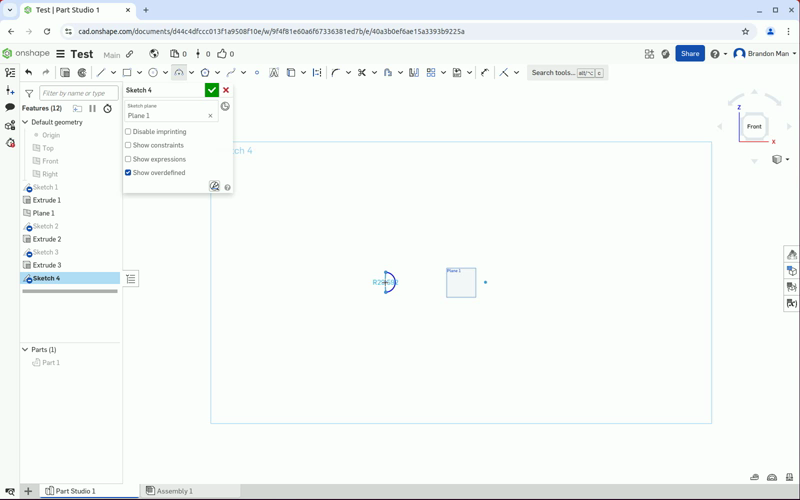
key_up(shift)
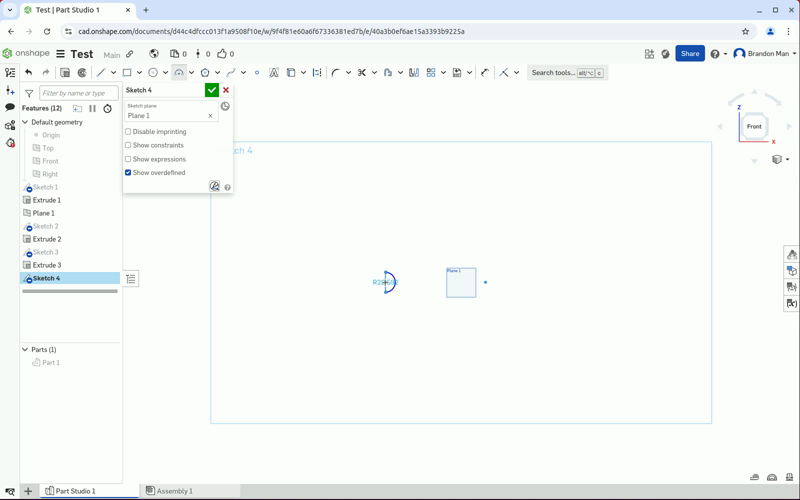
key(esc)
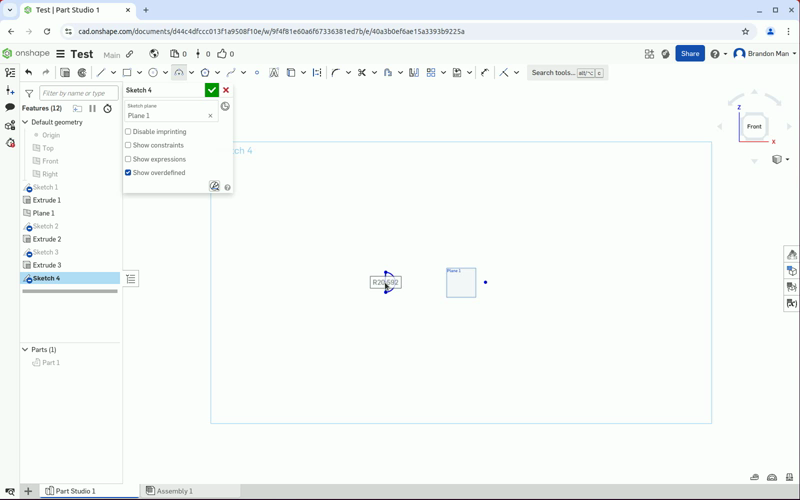
mouse_move(391, 287)
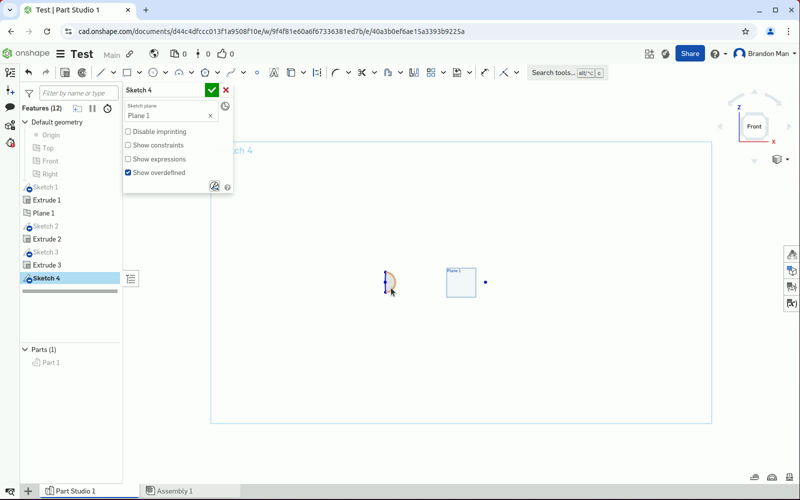
scroll(6)
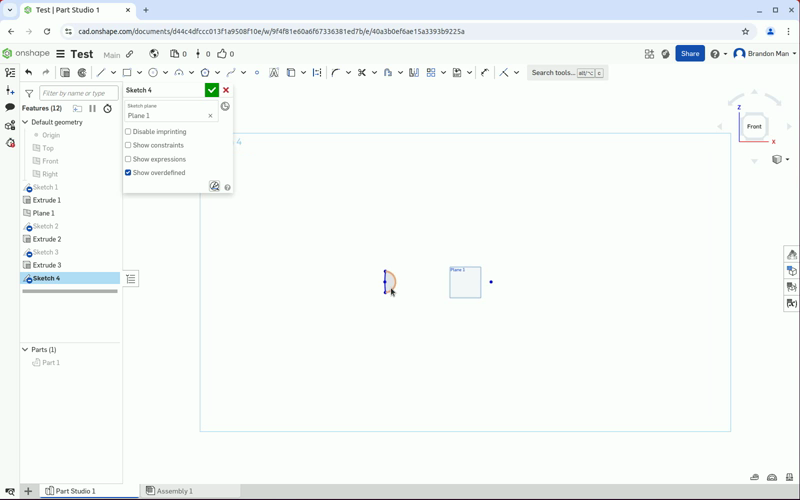
scroll(6)
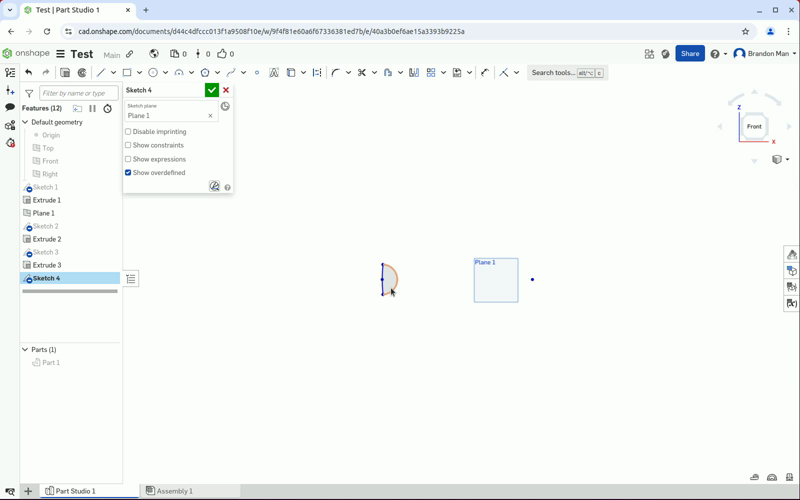
scroll(6)
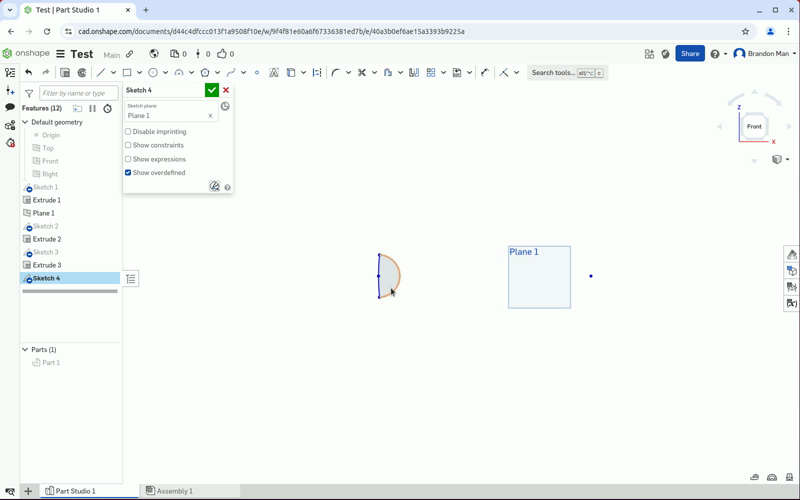
scroll(6)
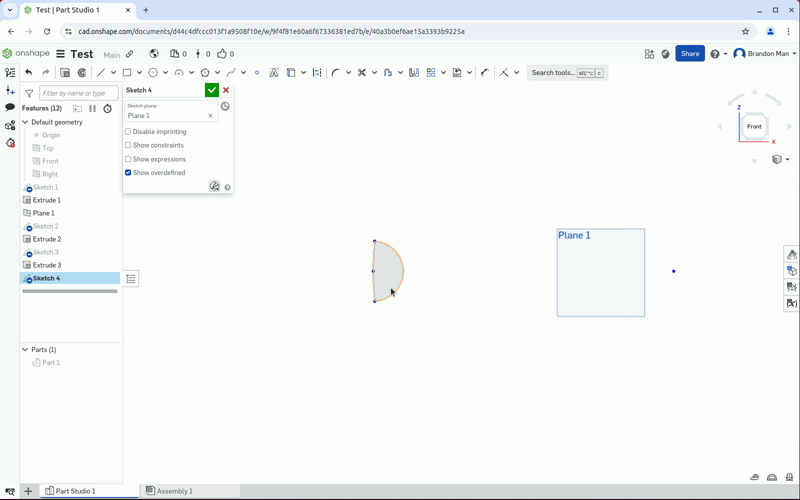
scroll(6)
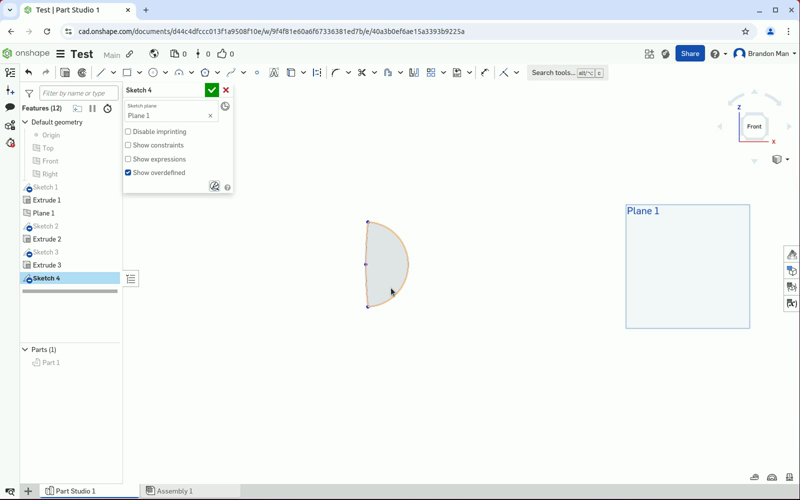
scroll(6)
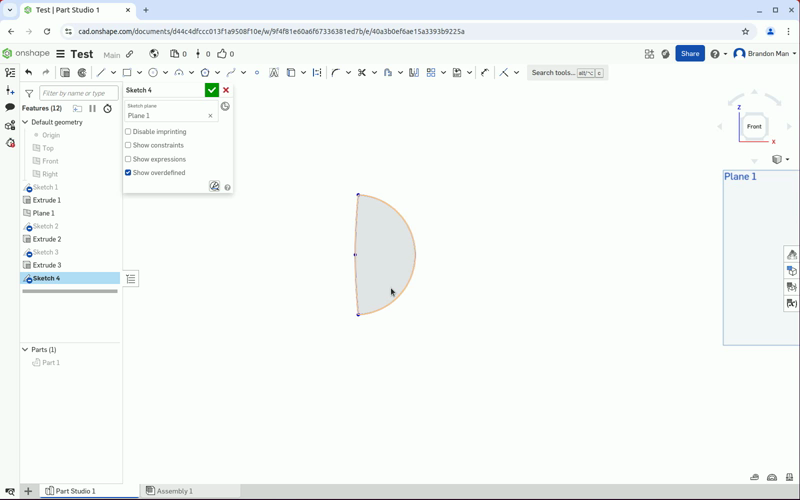
scroll(6)
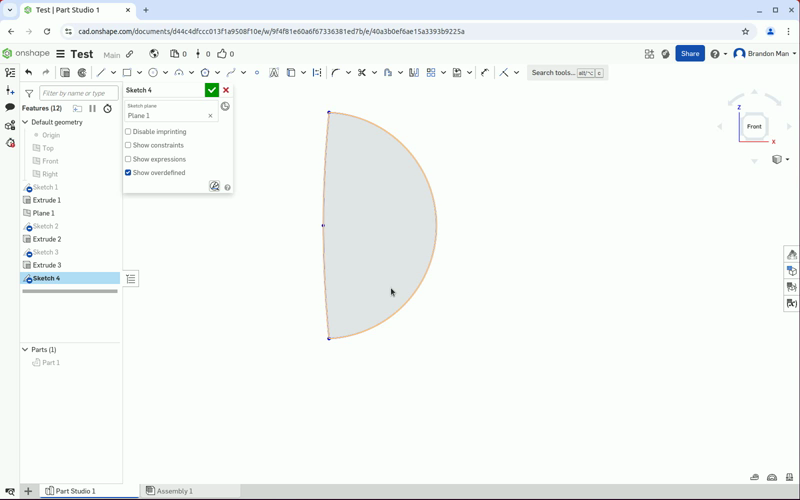
click(391, 287)
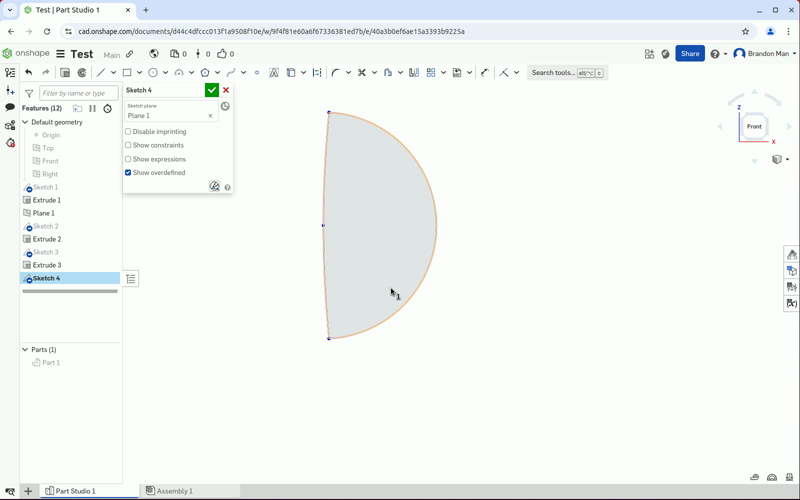
scroll(-6)
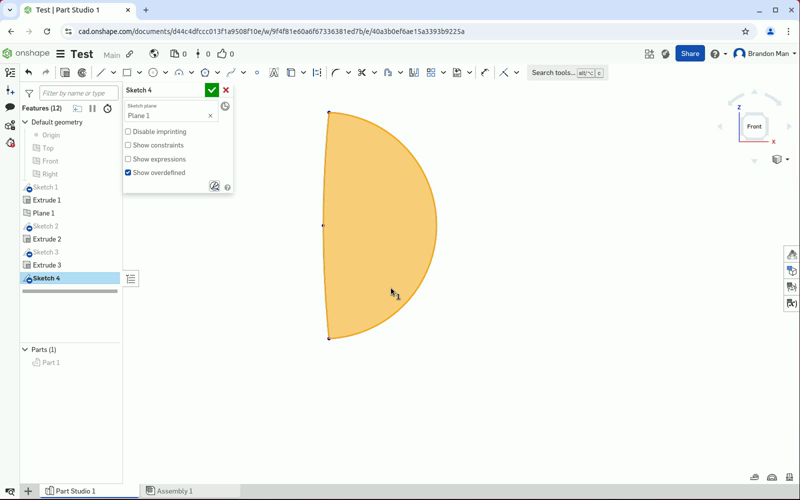
scroll(-6)
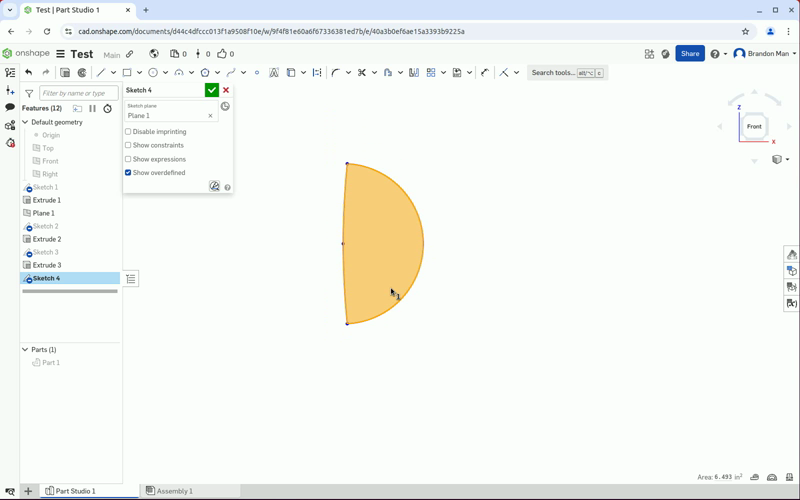
scroll(-6)
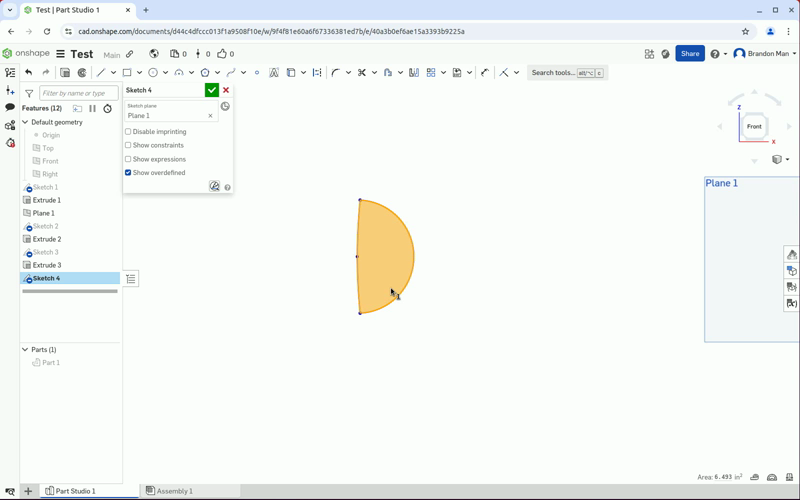
scroll(-6)
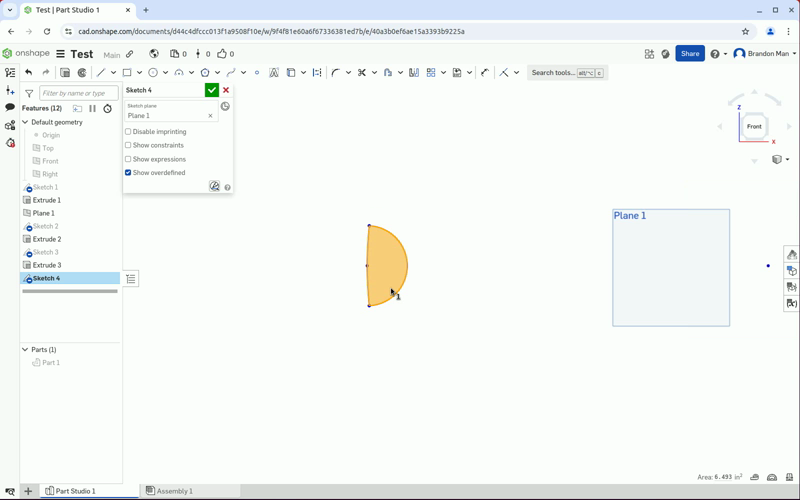
scroll(-6)
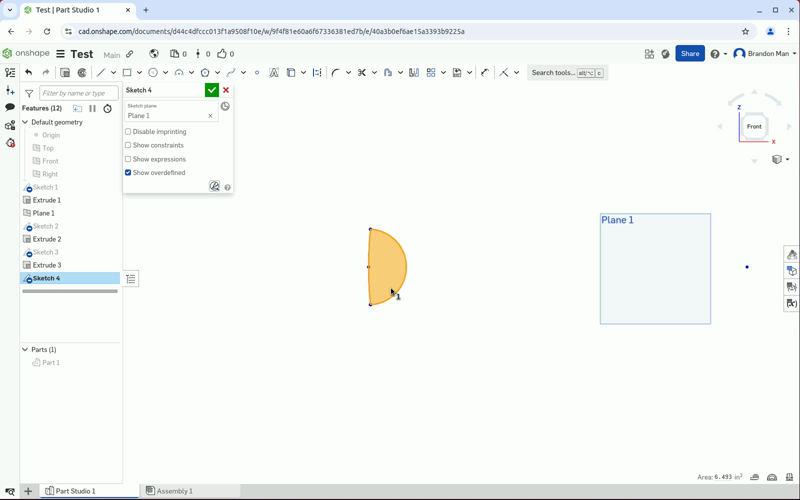
scroll(-6)
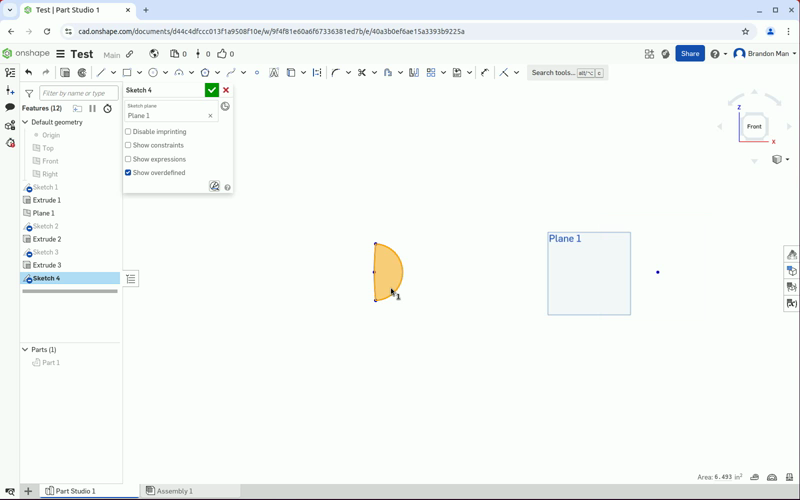
scroll(-6)
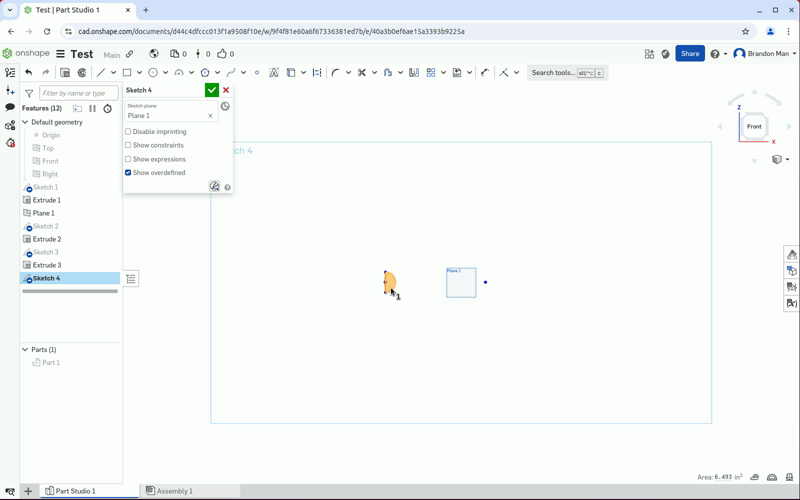
mouse_move(73, 352)
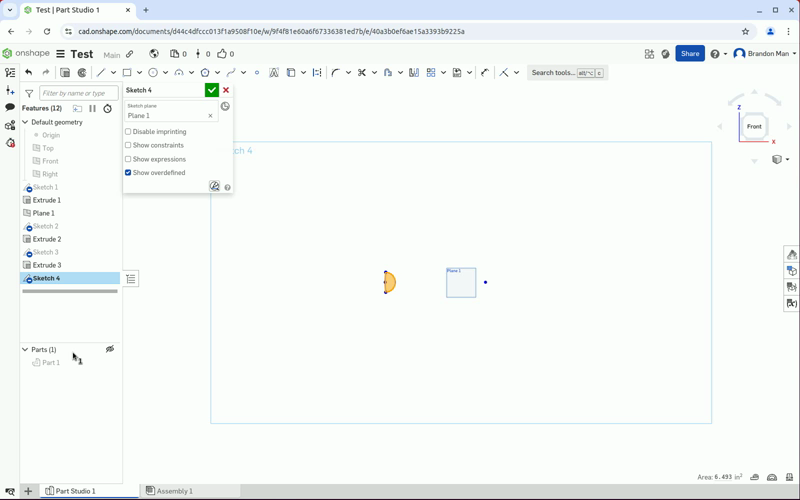
key(shift+y)
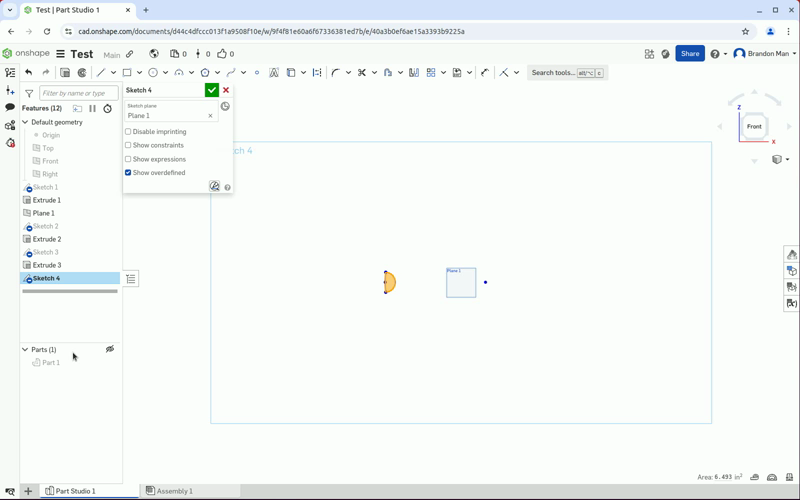
key(shift+e)
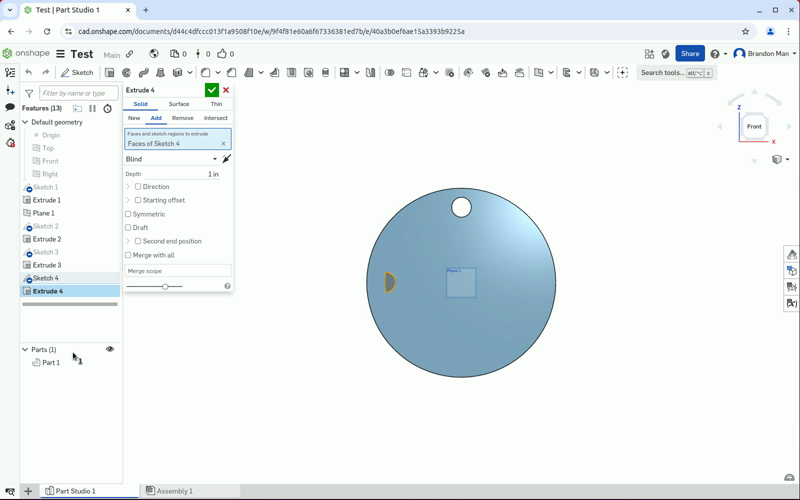
mouse_move(143, 106)
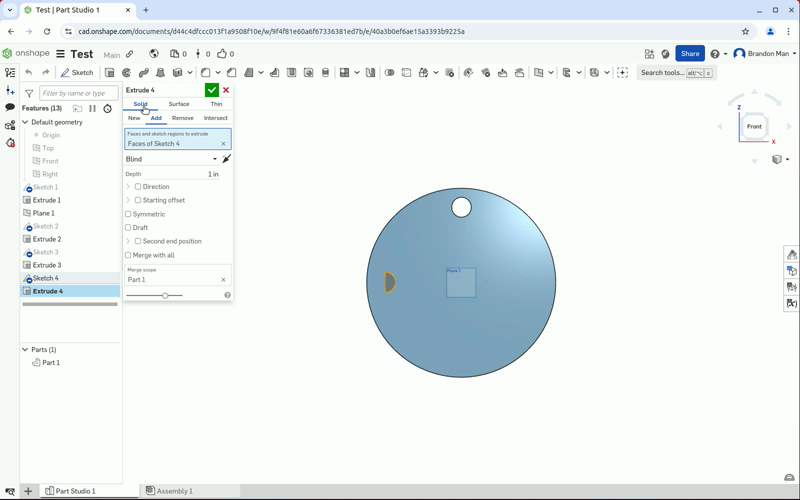
click(143, 106)
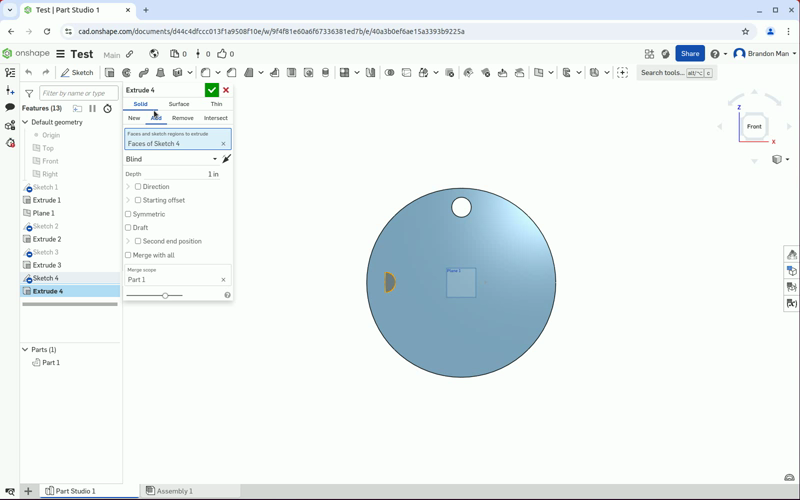
mouse_move(186, 120)
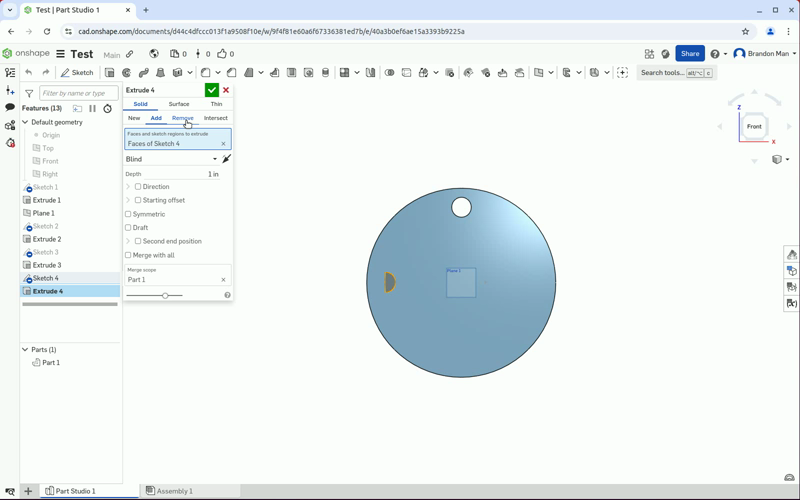
click(186, 120)
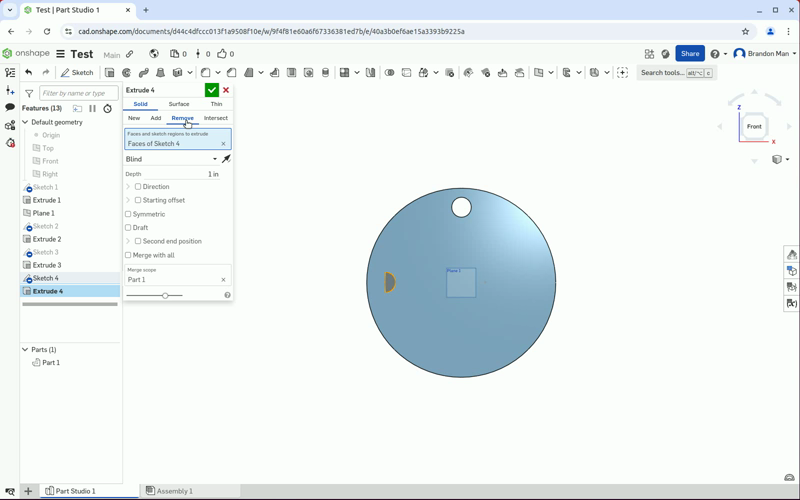
key(tab, 4)
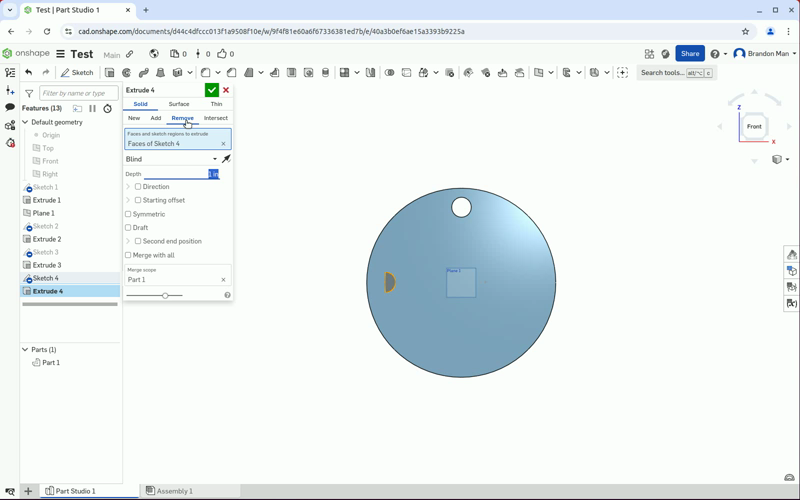
text(7.703)
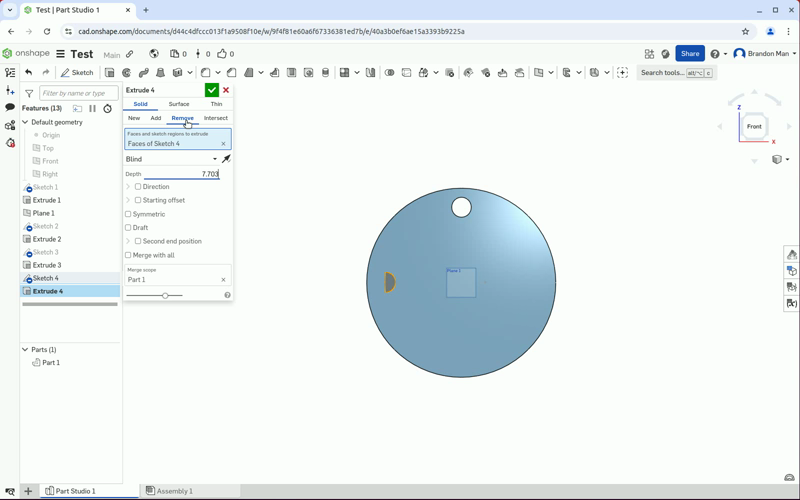
key(tab, 6)
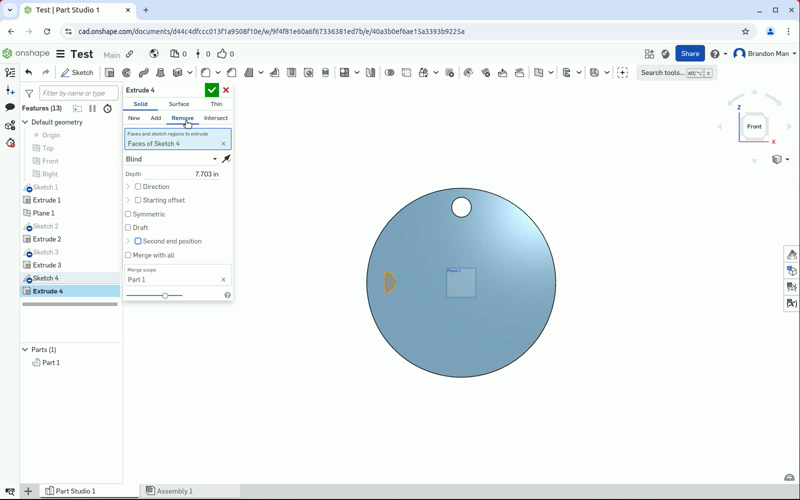
key(space)
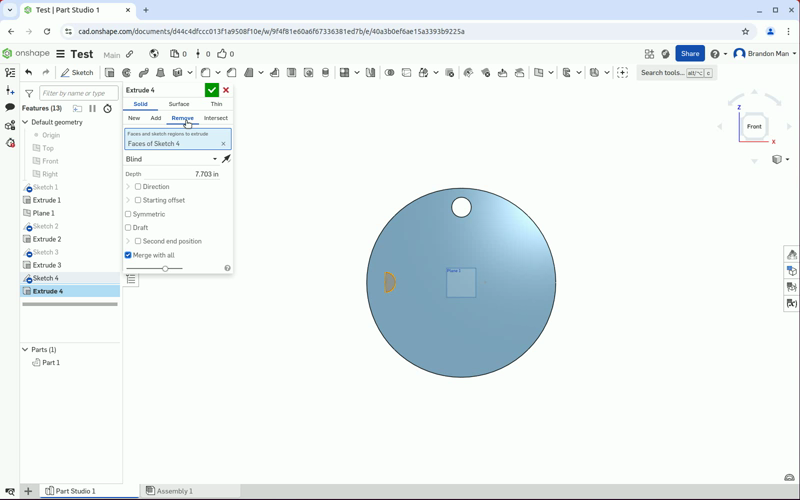
key(enter)
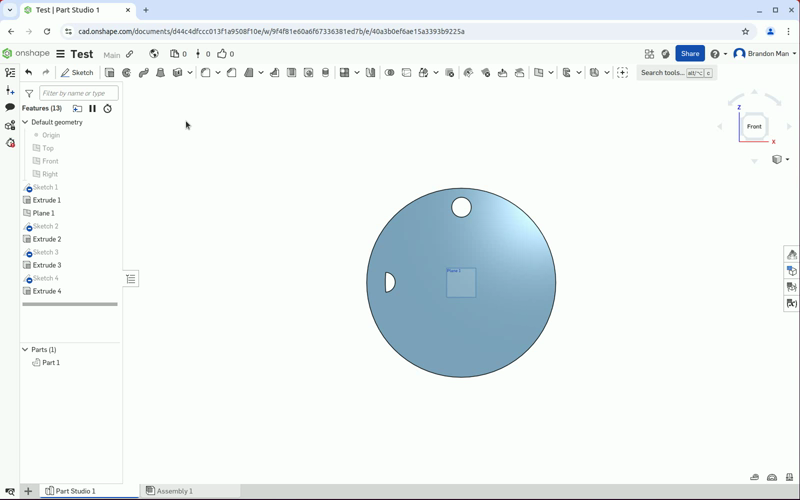
key(shift+h)
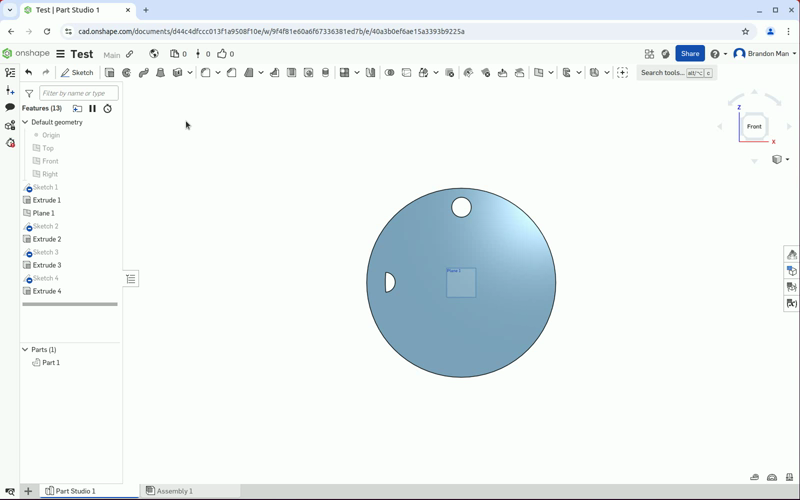
key(shift+h)
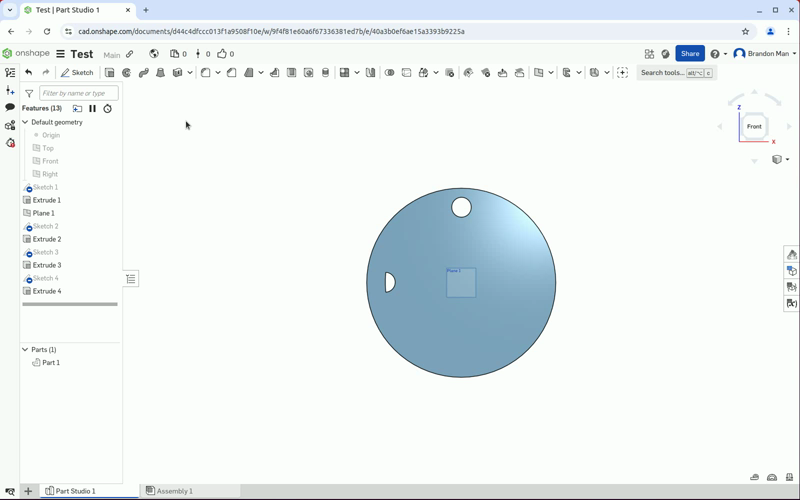
mouse_move(73, 189)
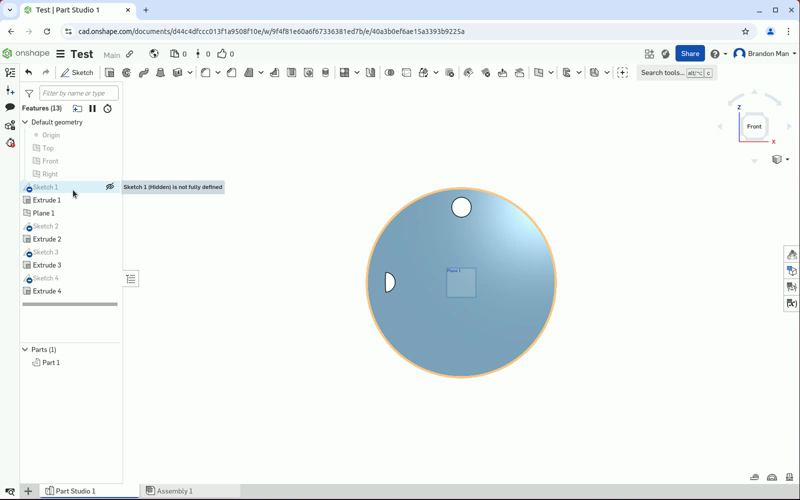
click(73, 189)
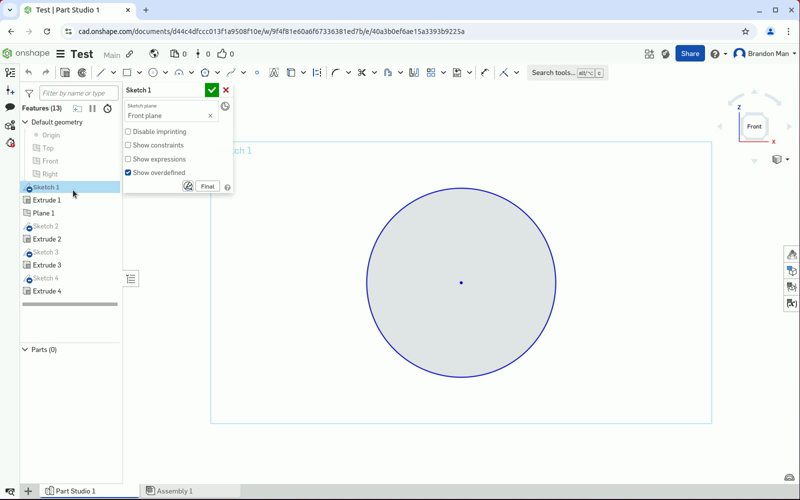
mouse_move(229, 92)
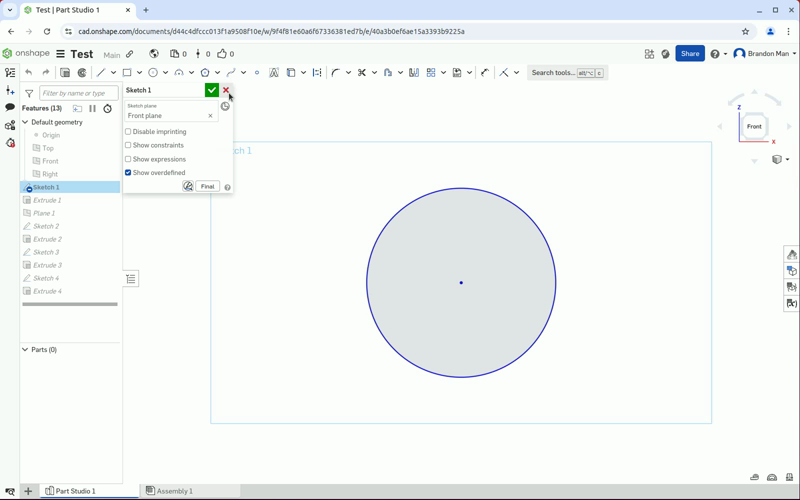
click(229, 92)
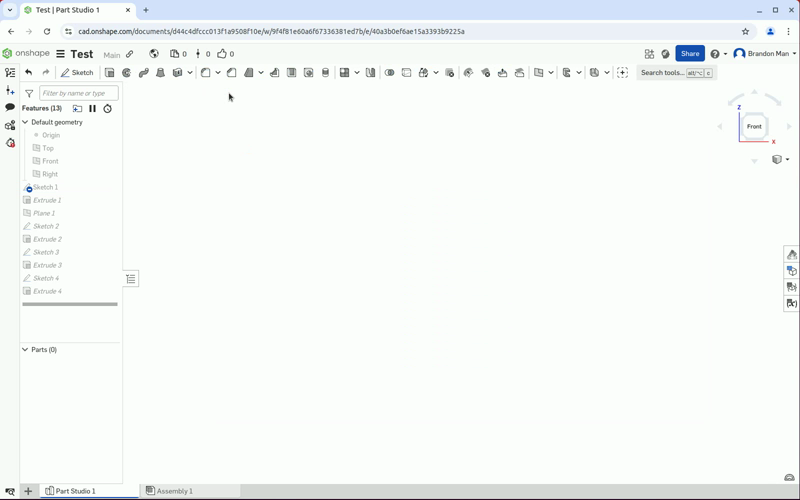
key(shift+s)
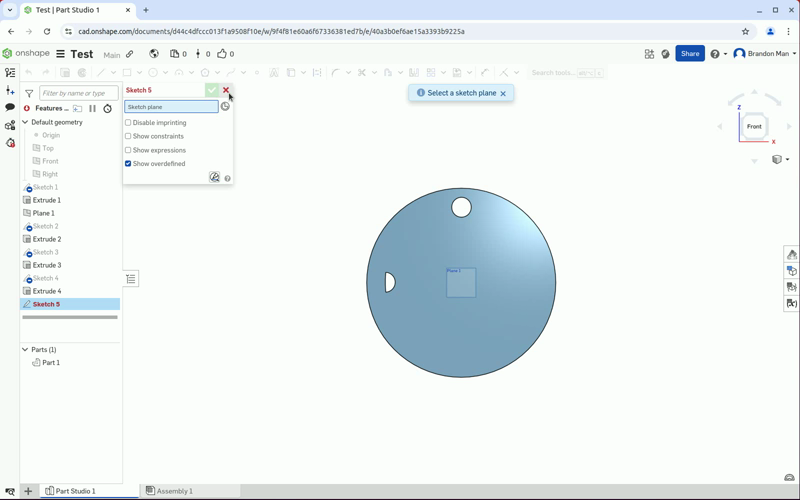
mouse_move(73, 215)
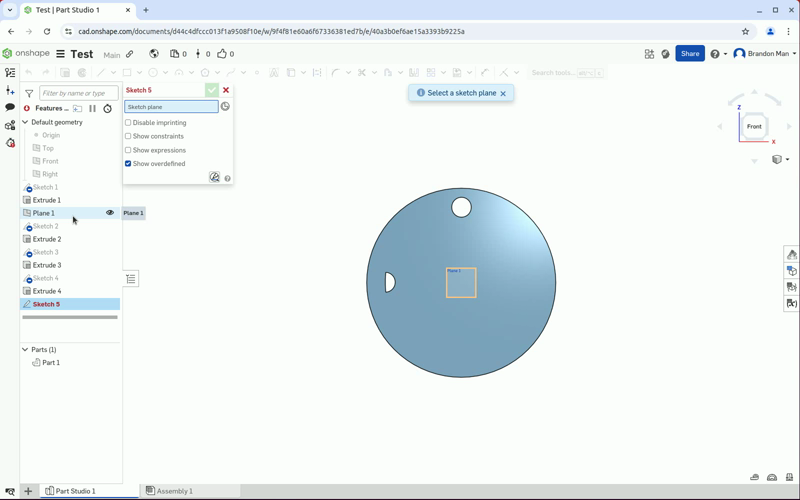
click(73, 215)
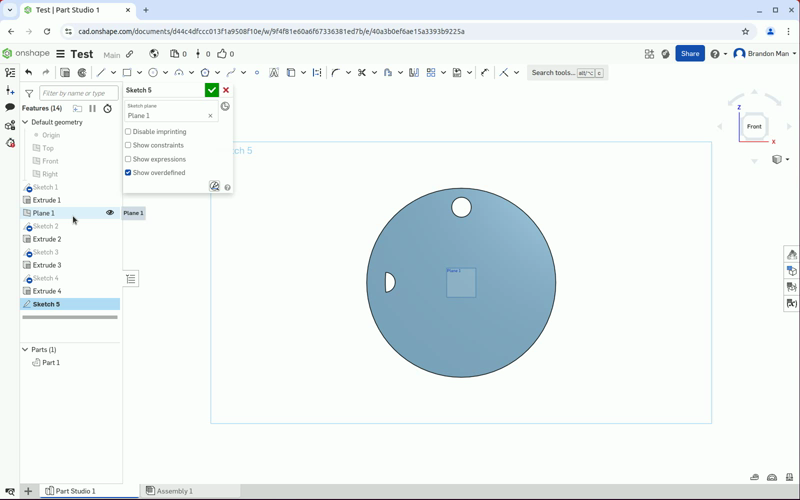
mouse_move(73, 352)
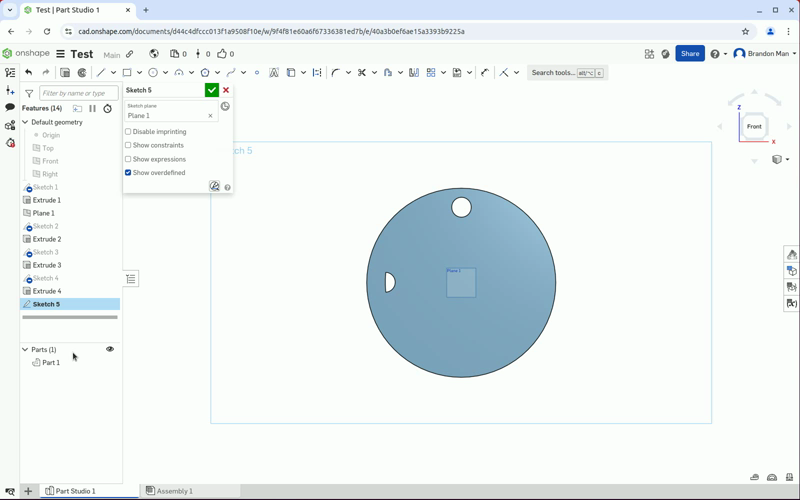
key(y)
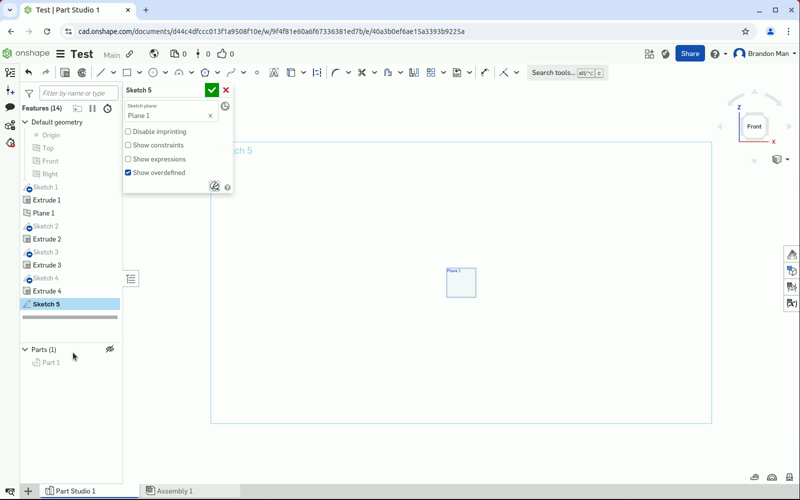
key(a)
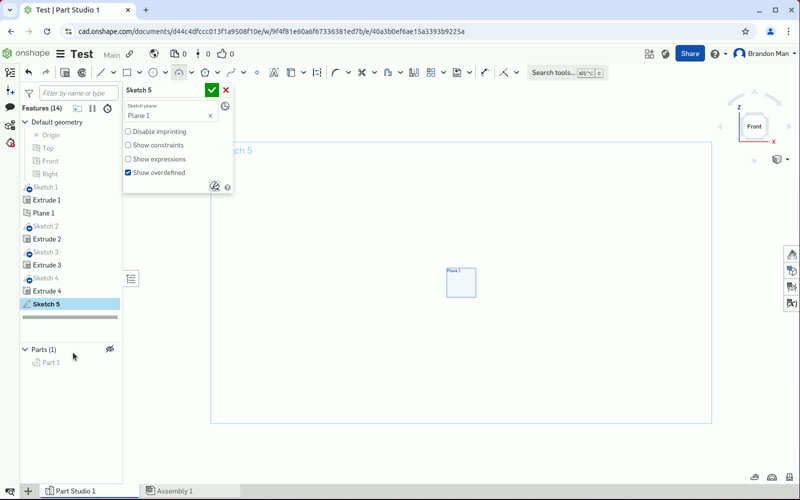
key_down(shift)
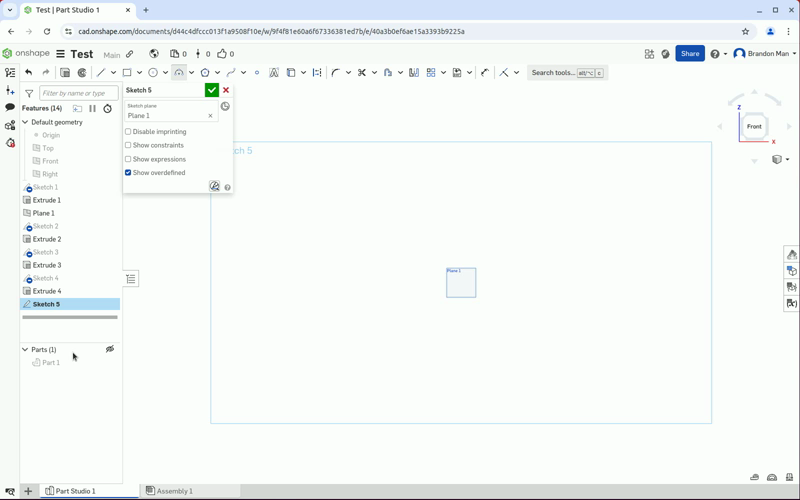
mouse_move(385, 292)
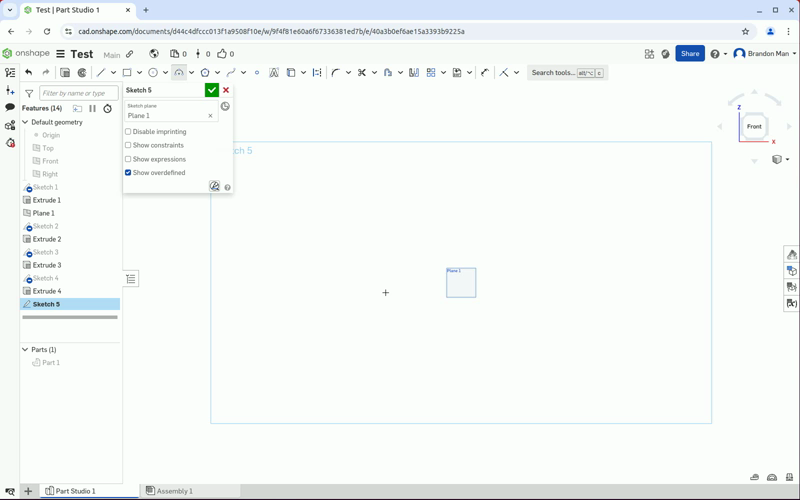
click(385, 292)
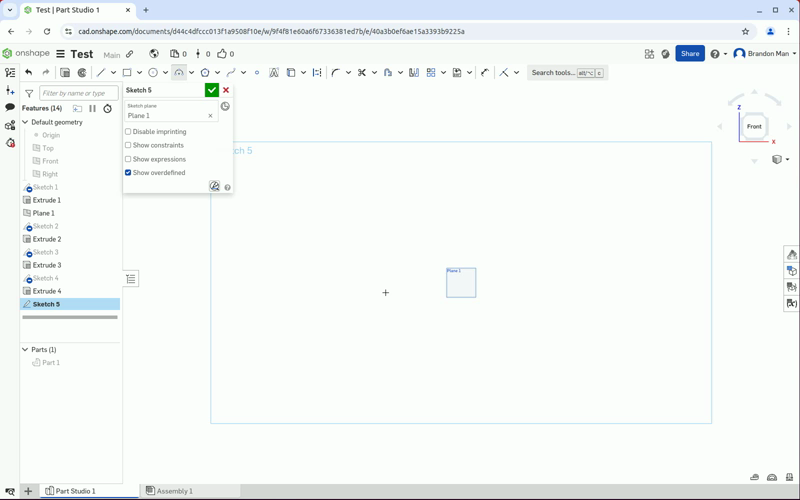
key_up(shift)
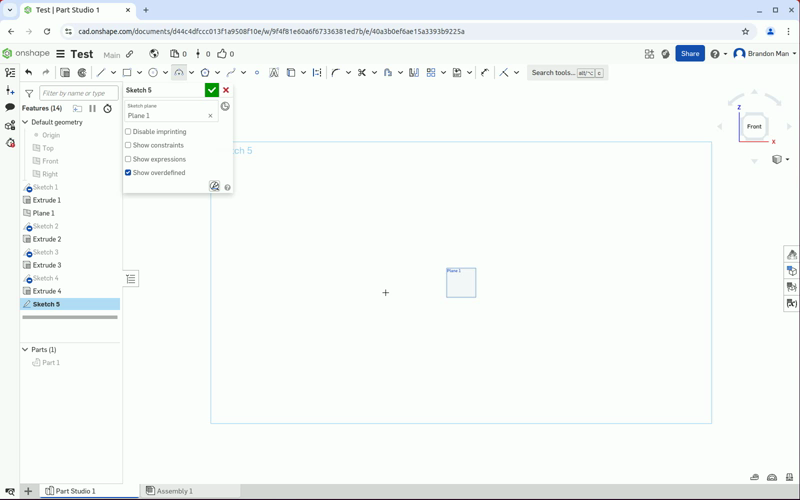
key_down(shift)
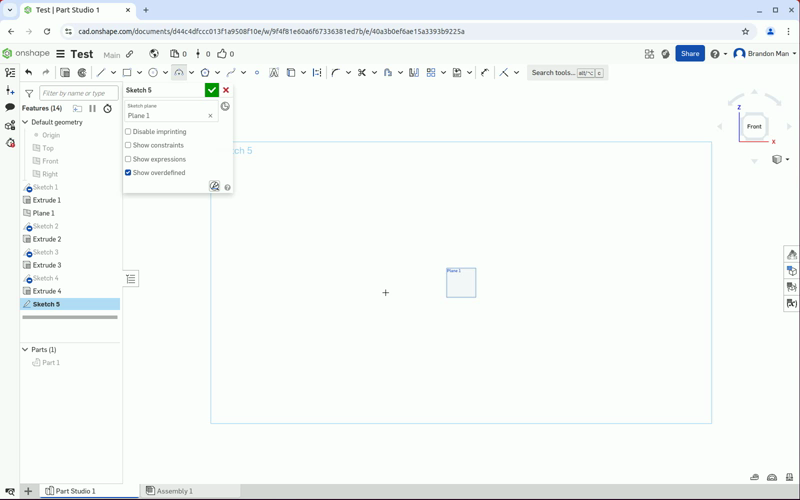
mouse_move(385, 272)
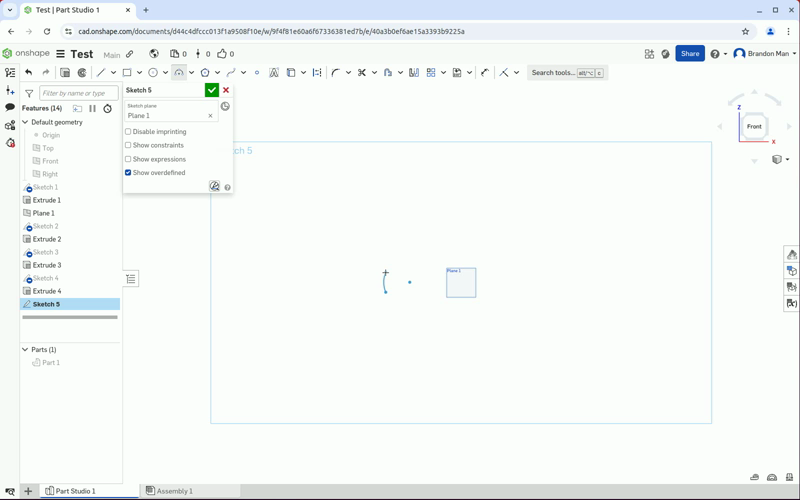
click(385, 272)
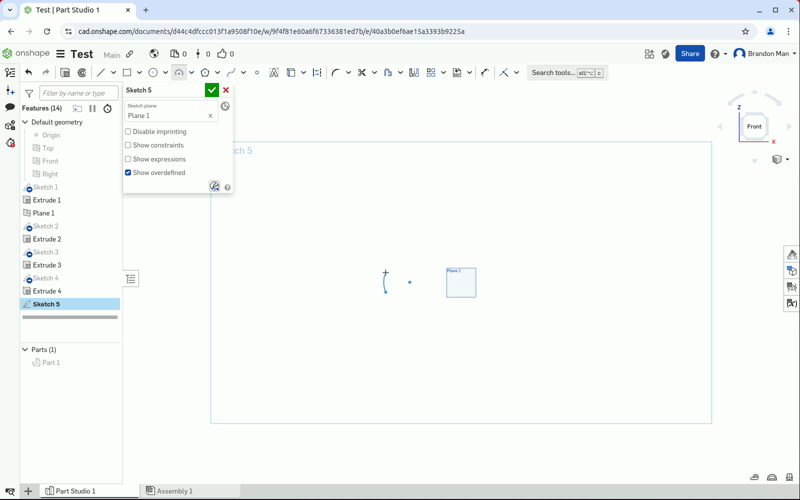
mouse_move(385, 282)
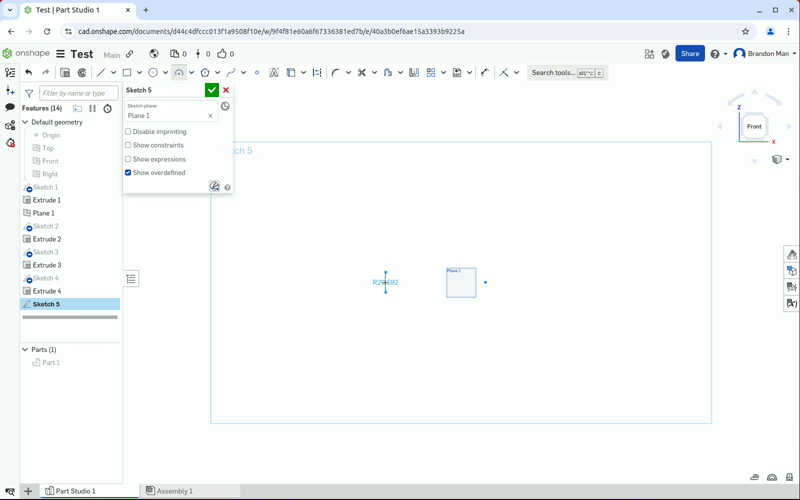
click(385, 282)
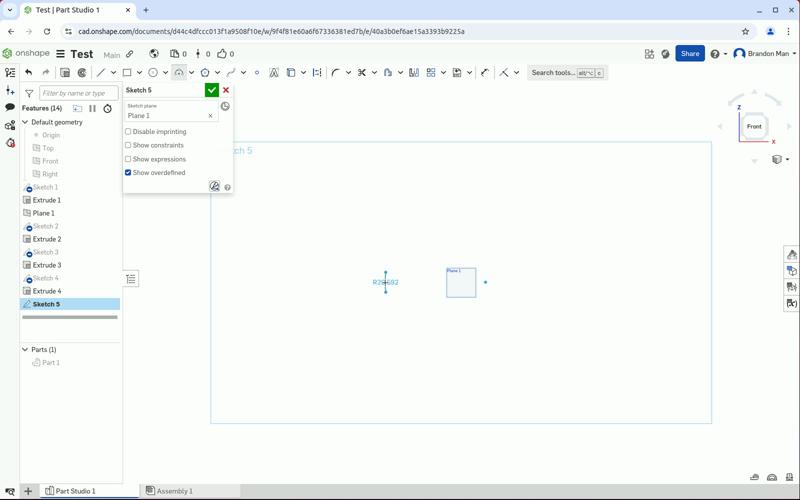
key_up(shift)
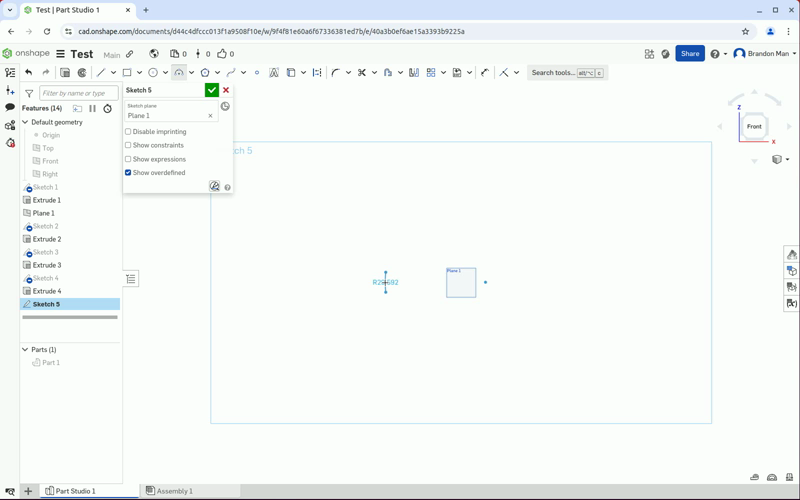
mouse_move(385, 272)
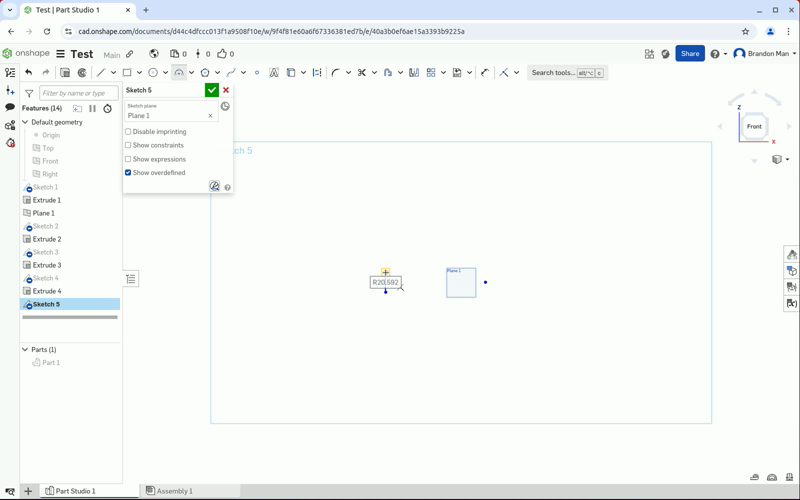
click(385, 272)
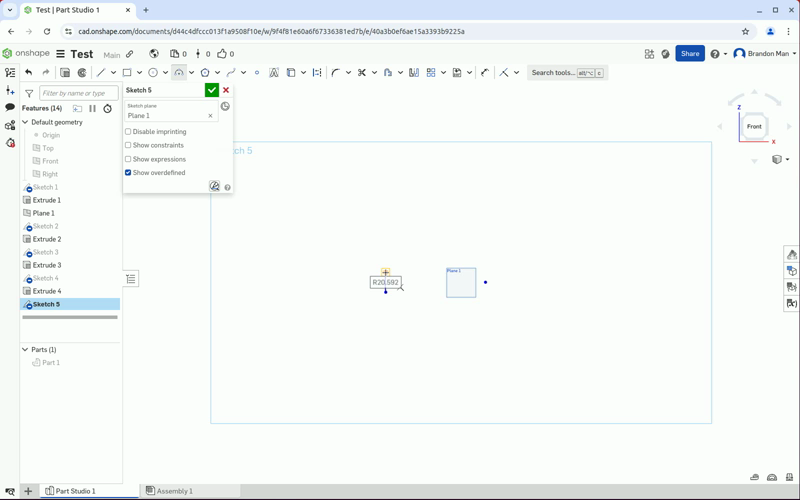
mouse_move(385, 292)
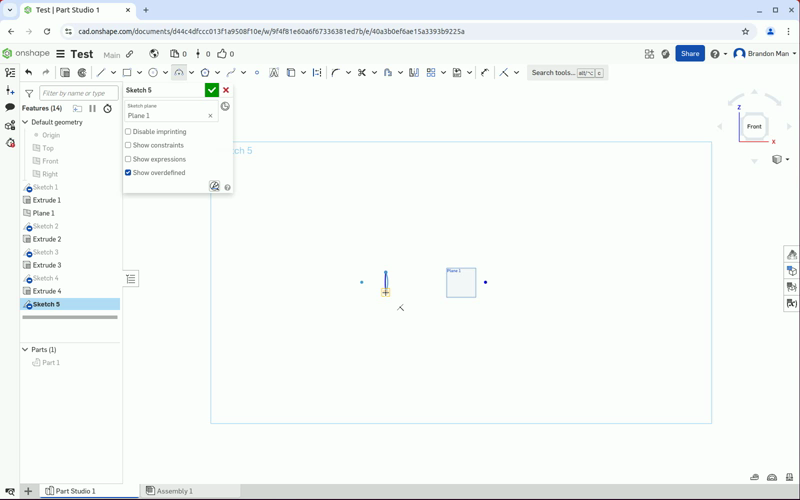
click(385, 292)
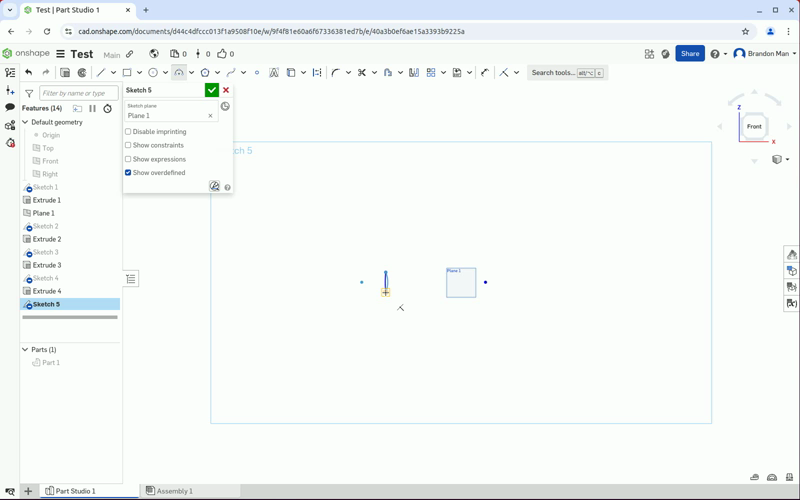
key_down(shift)
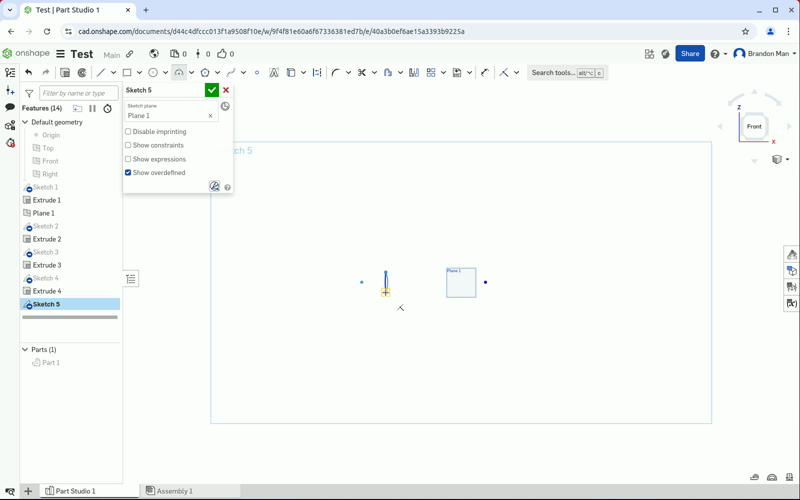
mouse_move(375, 282)
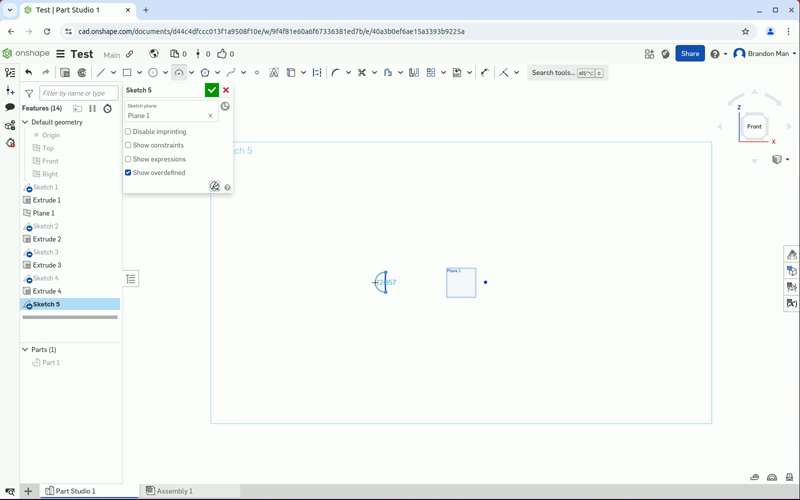
click(375, 282)
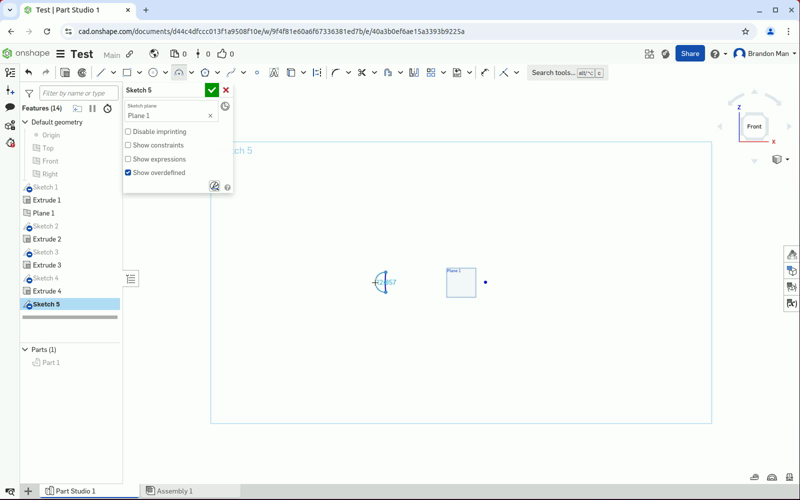
key_up(shift)
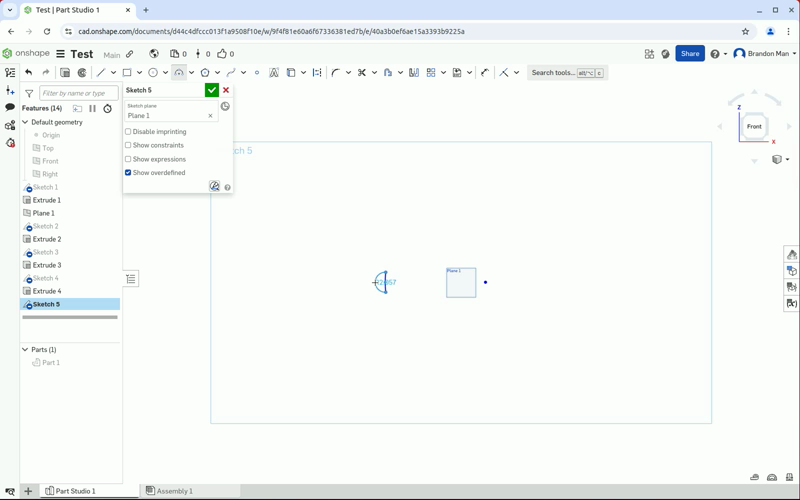
key(esc)
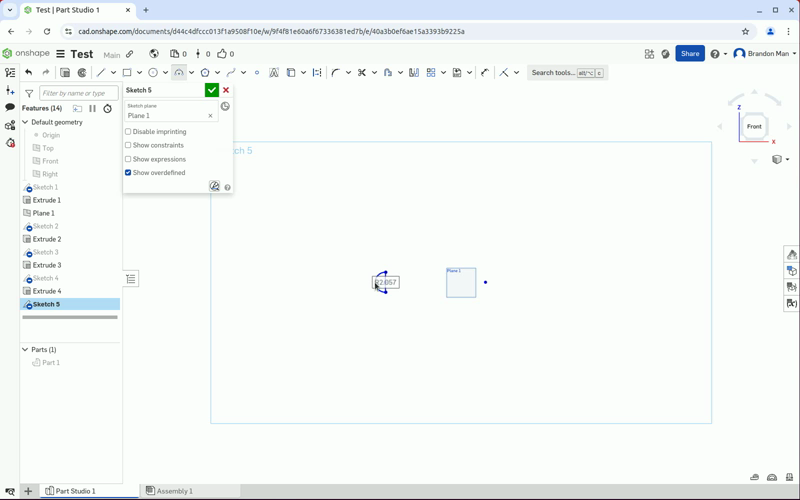
mouse_move(379, 285)
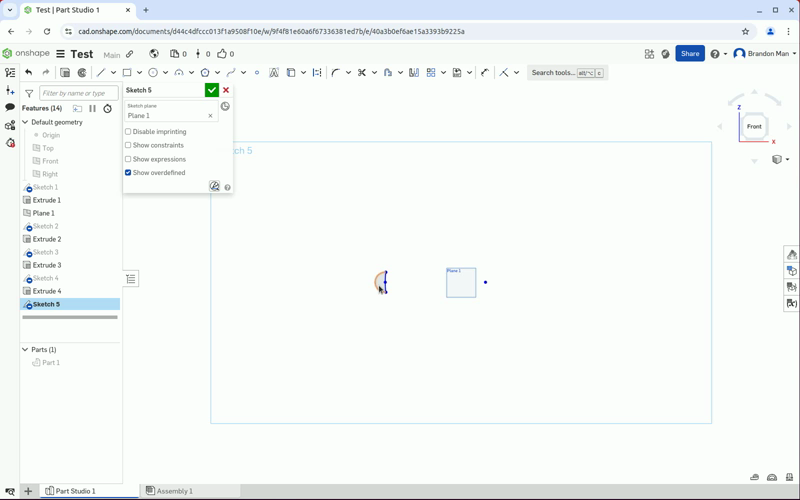
scroll(6)
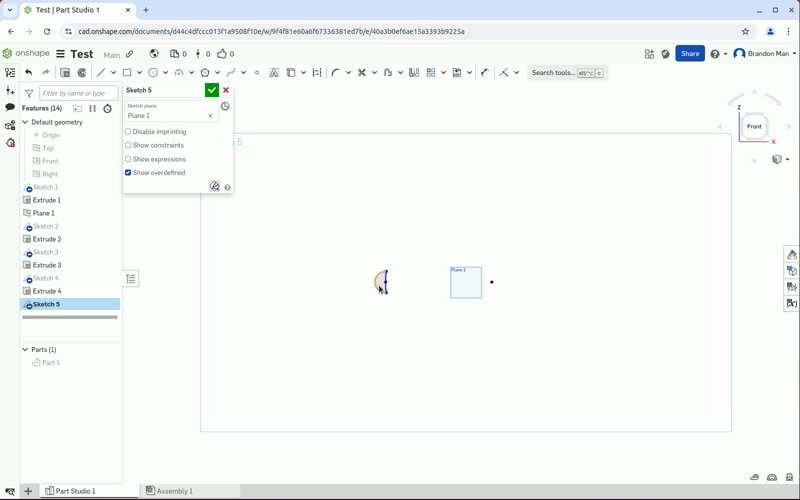
scroll(6)
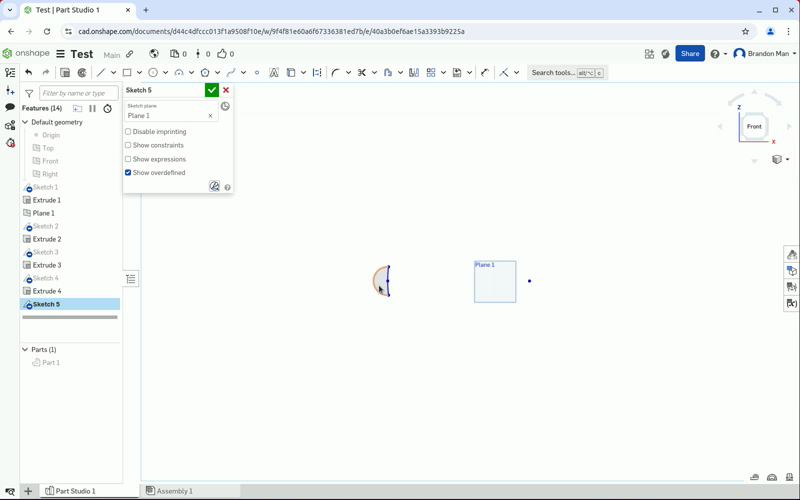
scroll(6)
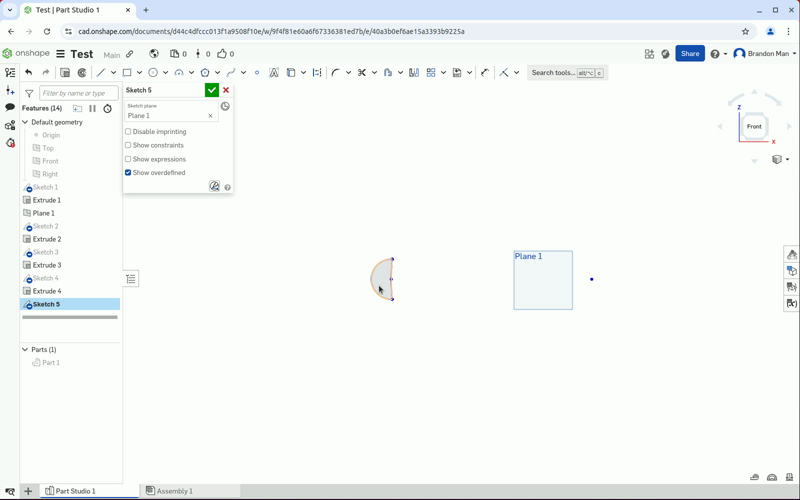
scroll(6)
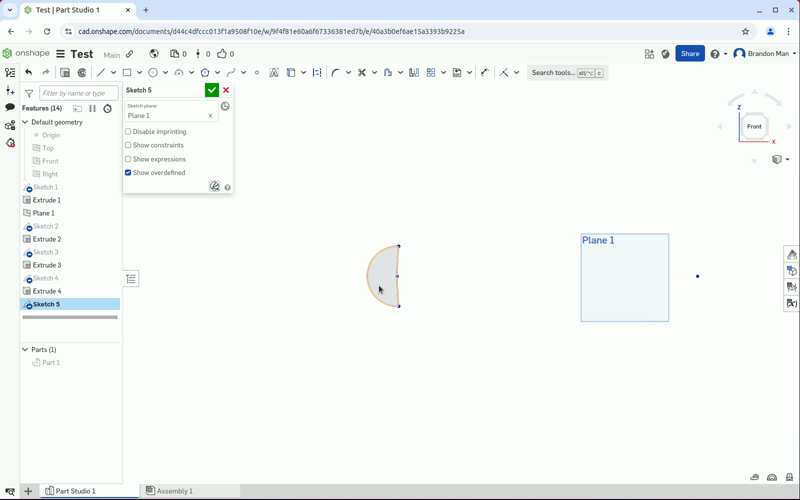
scroll(6)
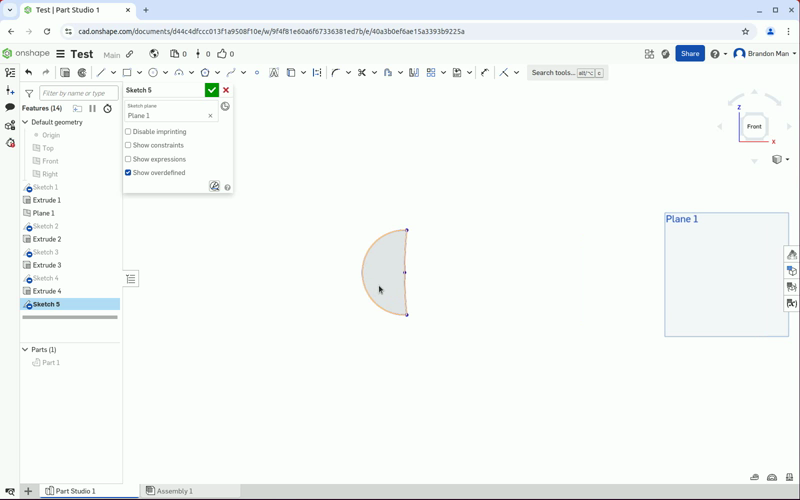
scroll(6)
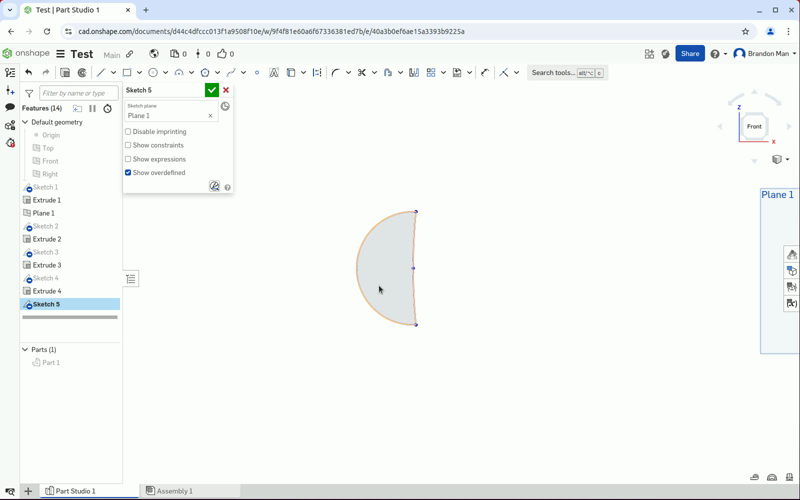
scroll(6)
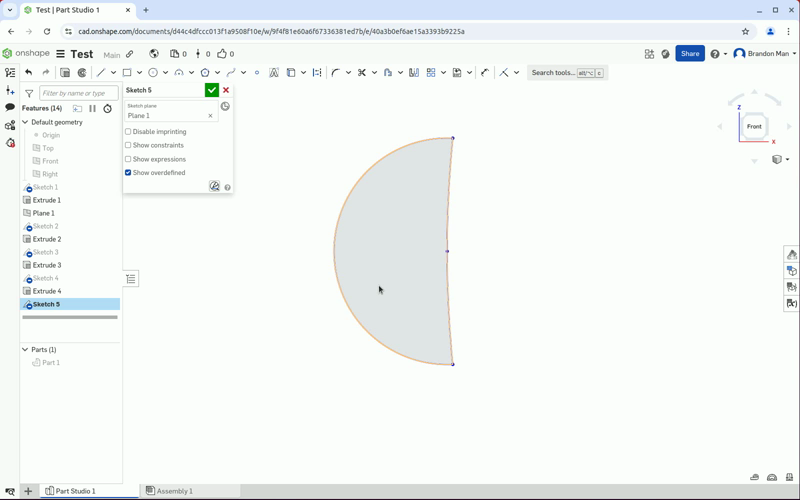
click(379, 285)
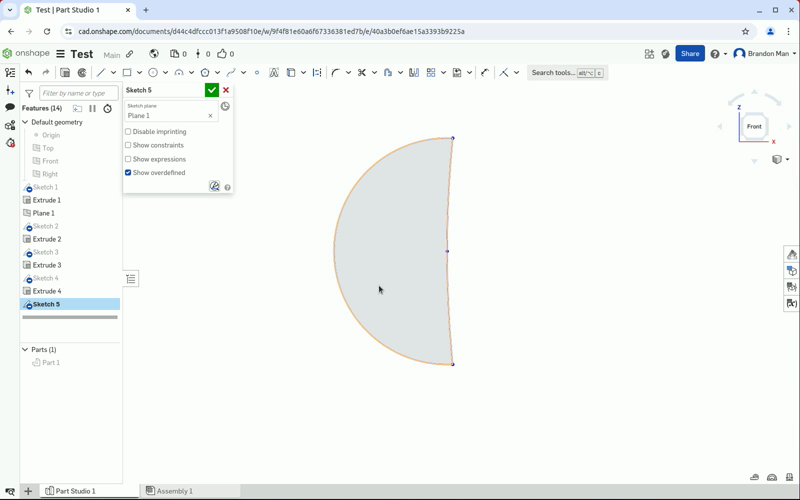
scroll(-6)
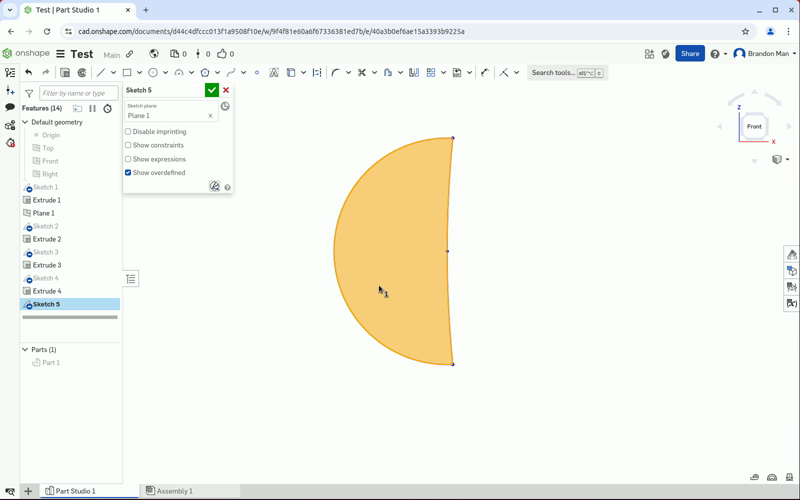
scroll(-6)
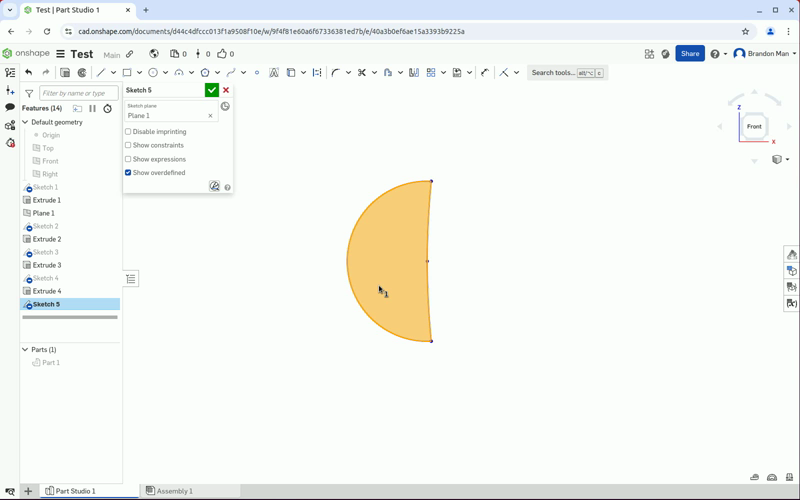
scroll(-6)
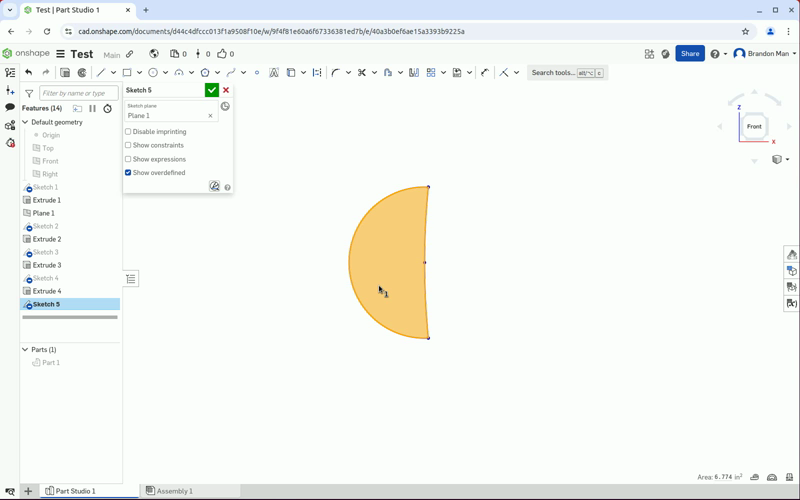
scroll(-6)
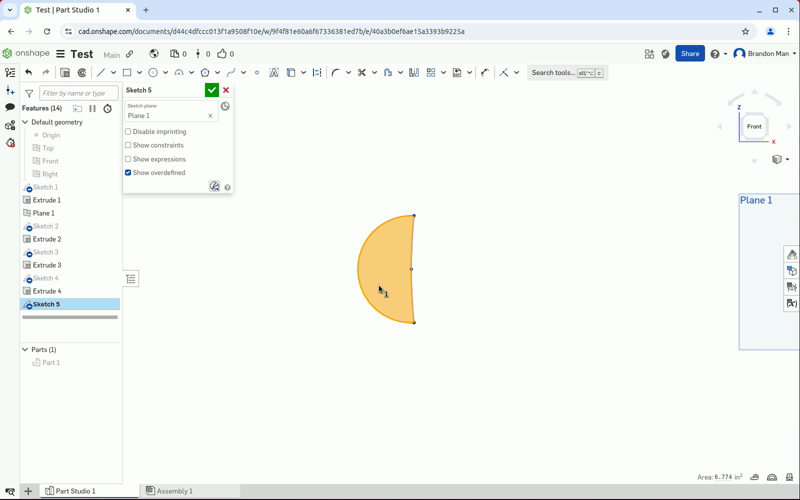
scroll(-6)
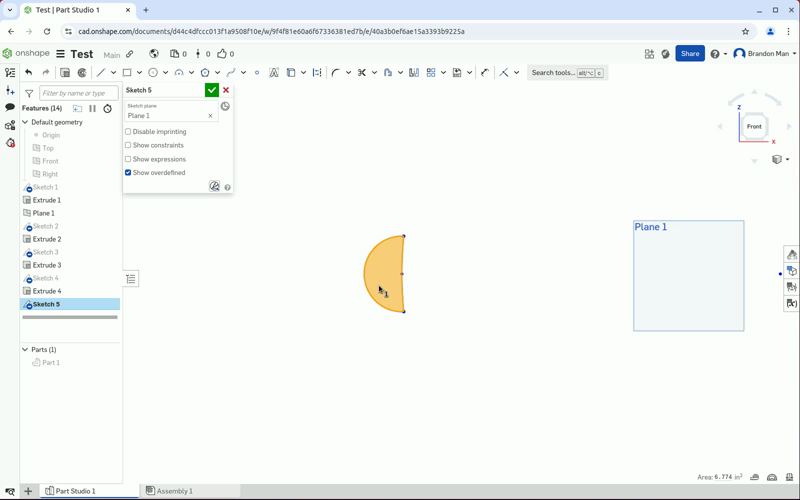
scroll(-6)
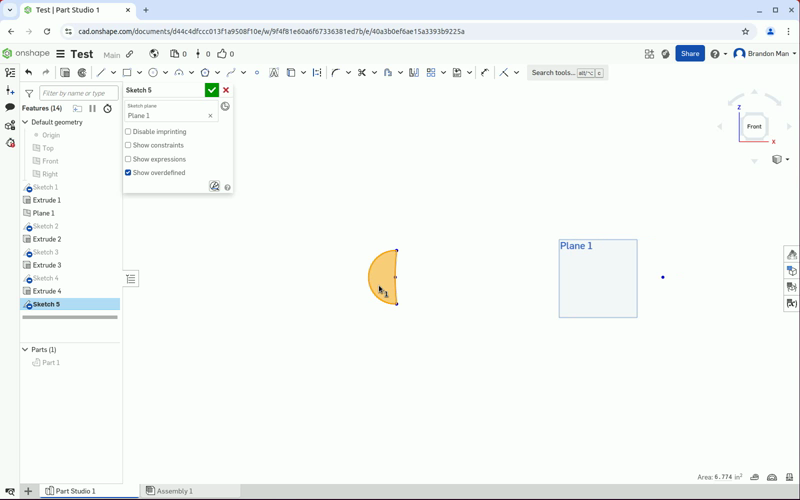
scroll(-6)
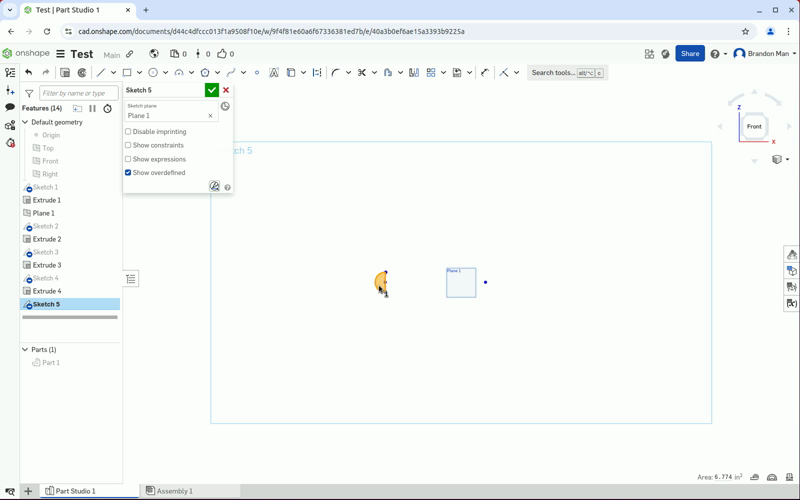
mouse_move(73, 352)
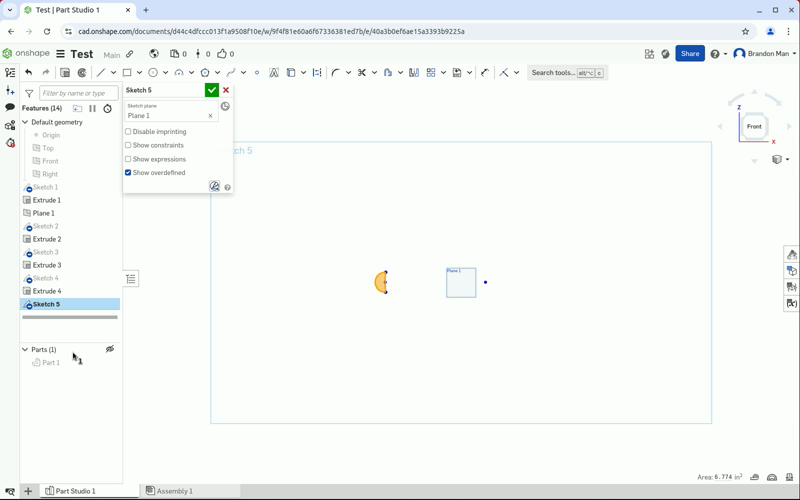
key(shift+y)
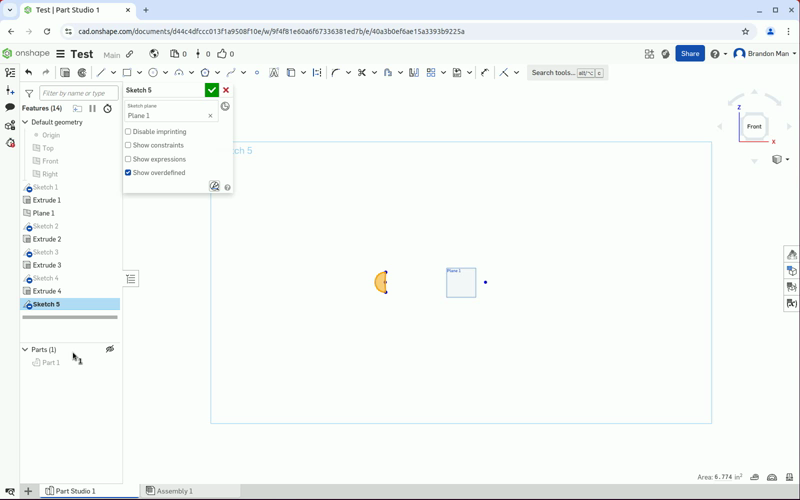
key(shift+e)
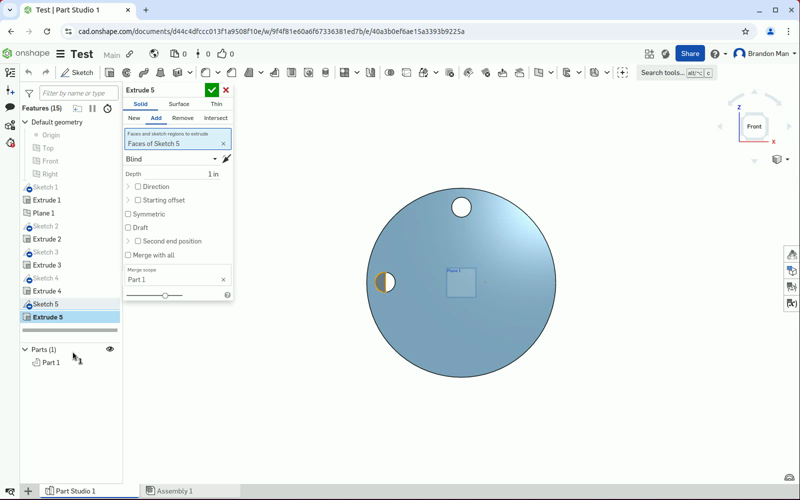
mouse_move(143, 106)
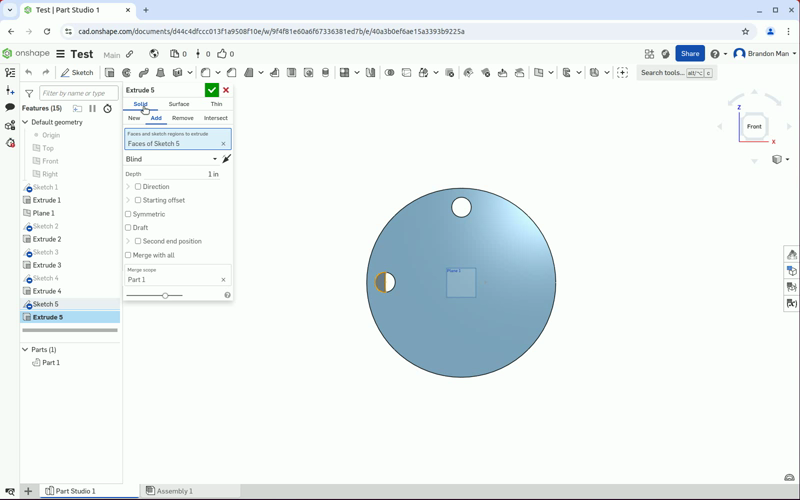
click(143, 106)
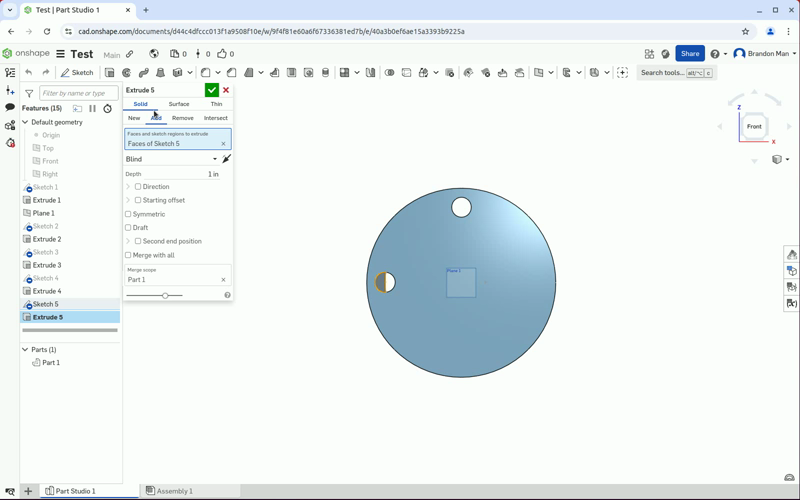
mouse_move(186, 120)
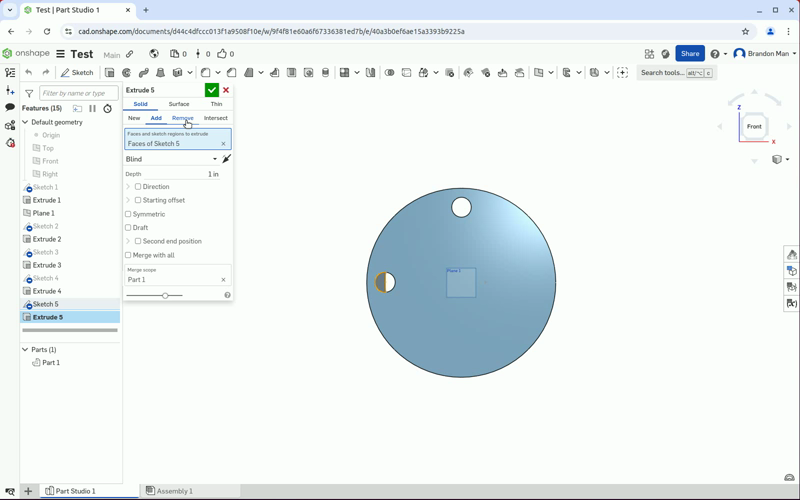
click(186, 120)
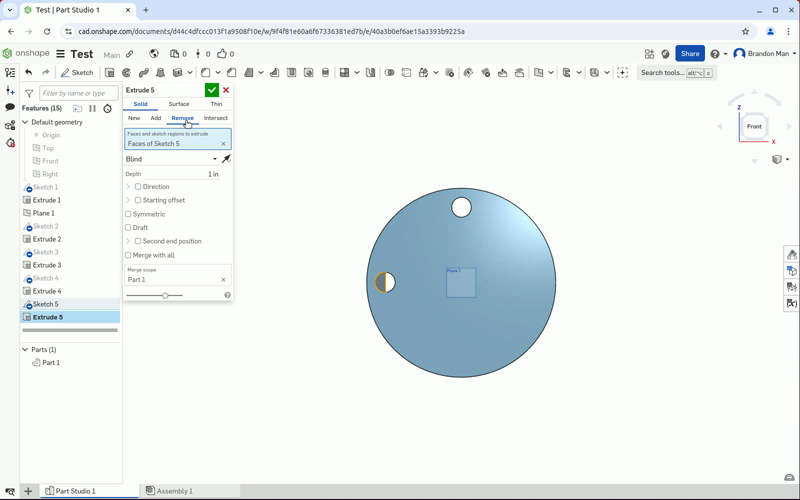
key(tab, 4)
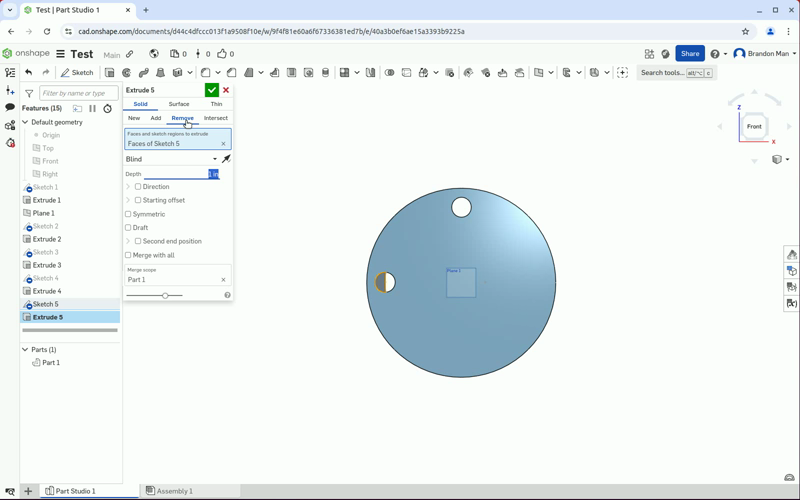
text(7.703)
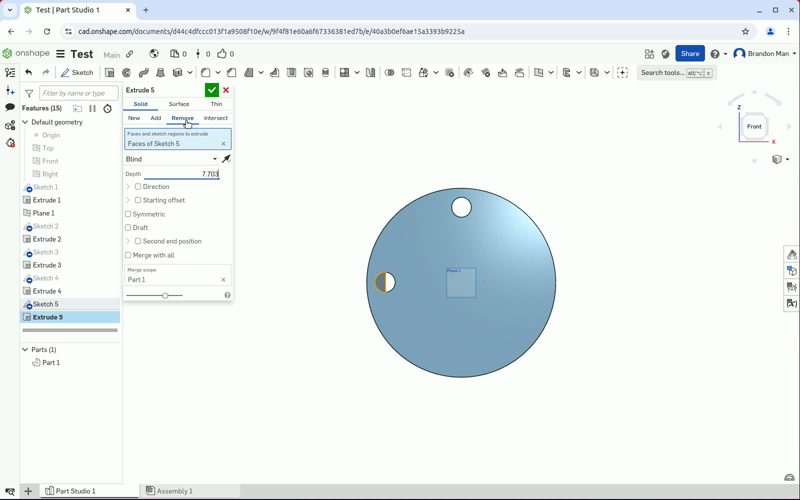
key(tab, 6)
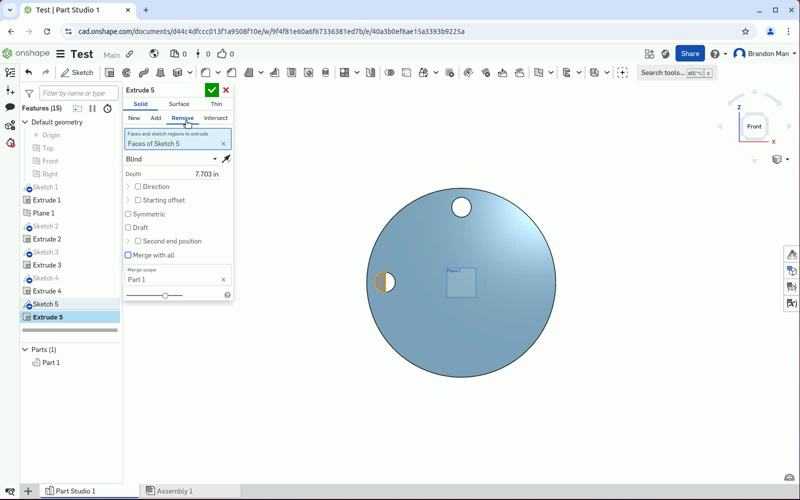
key(space)
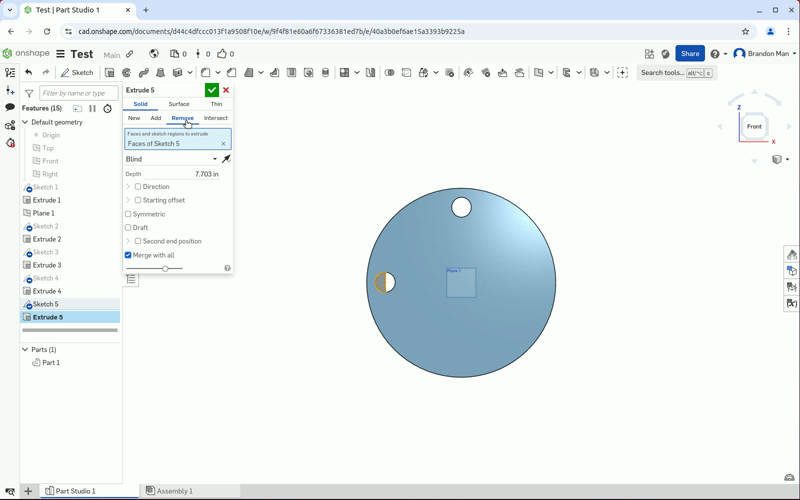
key(enter)
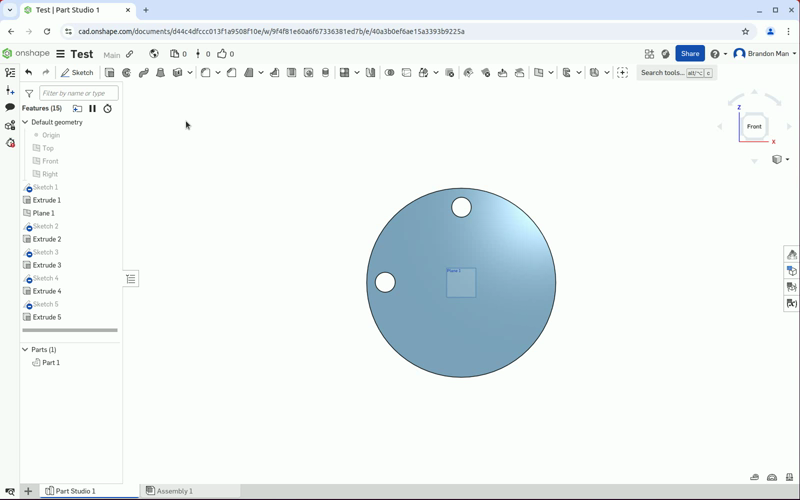
key(shift+h)
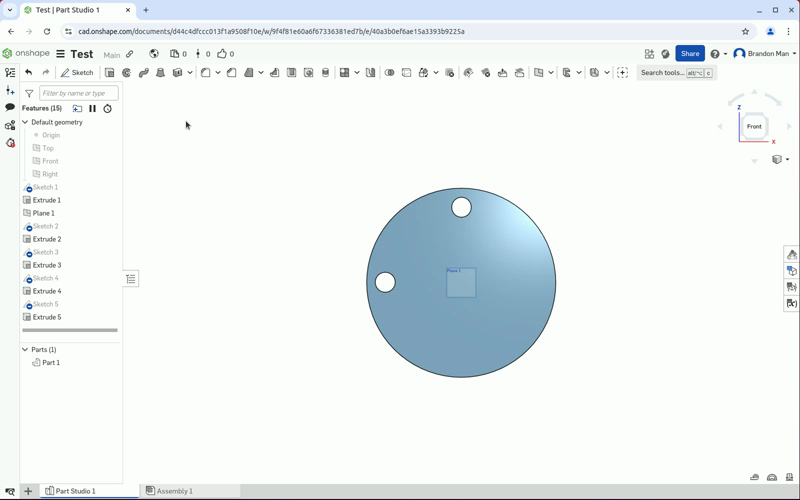
key(shift+h)
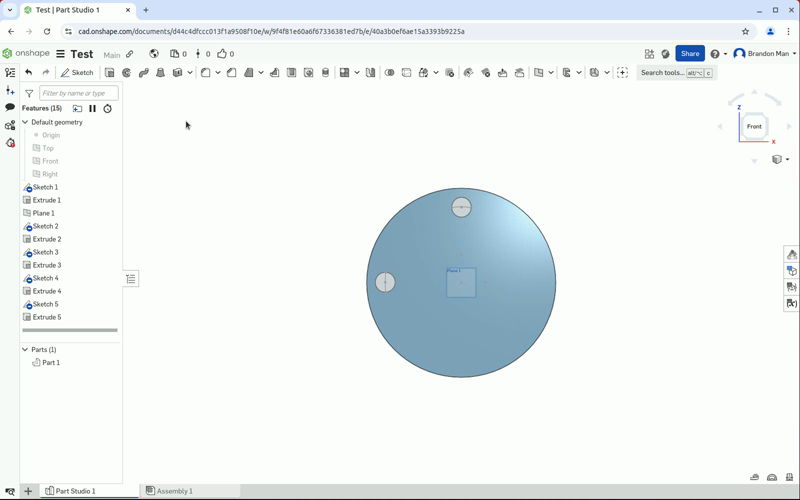
key(shift+7)
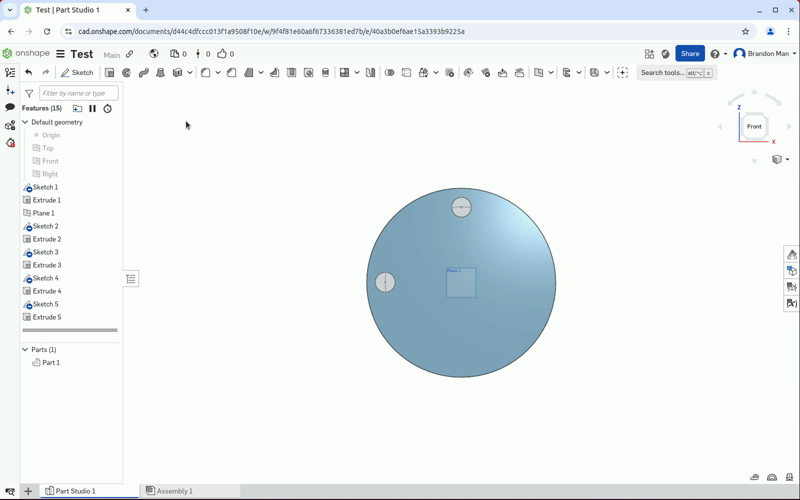
key(left, 2)
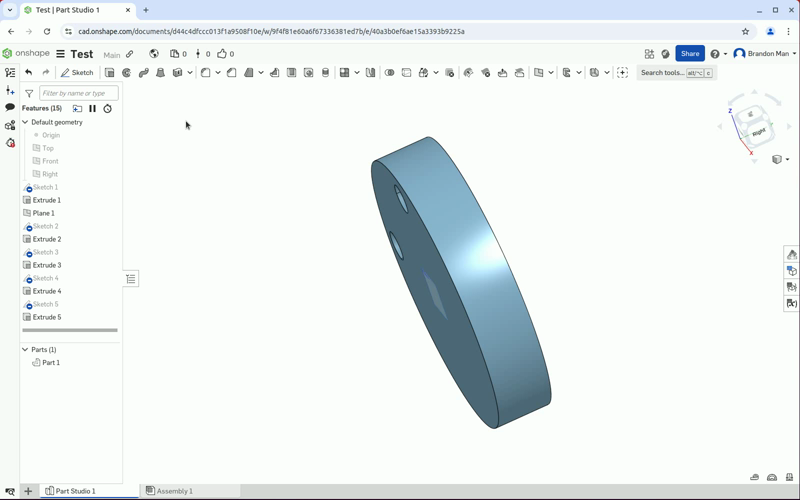
key(down, 2)
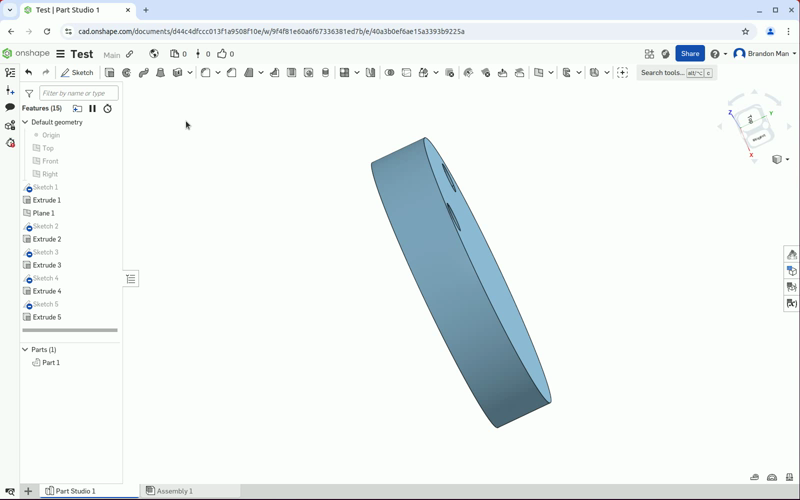
key(up, 2)
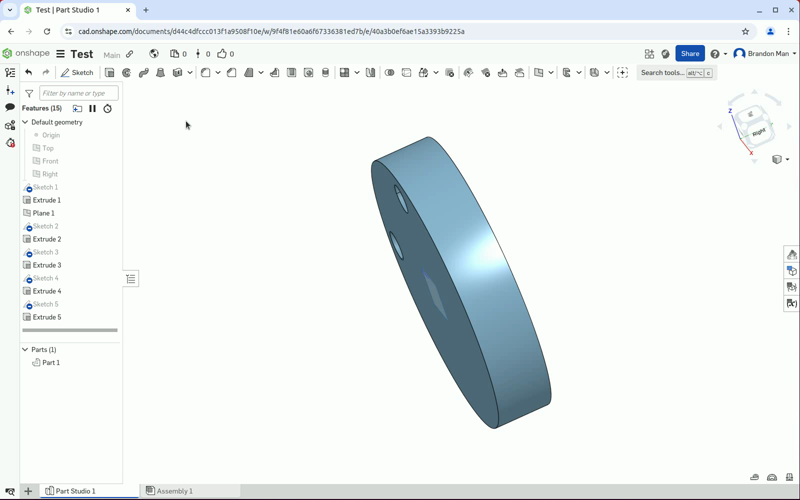
key(right, 2)
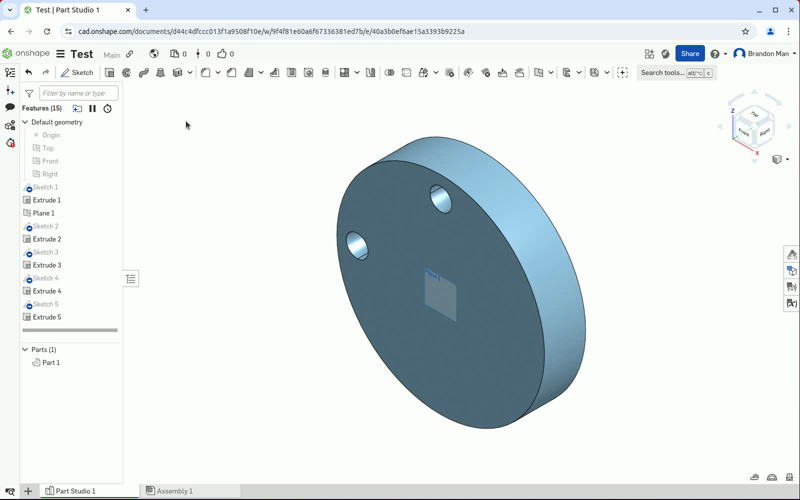
mouse_move(73, 189)
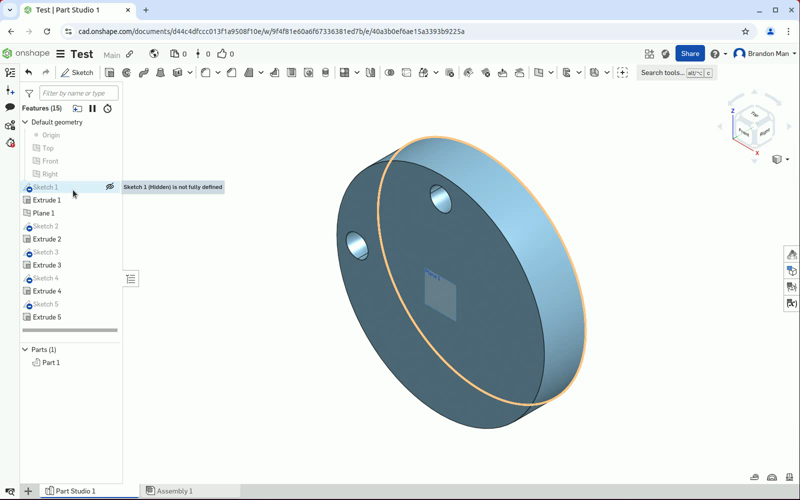
click(73, 189)